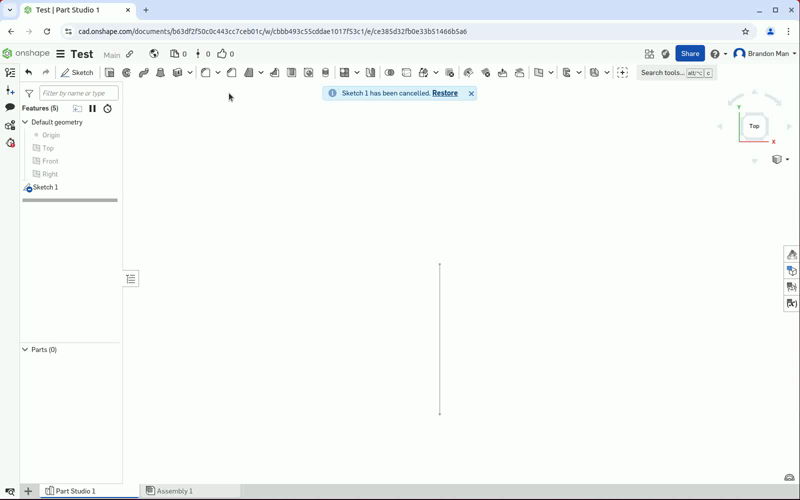
key(shift+h)
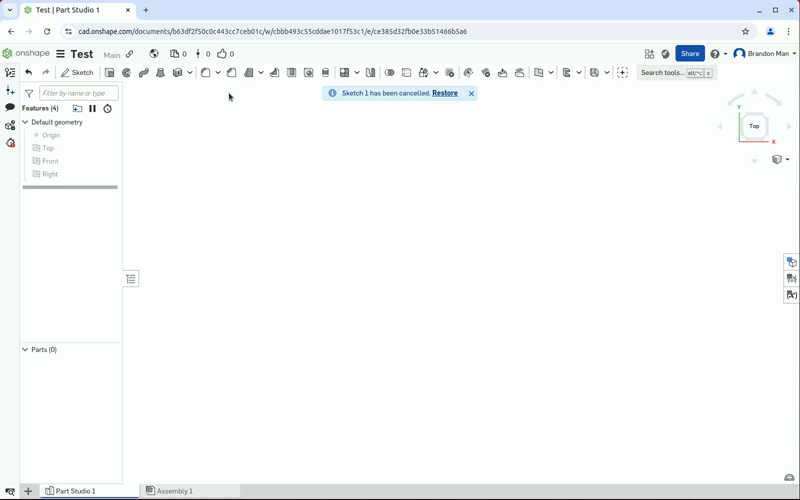
mouse_move(73, 352)
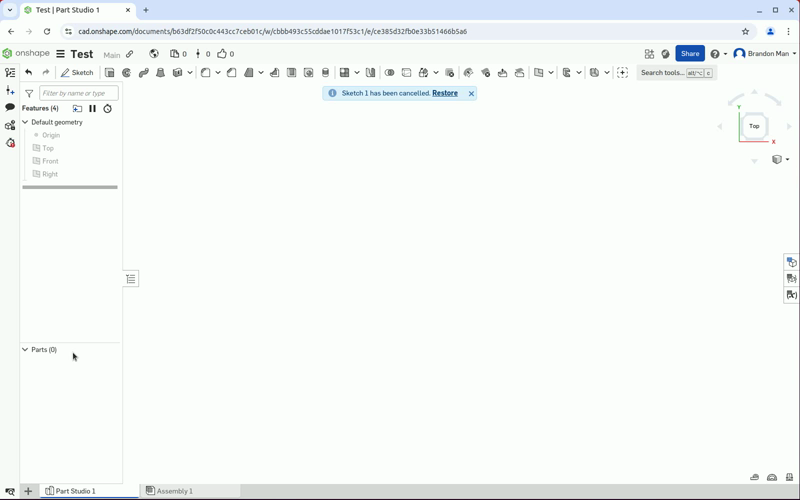
key(y)
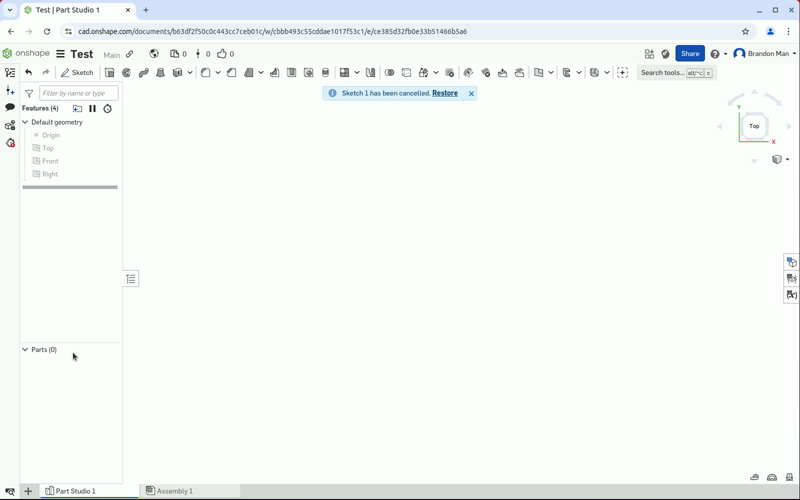
key(shift+p)
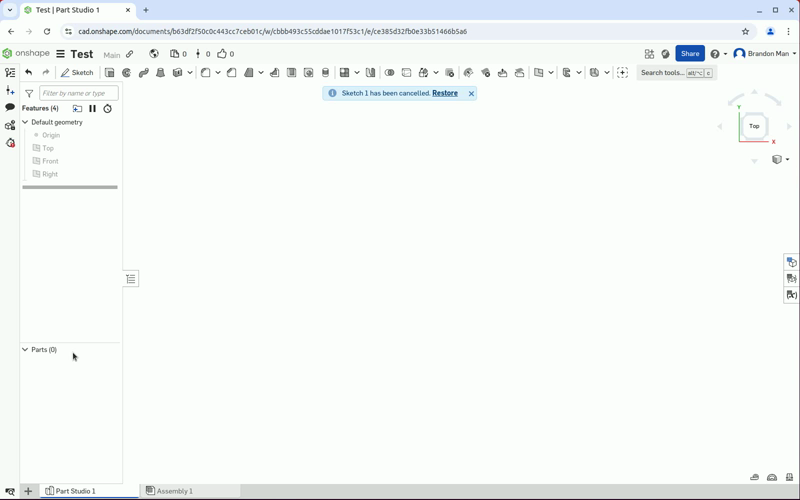
key(space)
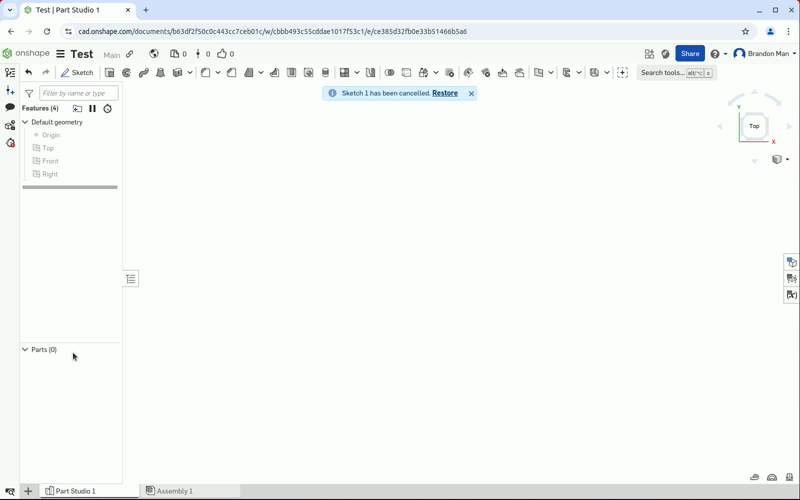
key_down(shift)
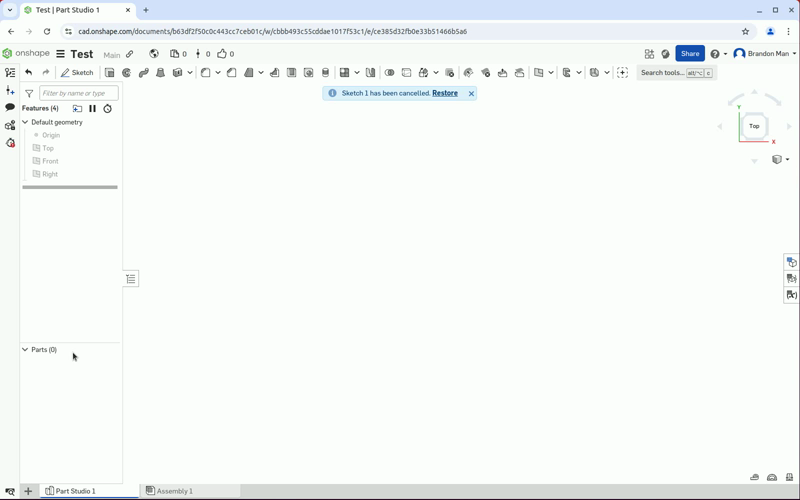
key(up)
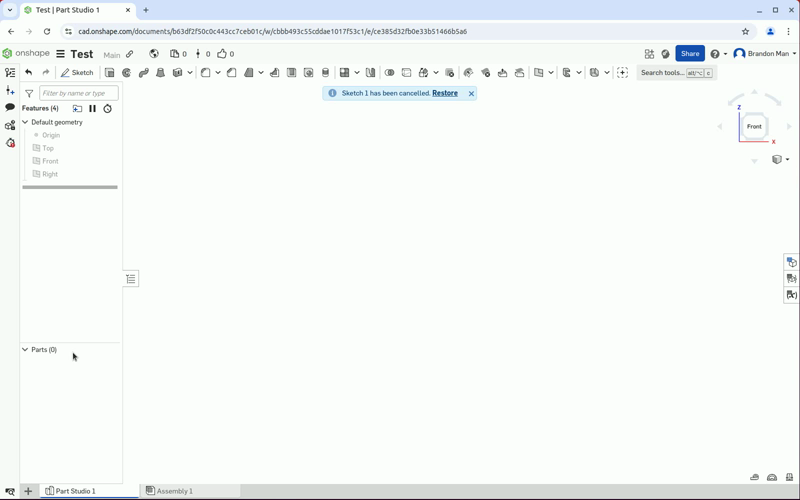
key_up(shift)
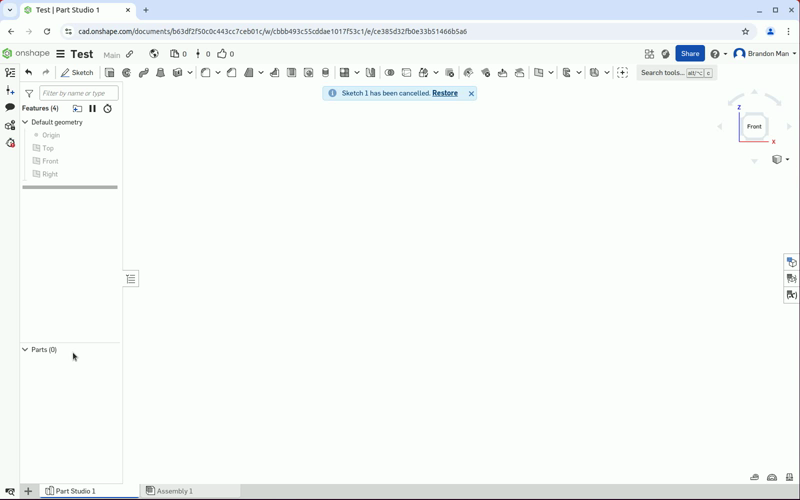
mouse_move(73, 352)
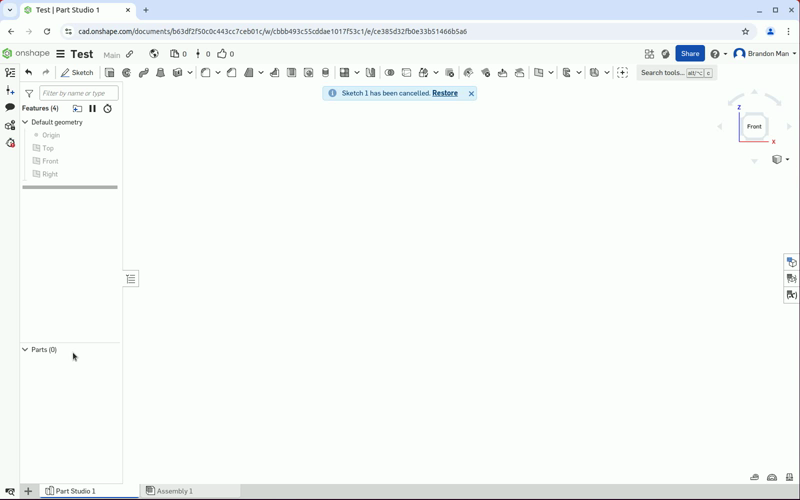
key(shift+y)
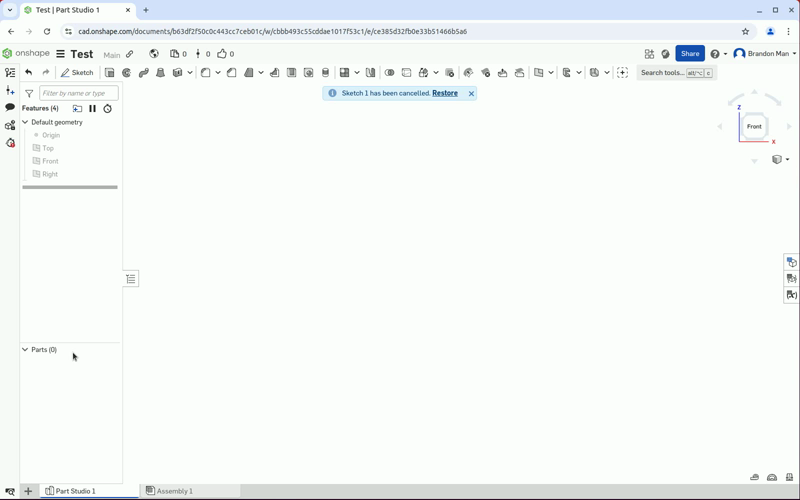
key(shift+s)
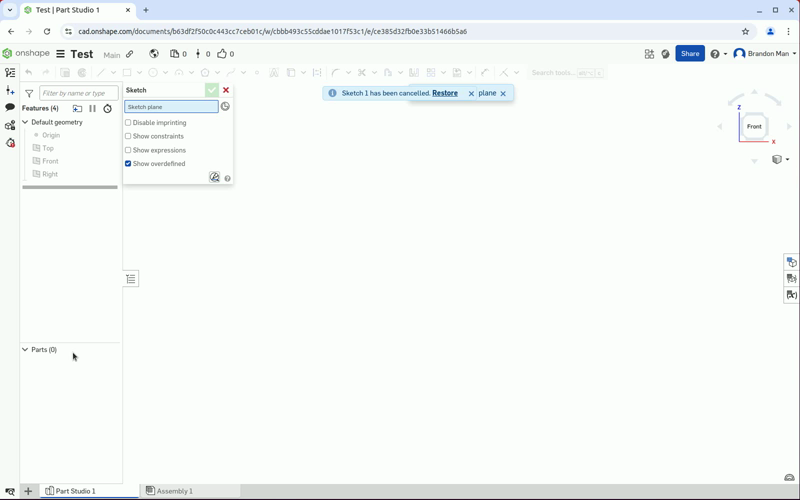
mouse_move(73, 163)
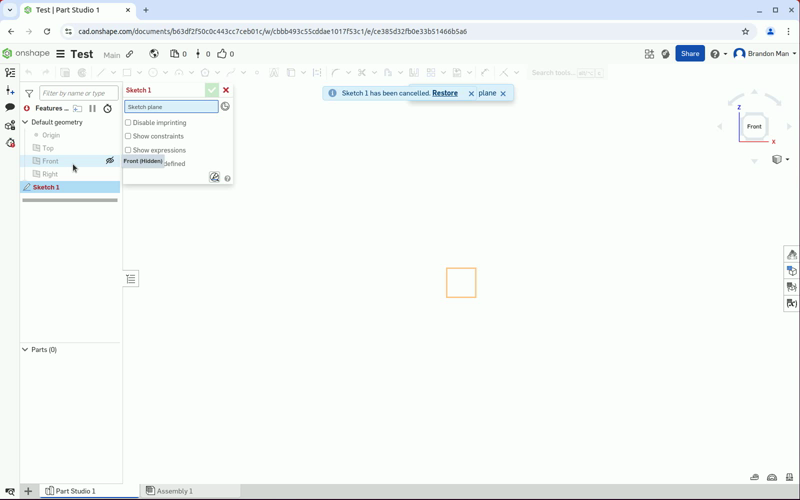
click(73, 163)
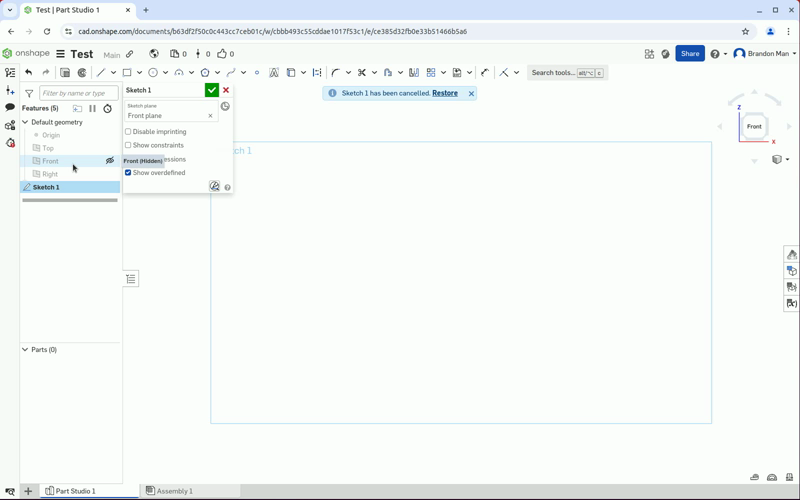
mouse_move(73, 352)
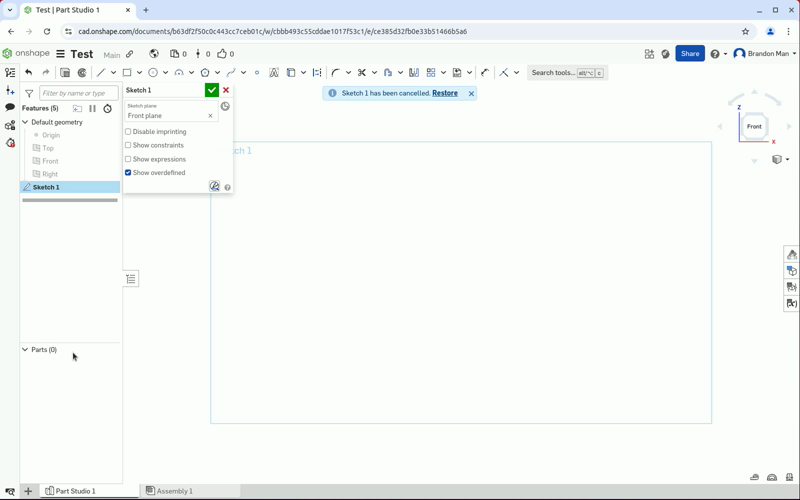
key(y)
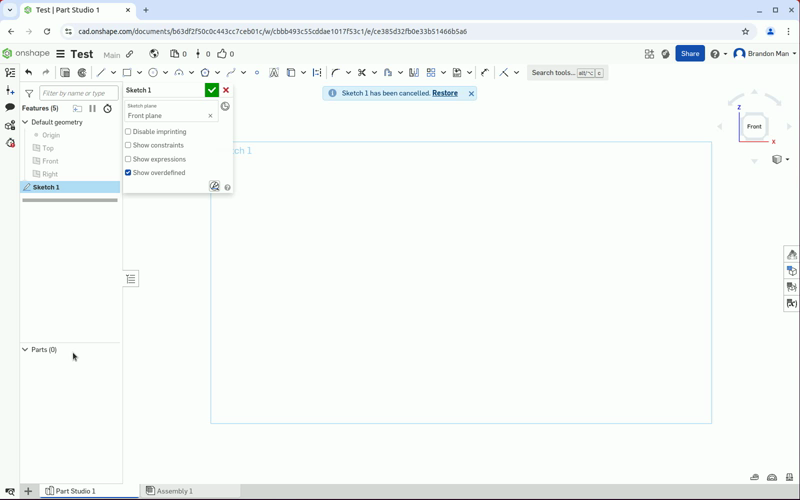
key(l)
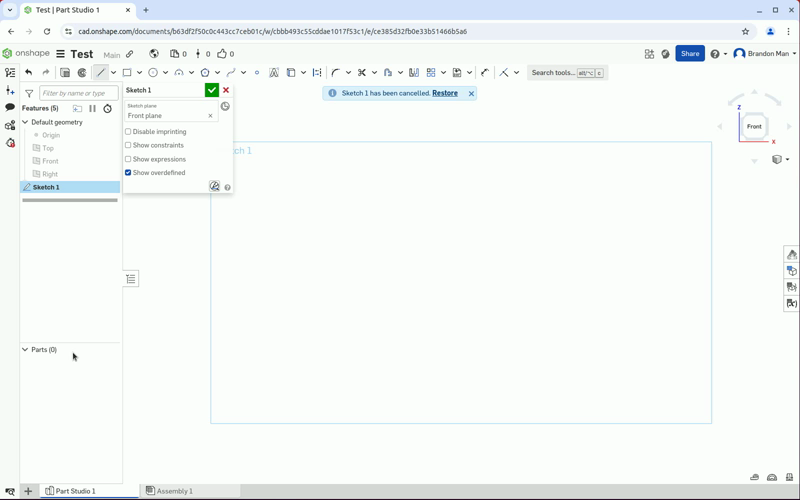
key_down(shift)
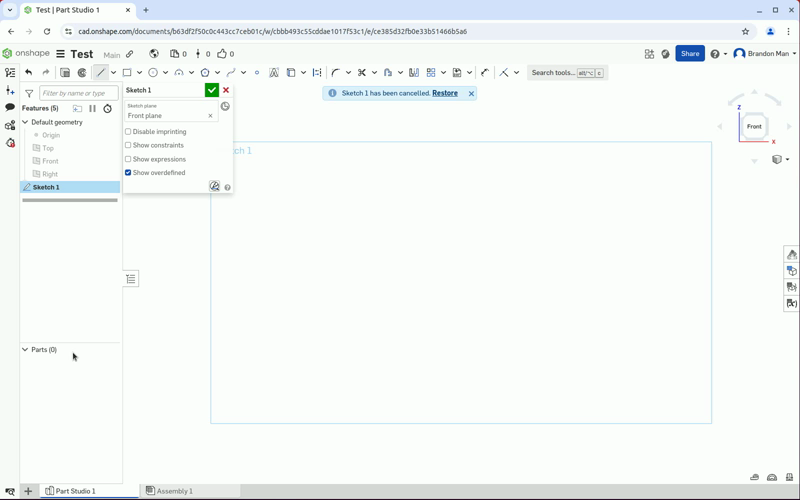
mouse_move(460, 282)
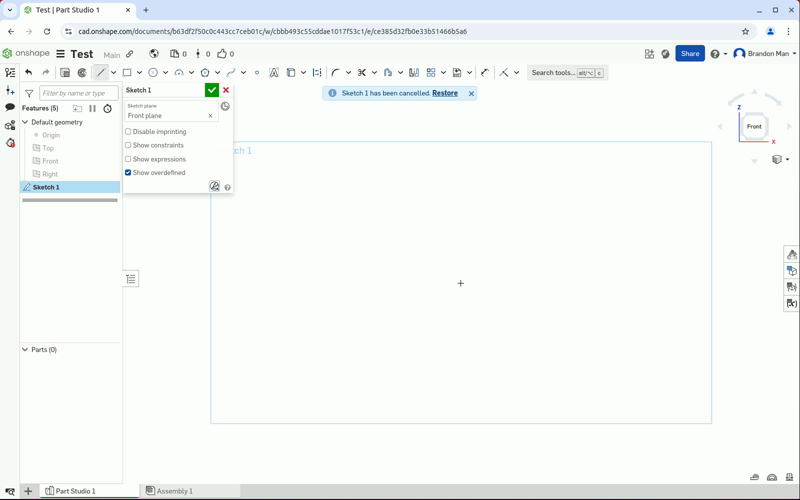
click(460, 282)
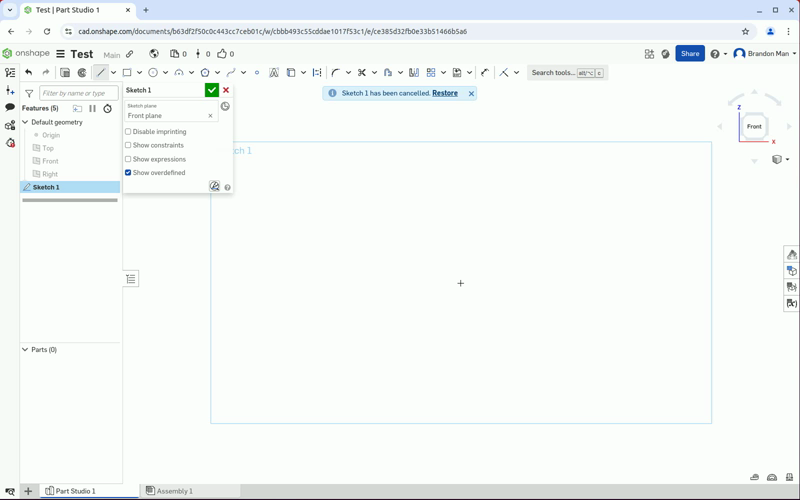
key_up(shift)
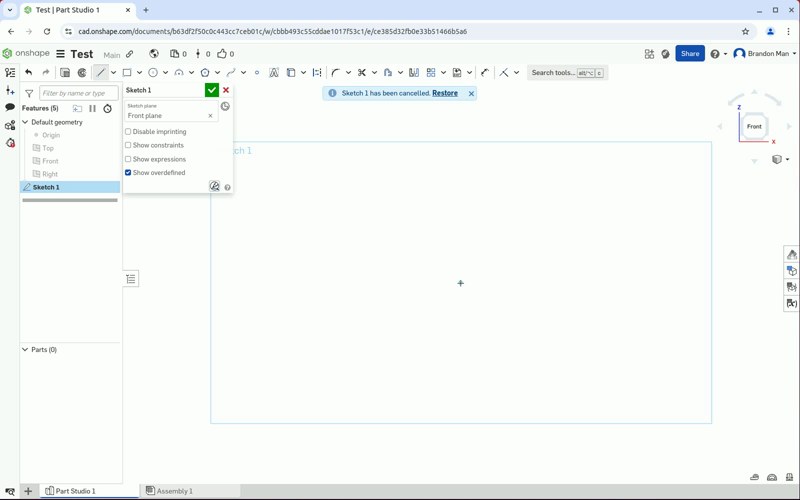
key_down(shift)
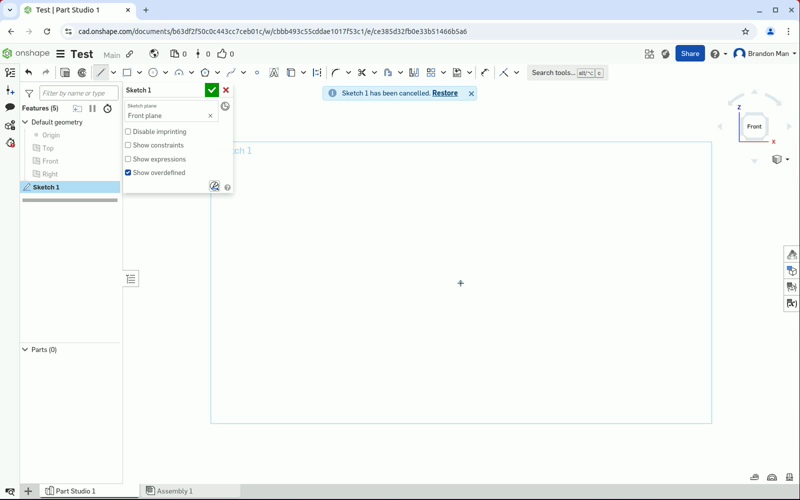
mouse_move(490, 282)
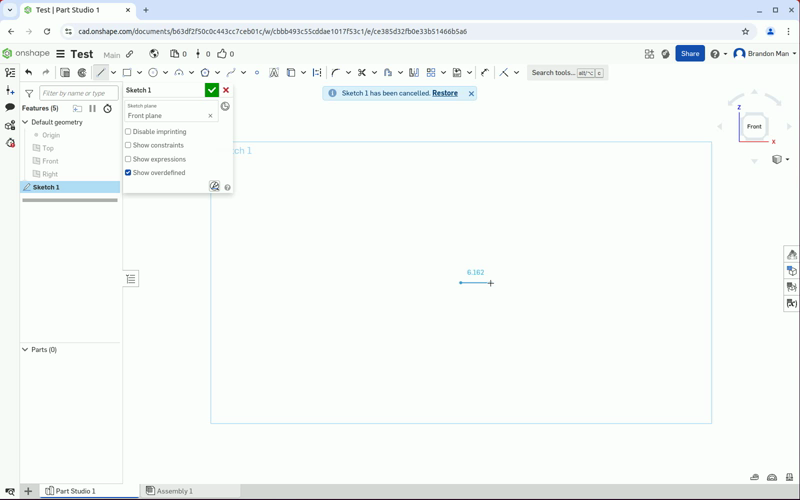
mouse_move(517, 282)
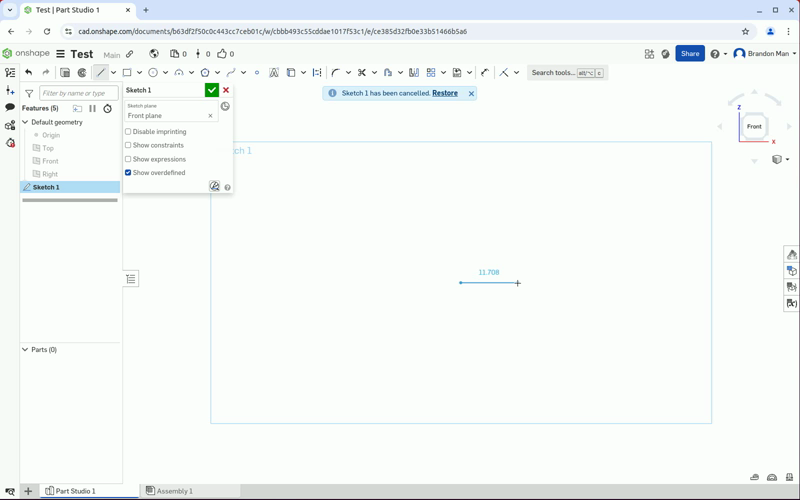
click(517, 282)
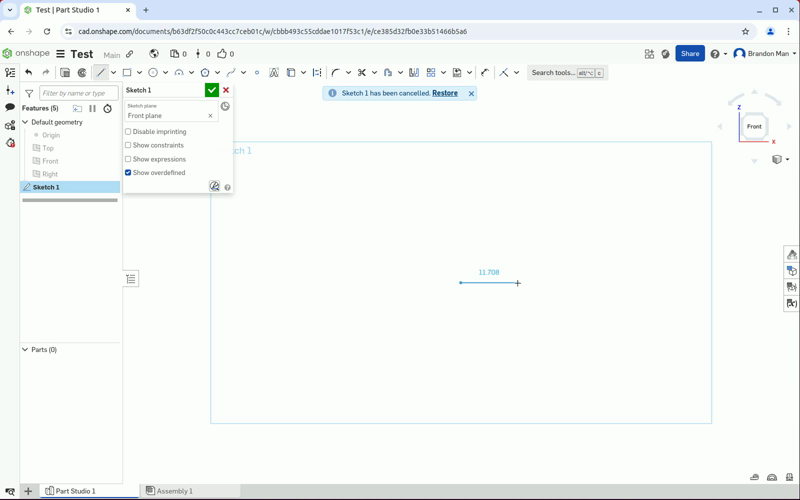
key_up(shift)
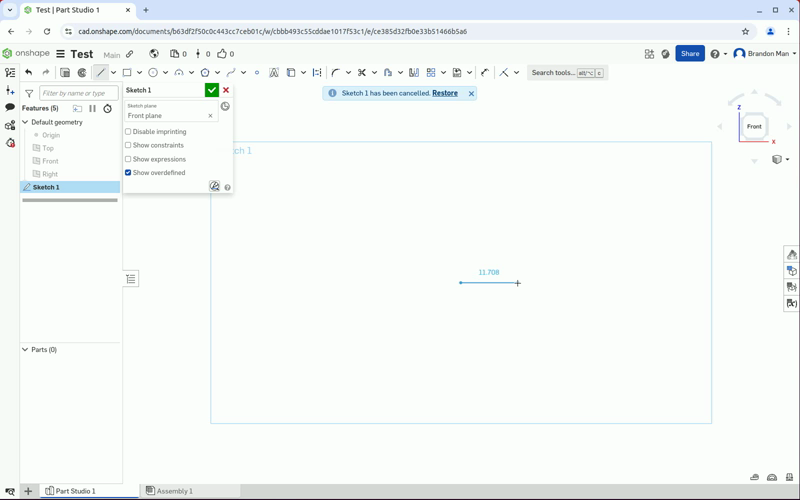
key_down(shift)
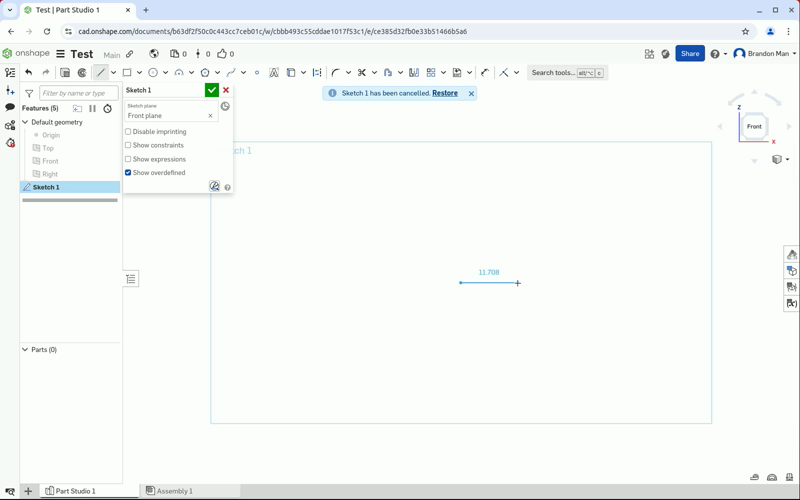
mouse_move(547, 282)
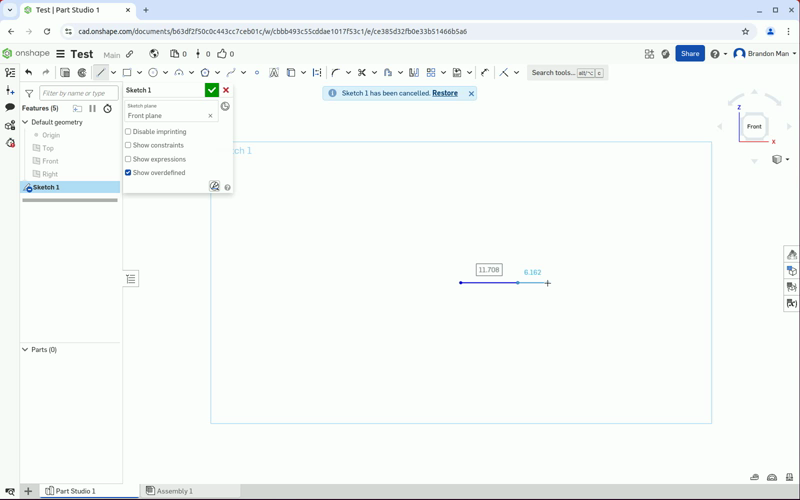
mouse_move(517, 276)
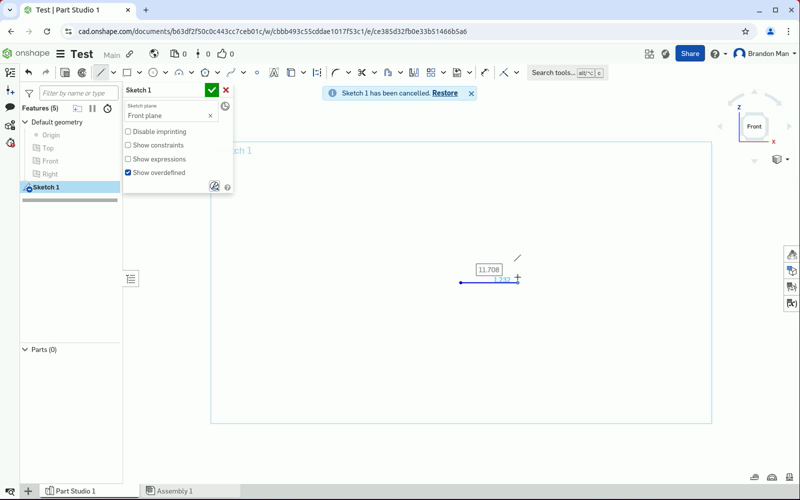
scroll(6)
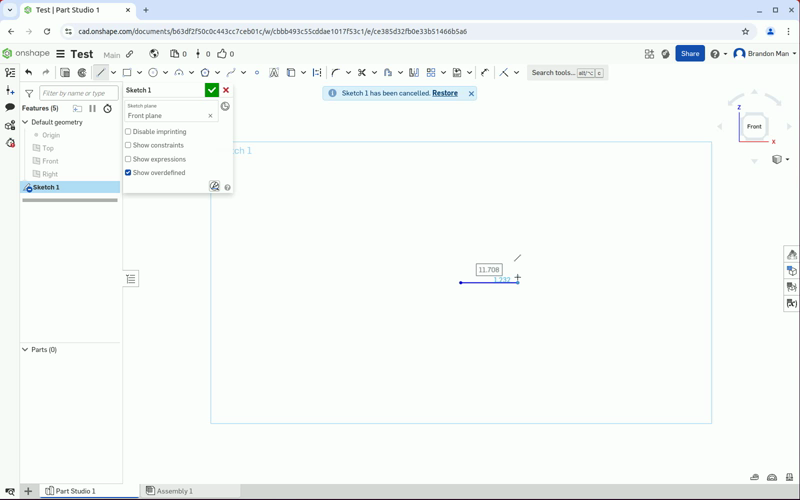
scroll(6)
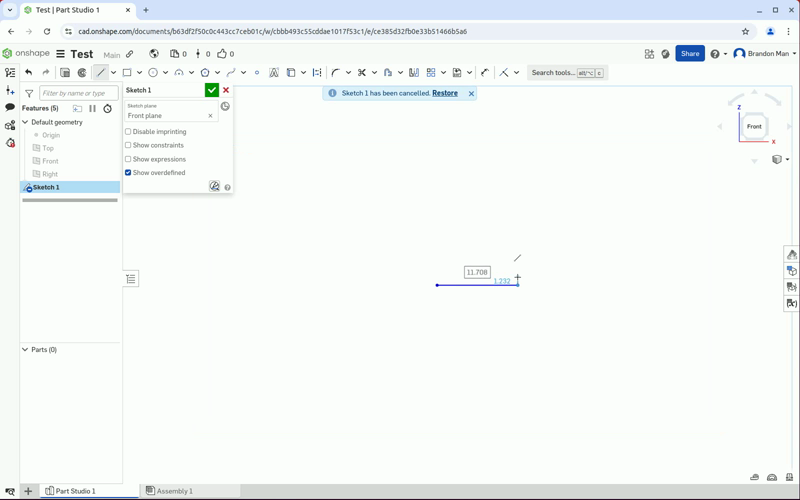
scroll(6)
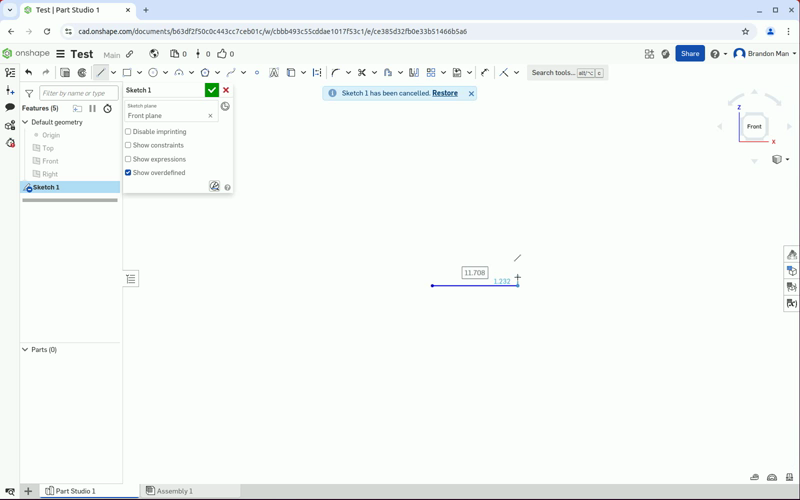
scroll(6)
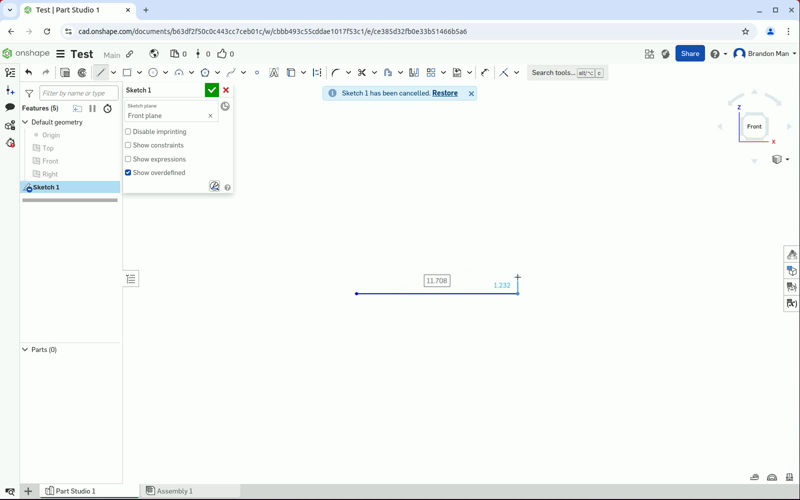
scroll(6)
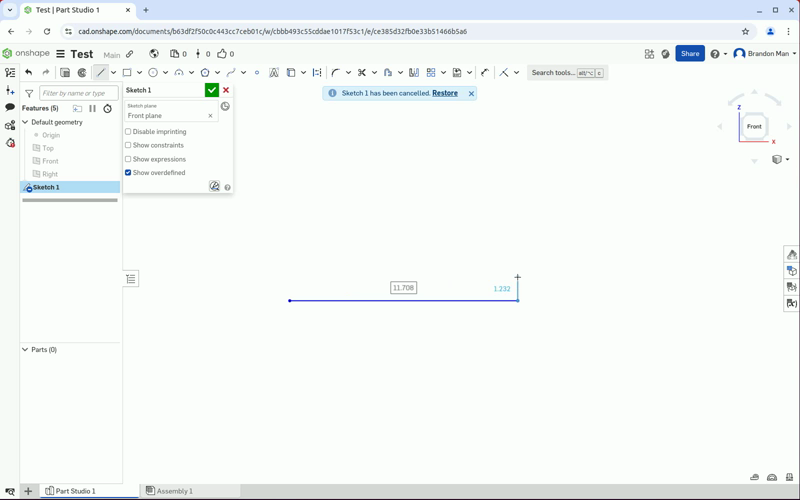
scroll(6)
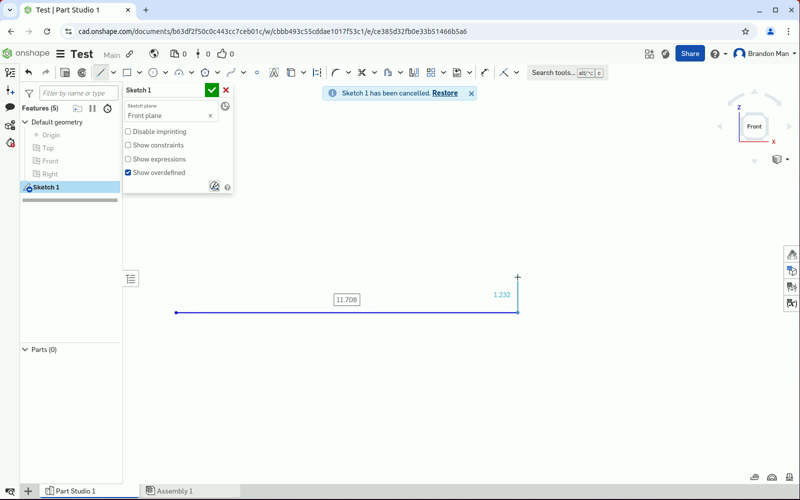
scroll(6)
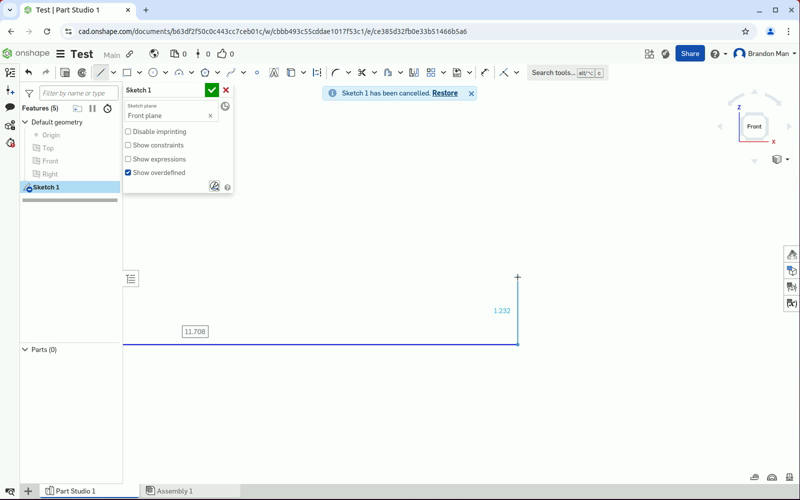
click(517, 276)
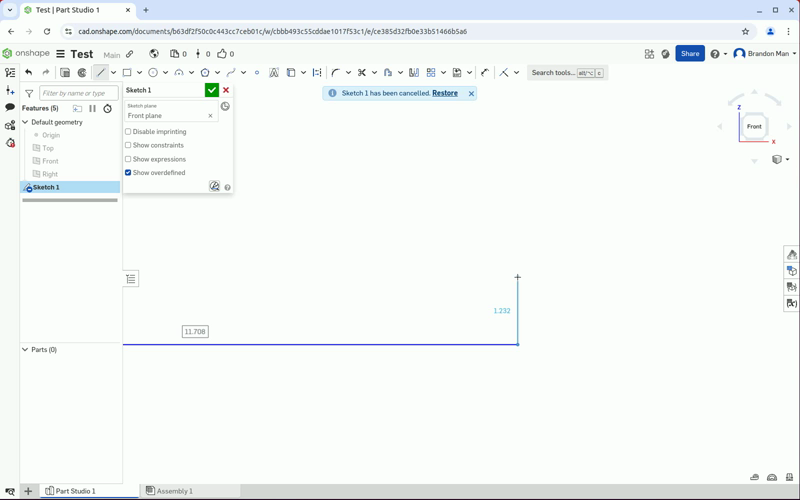
scroll(-6)
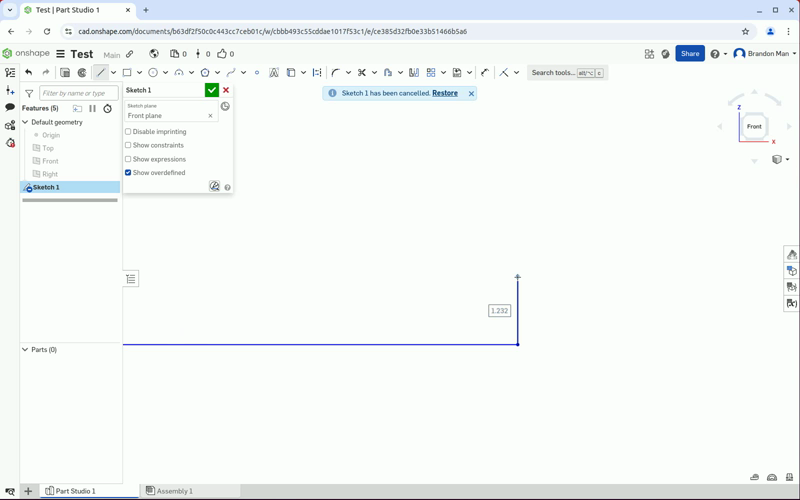
scroll(-6)
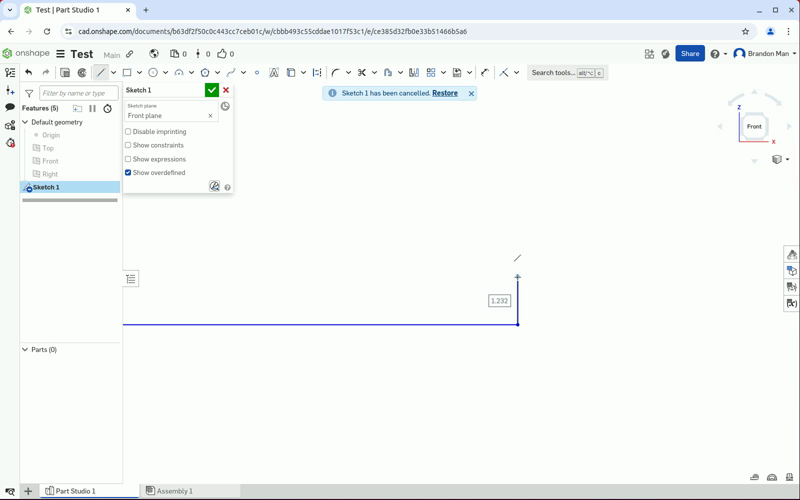
scroll(-6)
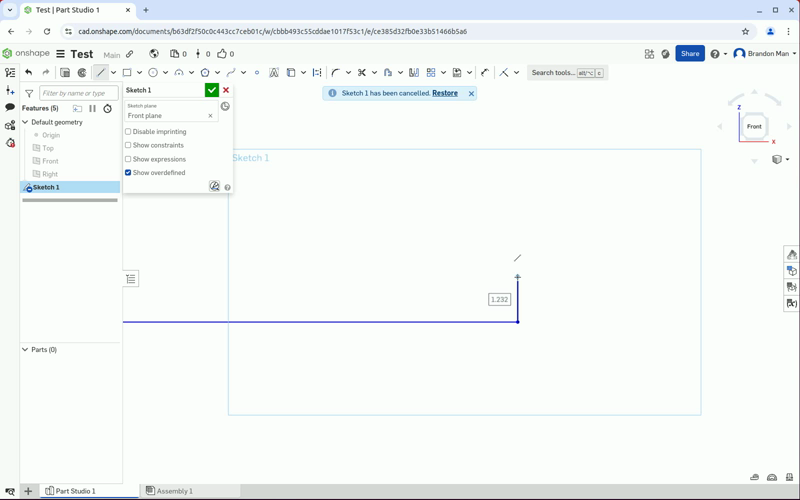
scroll(-6)
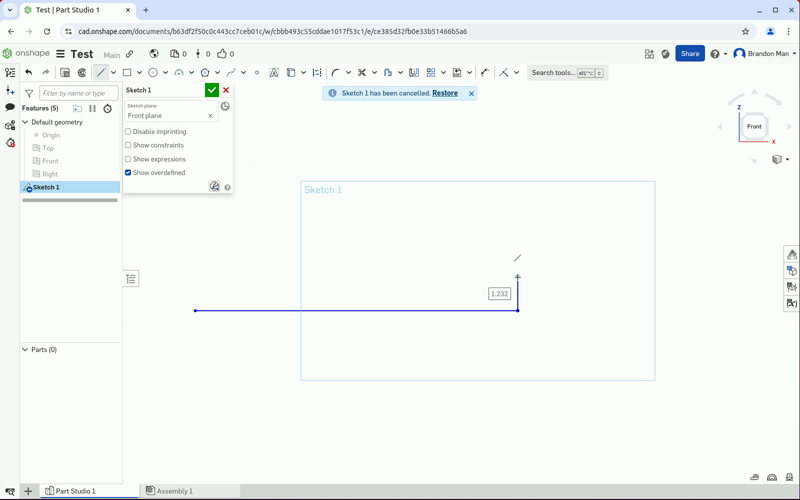
scroll(-6)
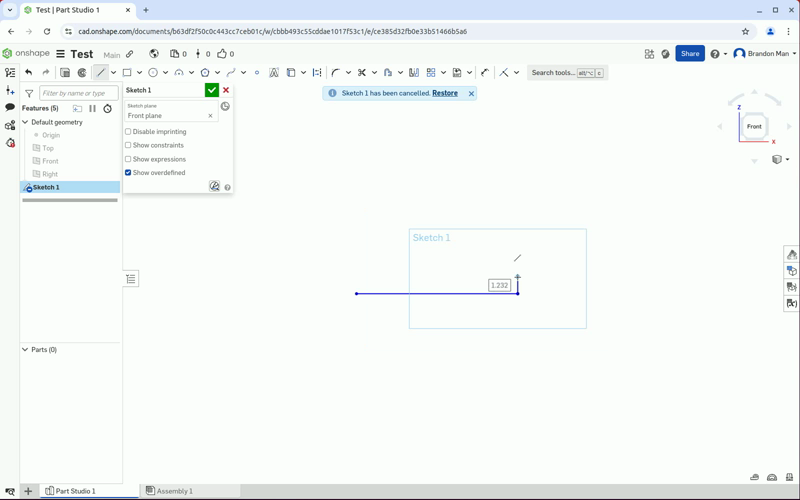
scroll(-6)
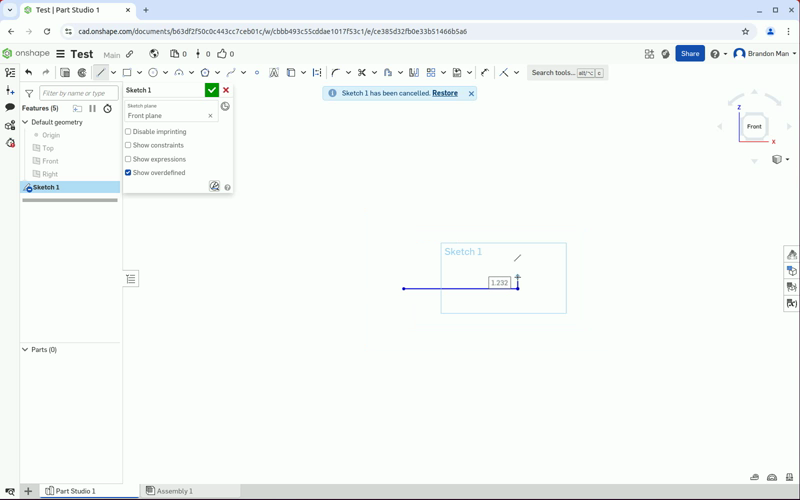
scroll(-6)
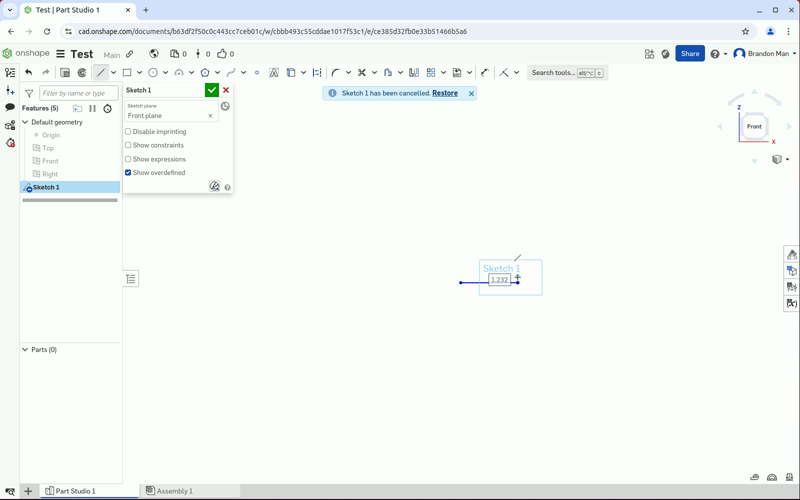
key_up(shift)
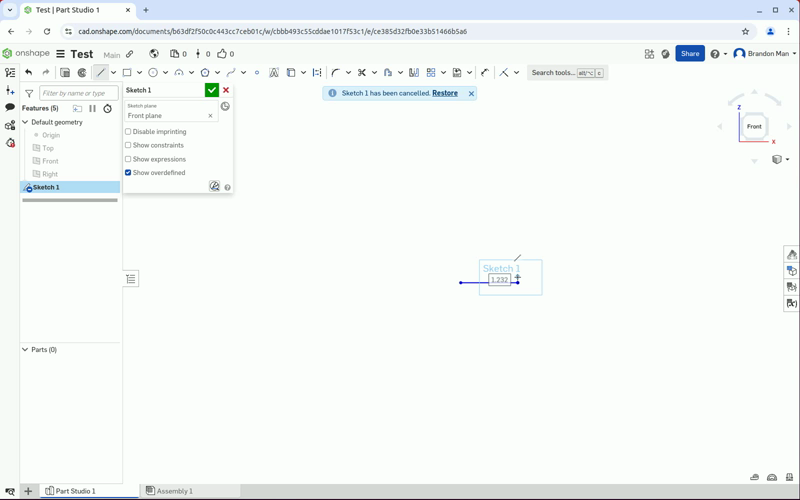
key_down(shift)
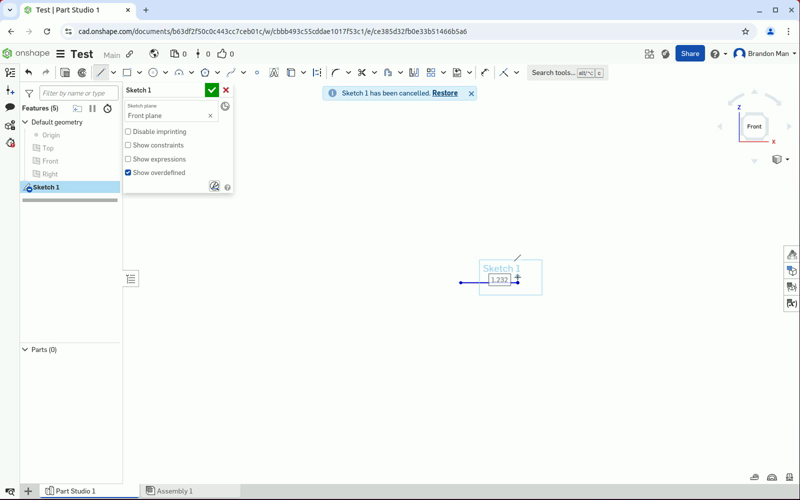
mouse_move(547, 276)
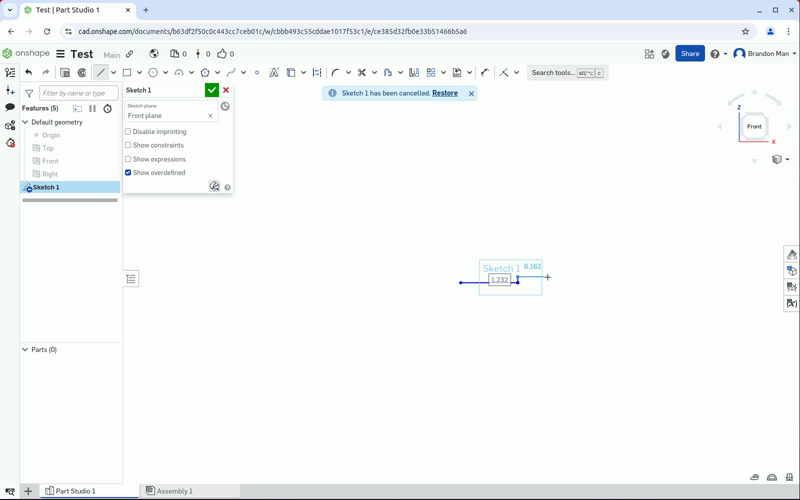
mouse_move(460, 276)
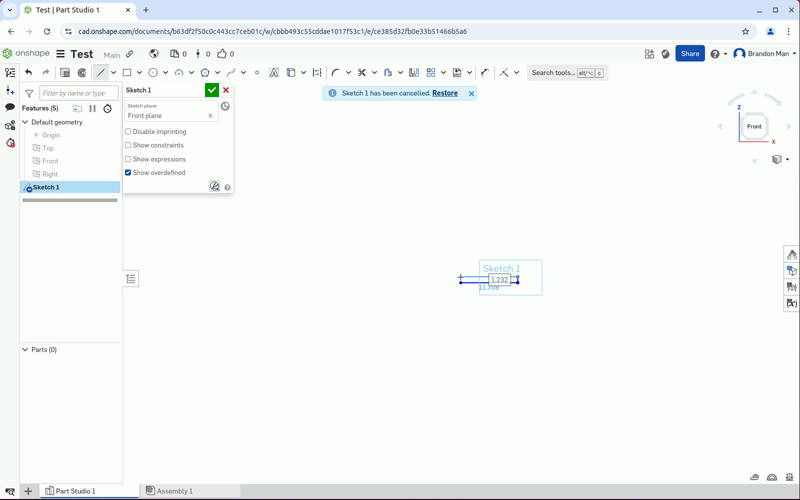
click(460, 276)
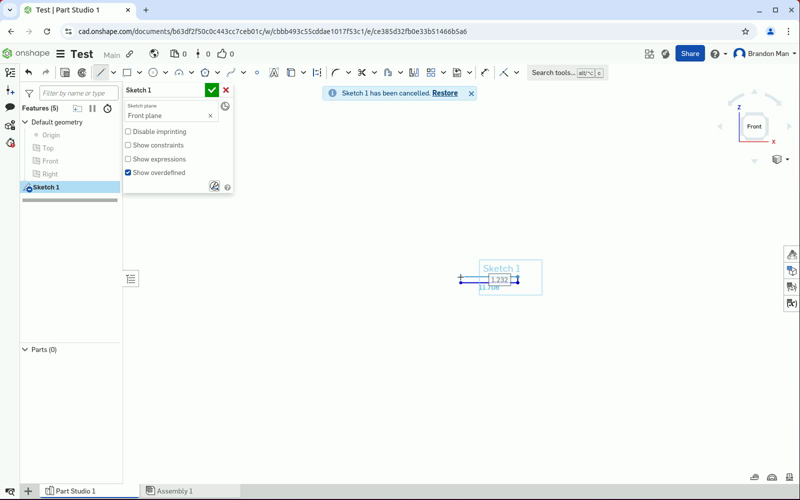
key_up(shift)
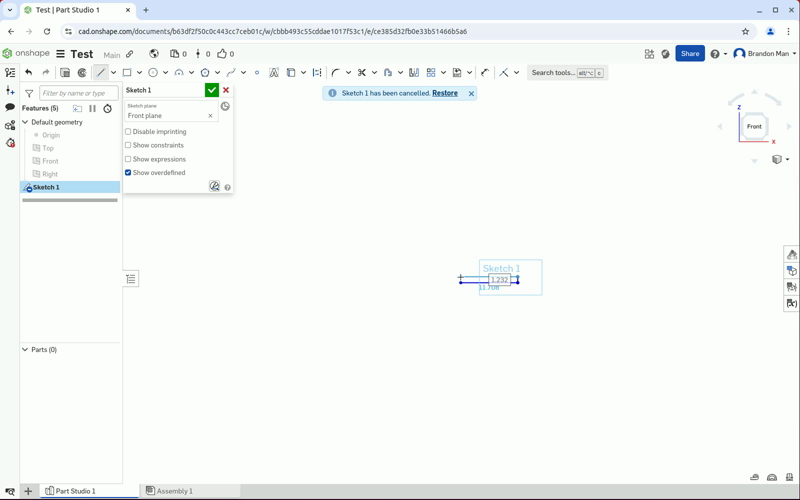
mouse_move(490, 276)
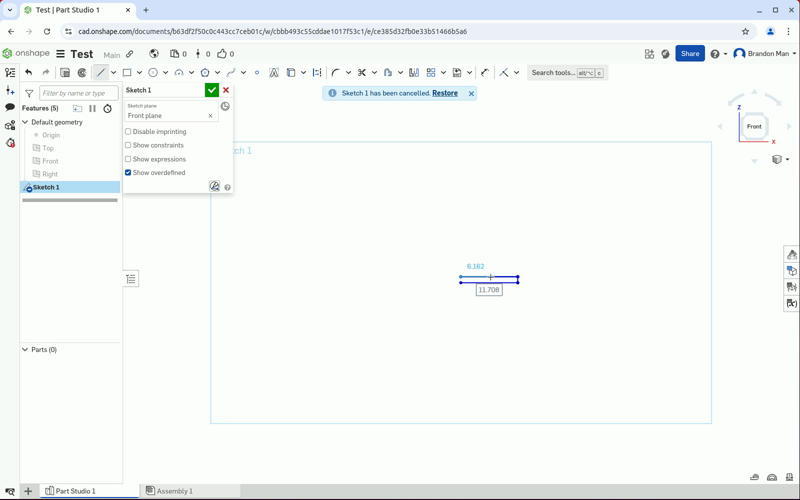
key_down(shift)
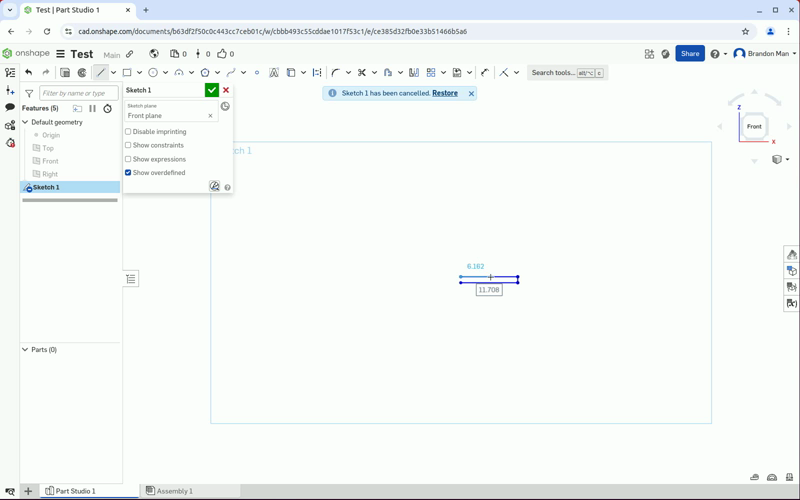
mouse_move(460, 282)
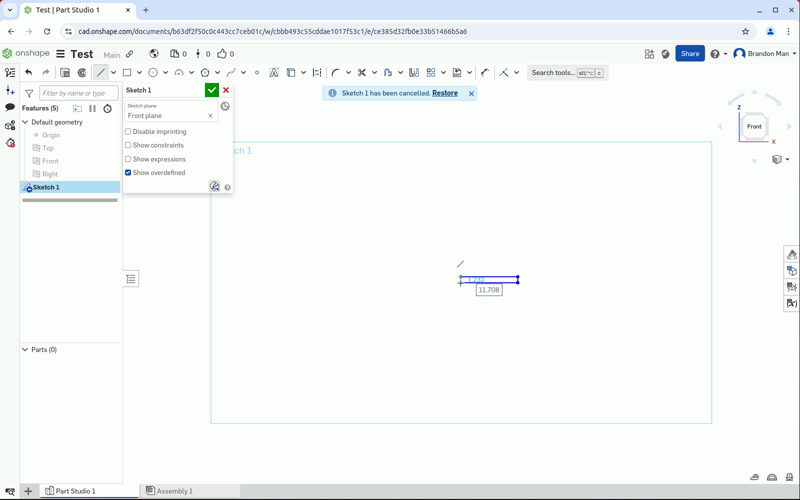
scroll(6)
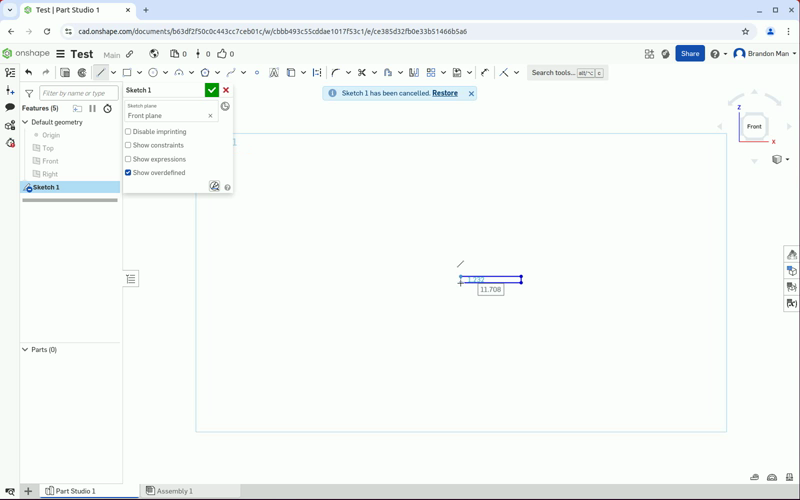
scroll(6)
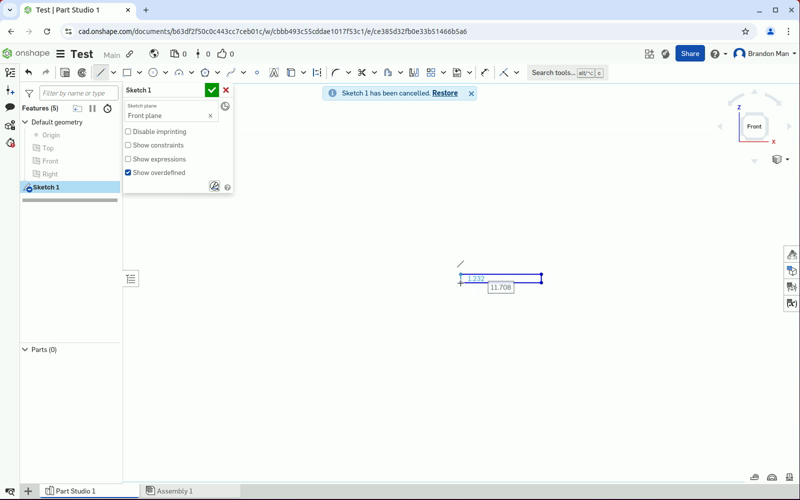
scroll(6)
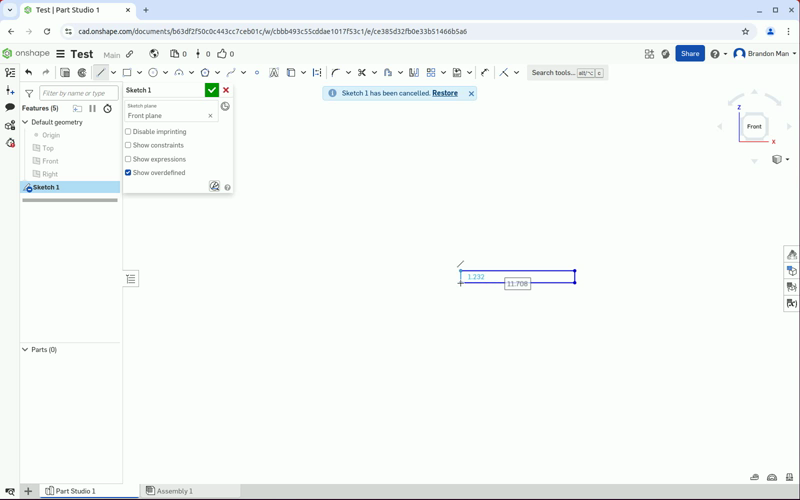
scroll(6)
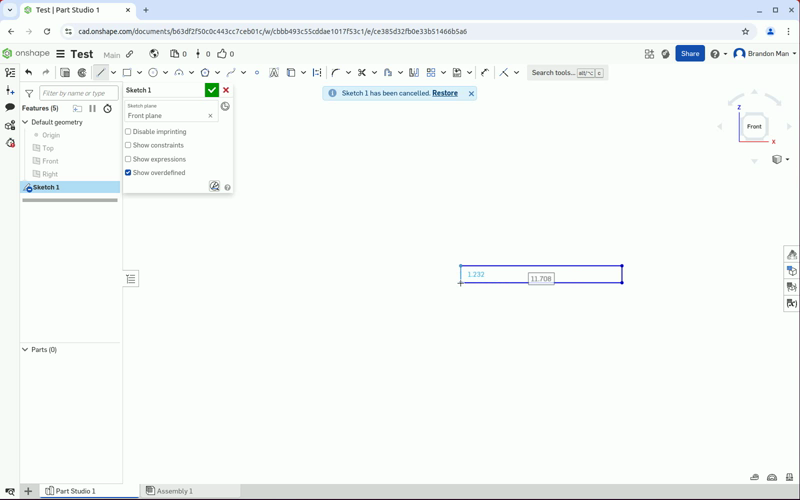
scroll(6)
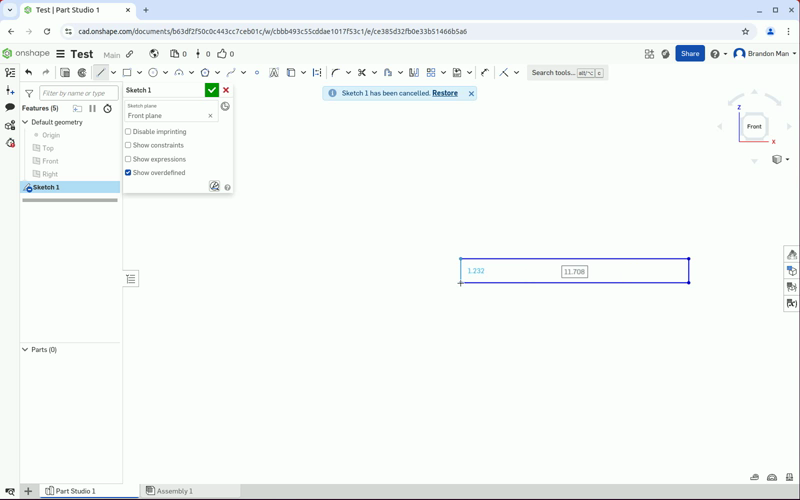
scroll(6)
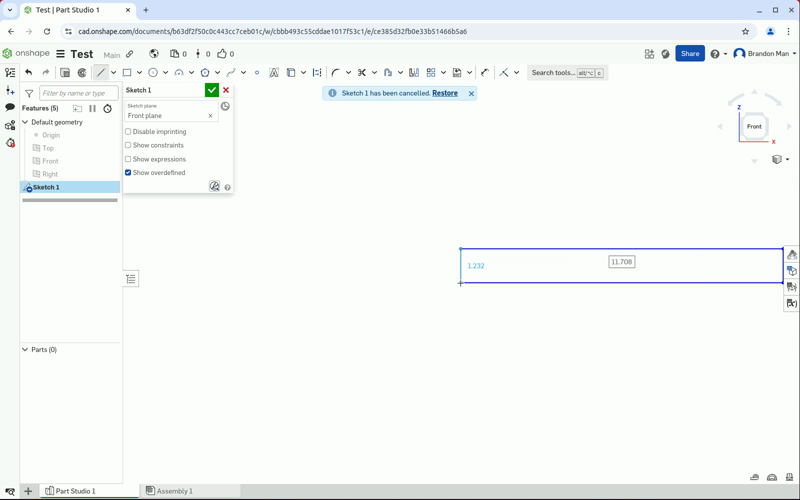
scroll(6)
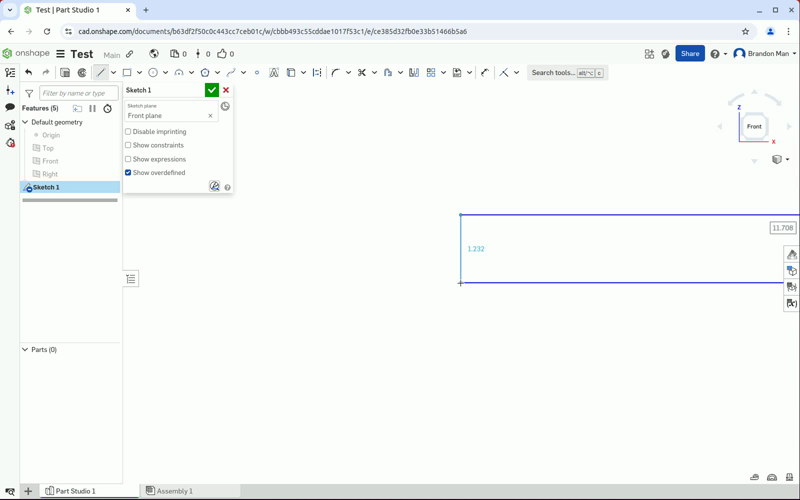
key_up(shift)
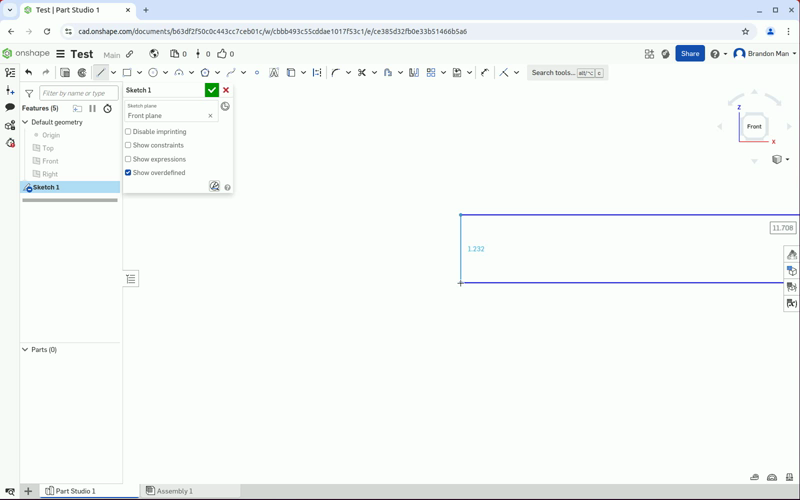
click(460, 282)
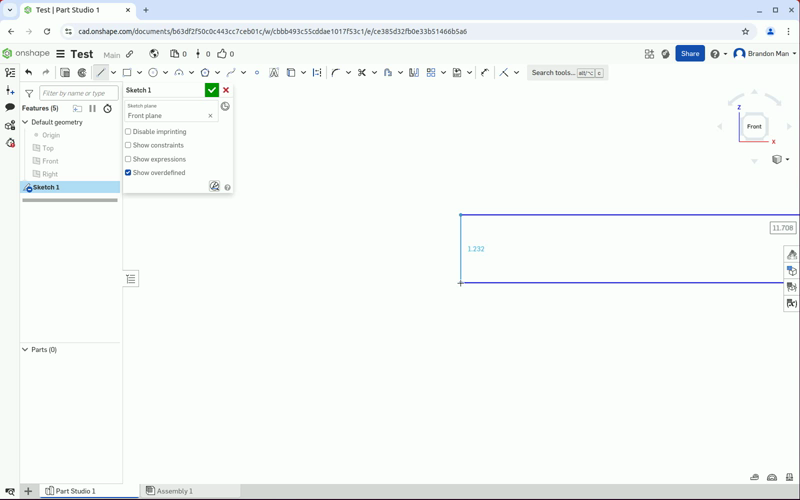
scroll(-6)
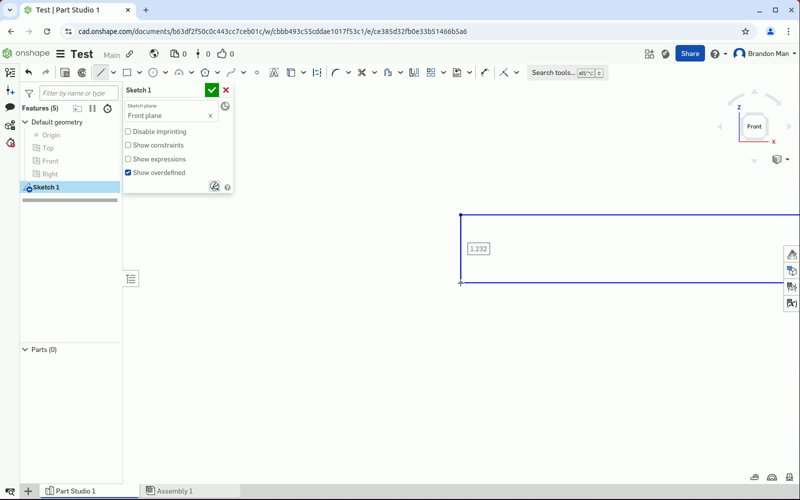
scroll(-6)
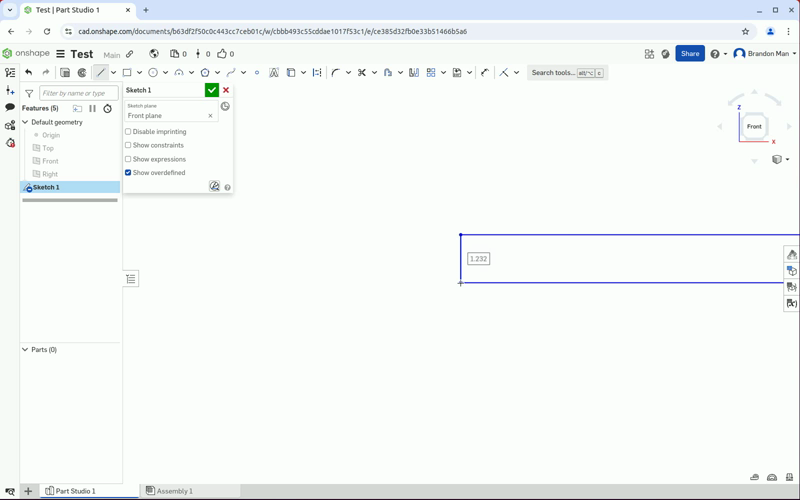
scroll(-6)
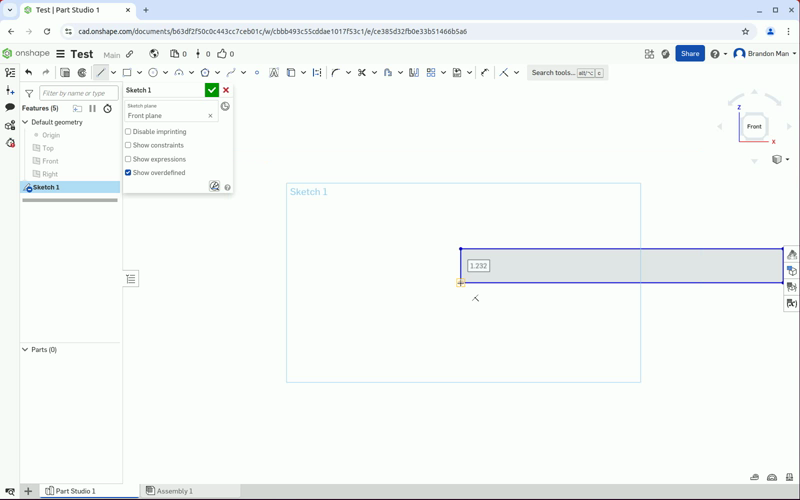
scroll(-6)
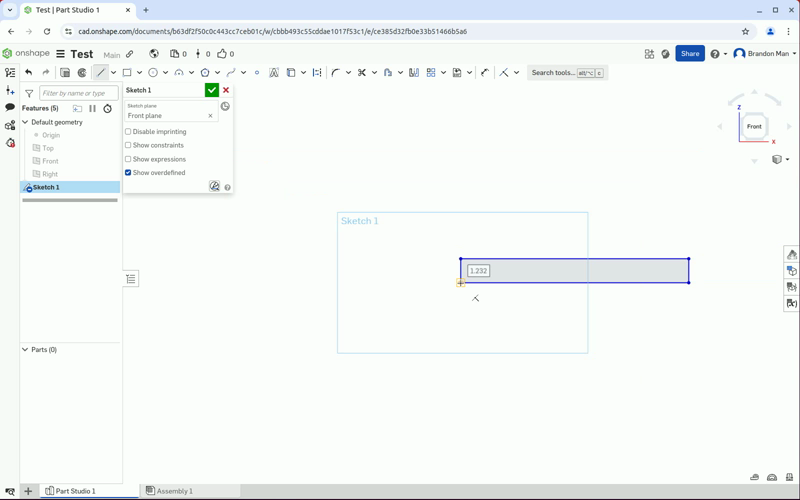
scroll(-6)
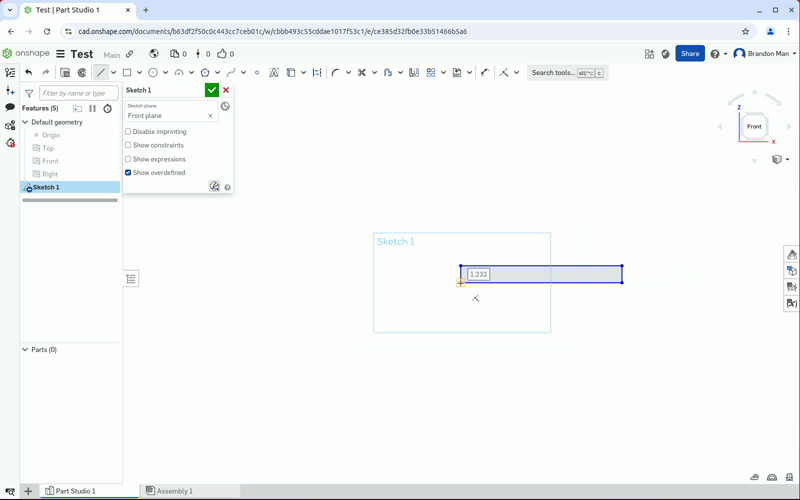
scroll(-6)
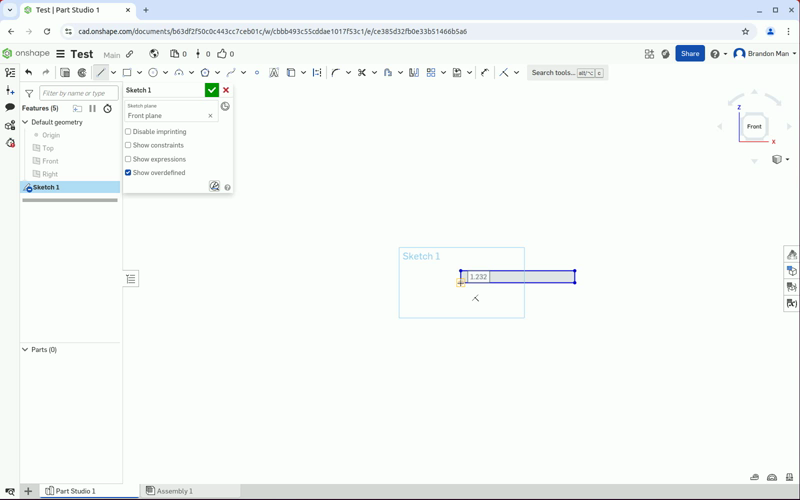
scroll(-6)
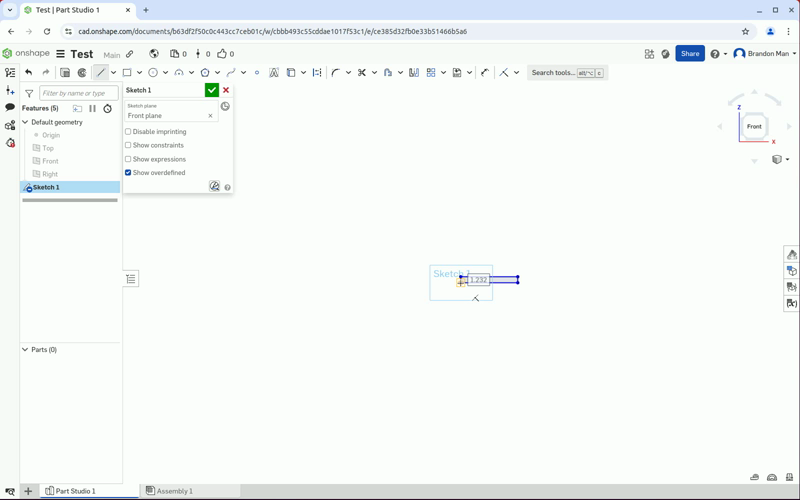
key(esc)
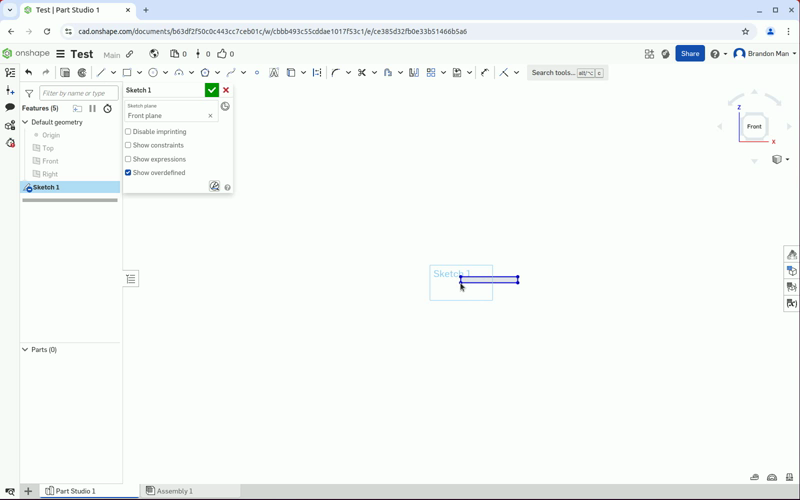
mouse_move(468, 278)
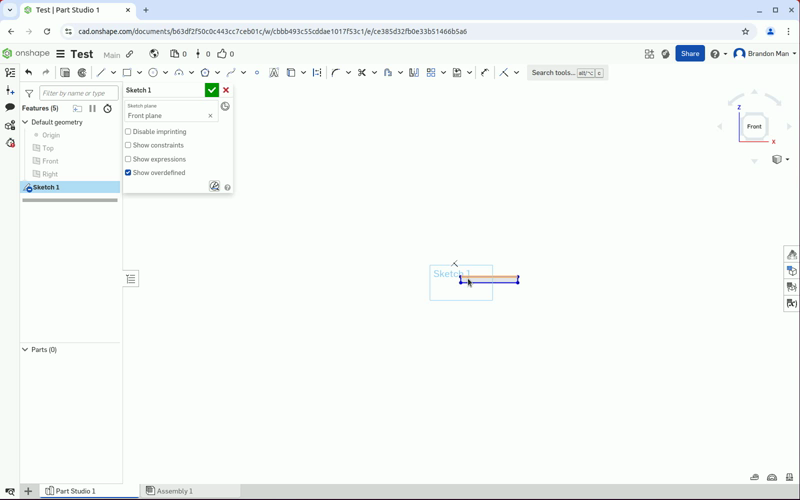
scroll(6)
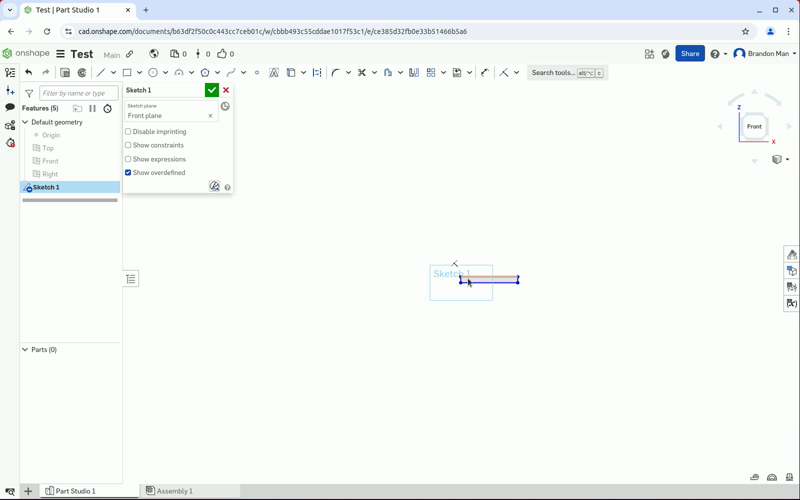
scroll(6)
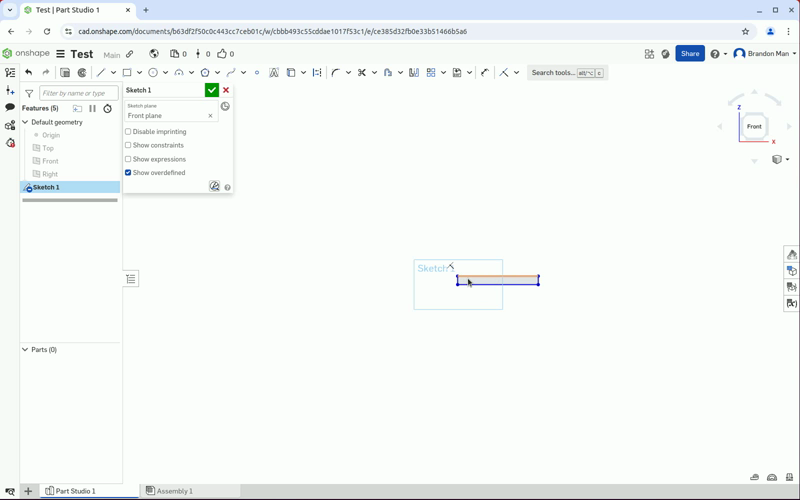
scroll(6)
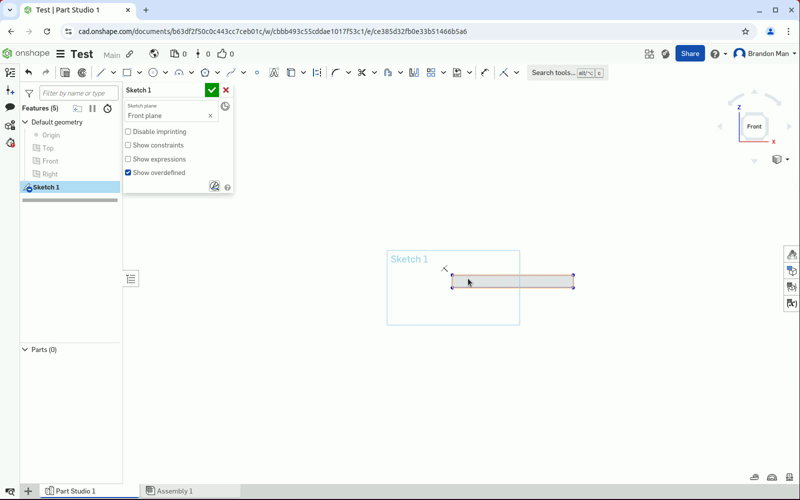
scroll(6)
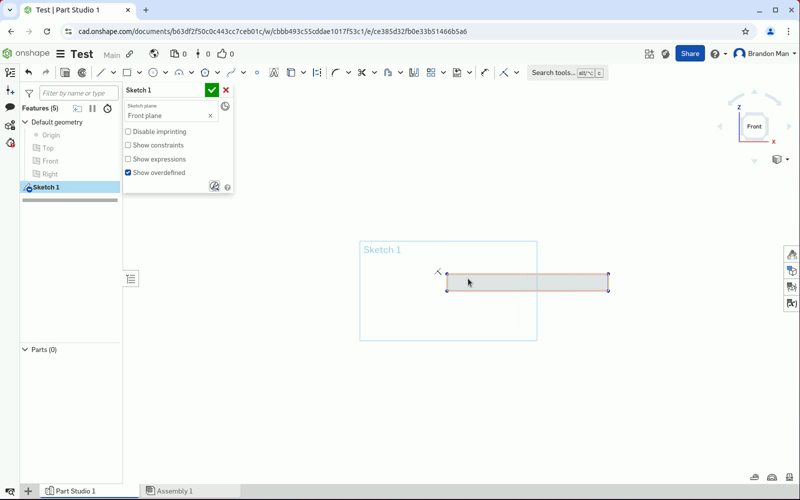
scroll(6)
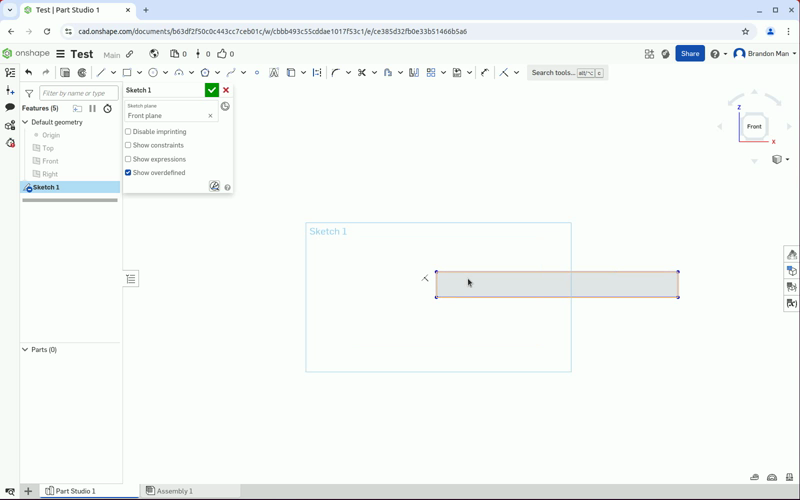
scroll(6)
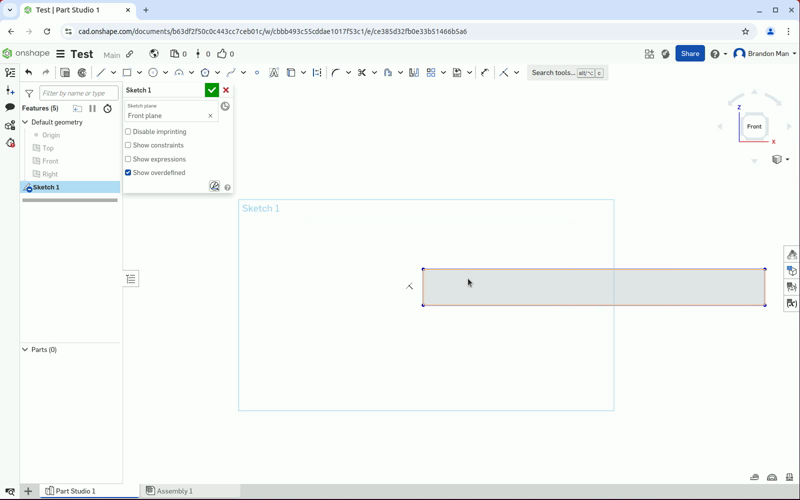
scroll(6)
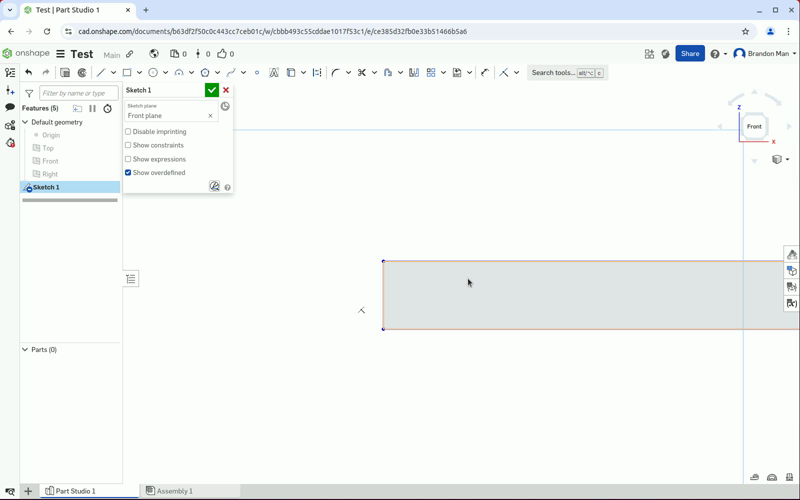
click(468, 278)
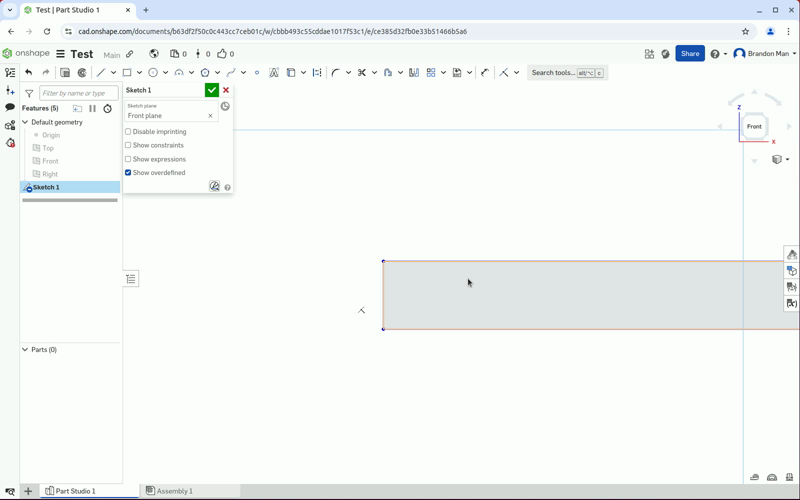
scroll(-6)
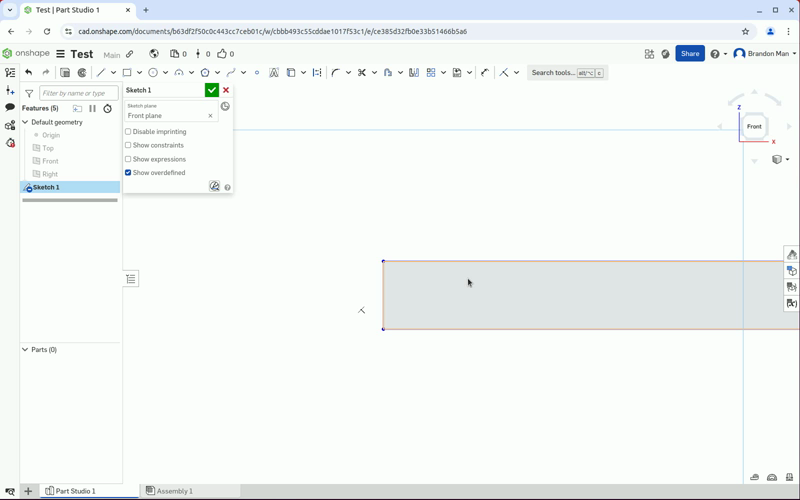
scroll(-6)
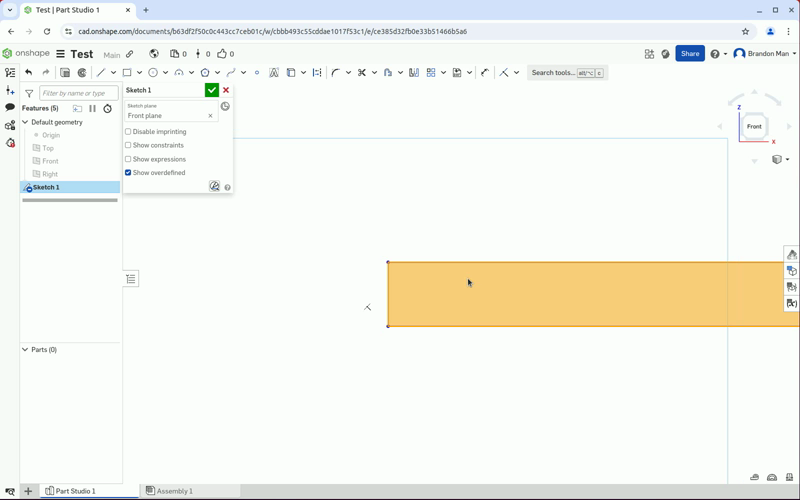
scroll(-6)
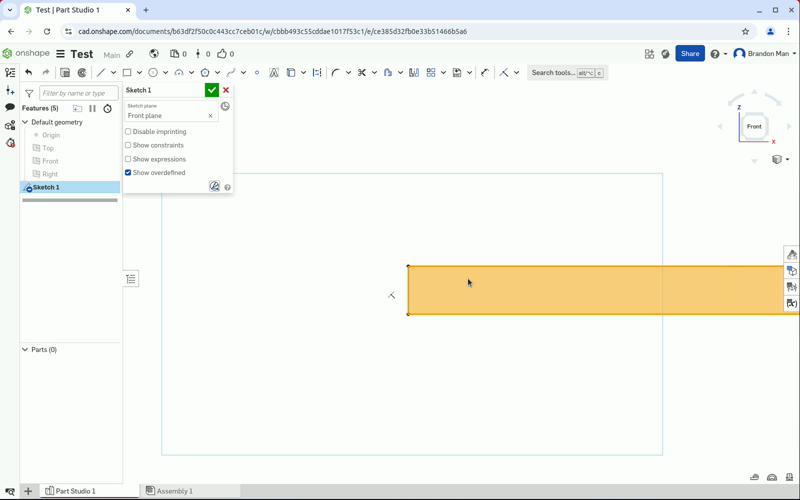
scroll(-6)
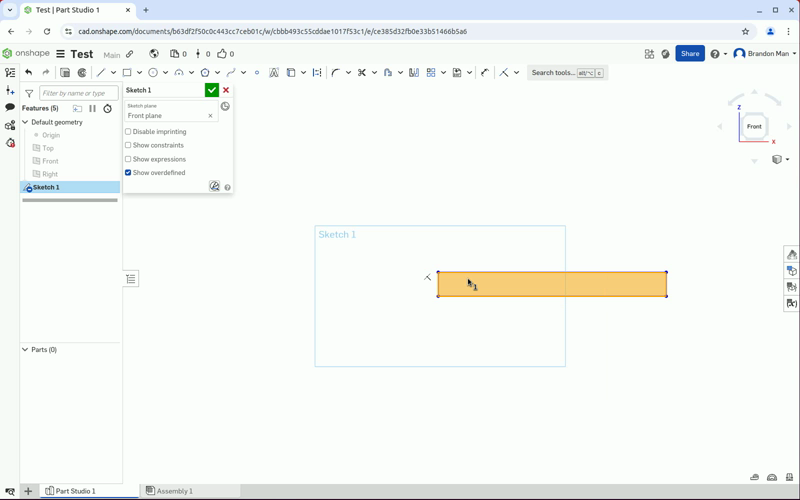
scroll(-6)
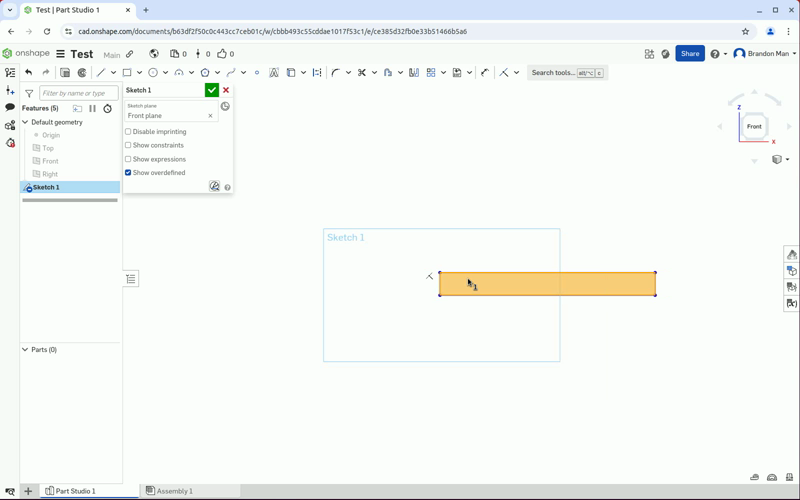
scroll(-6)
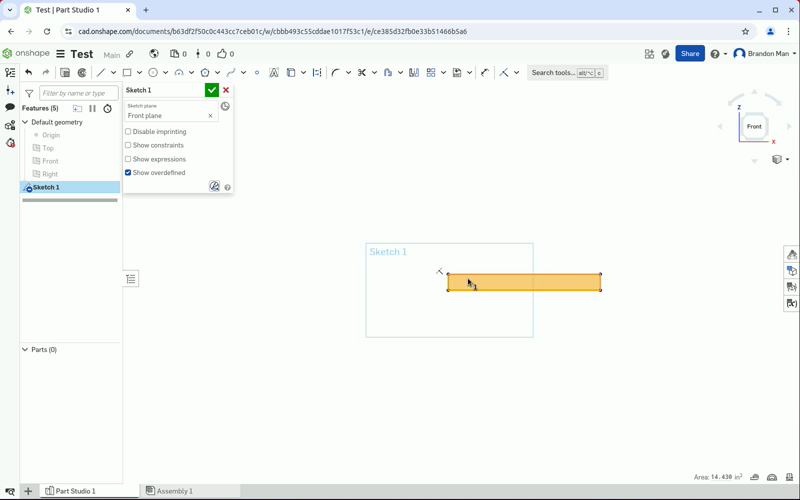
scroll(-6)
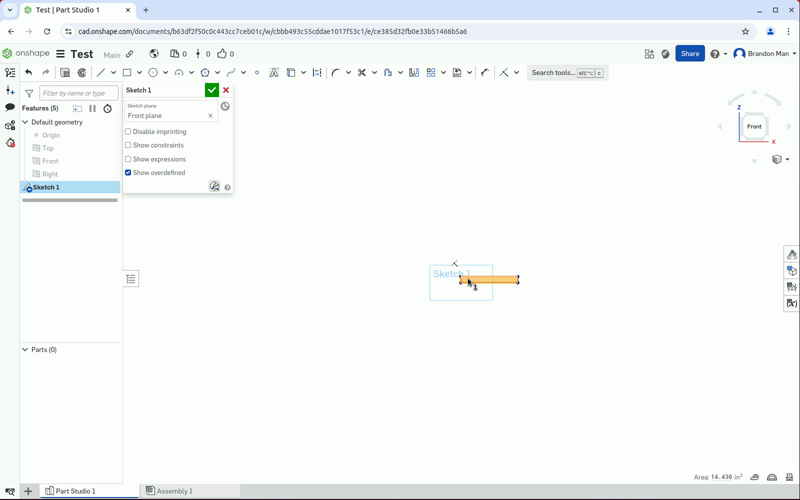
mouse_move(73, 352)
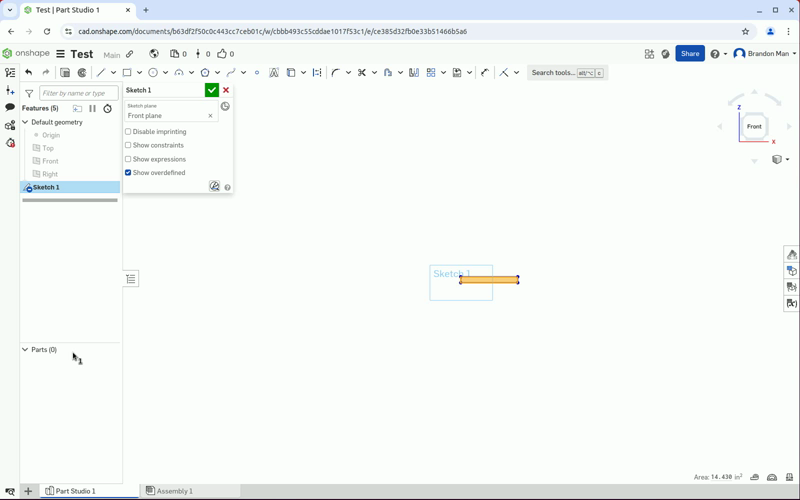
key(shift+y)
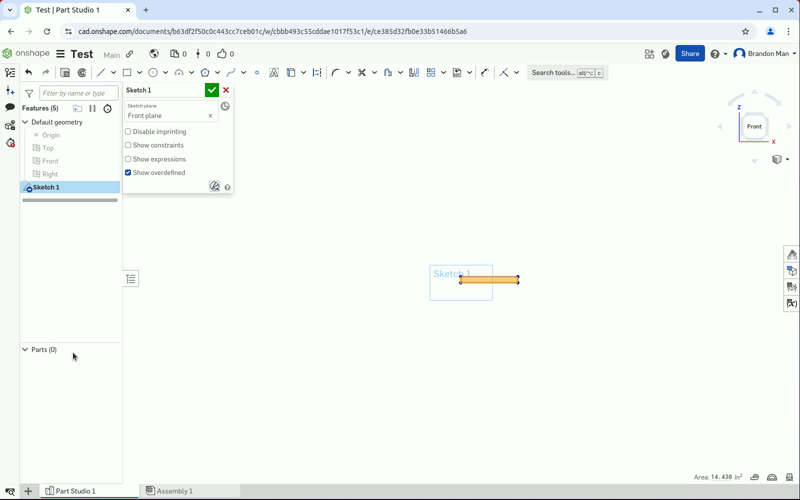
key(shift+e)
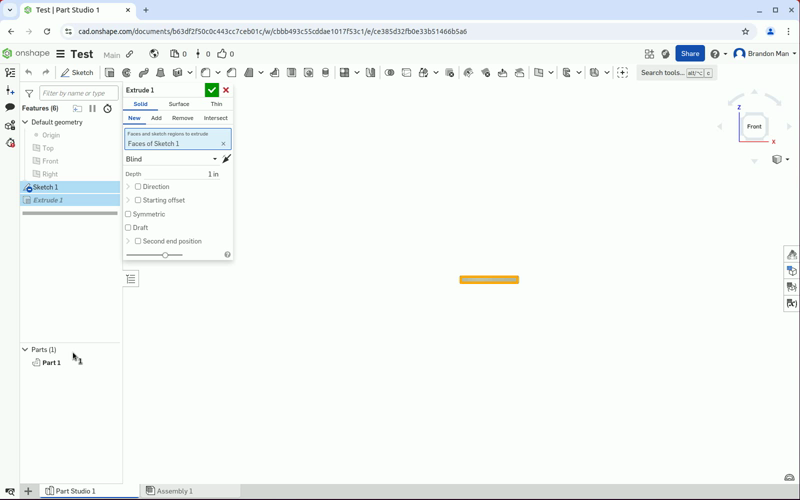
mouse_move(143, 106)
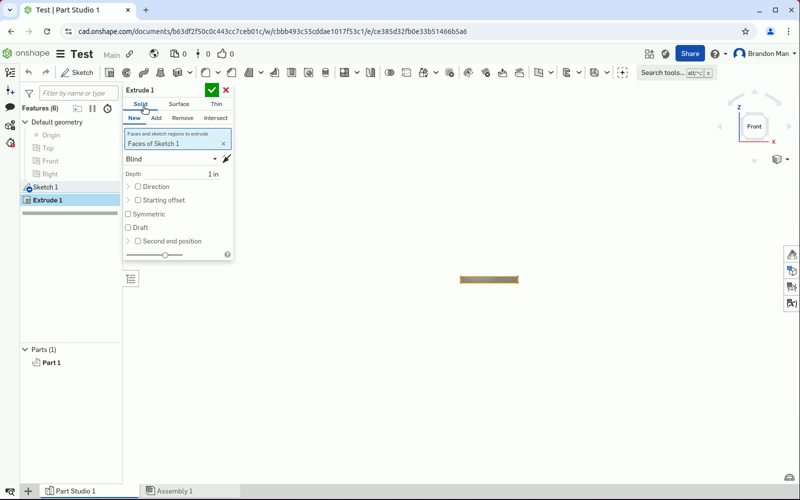
click(143, 106)
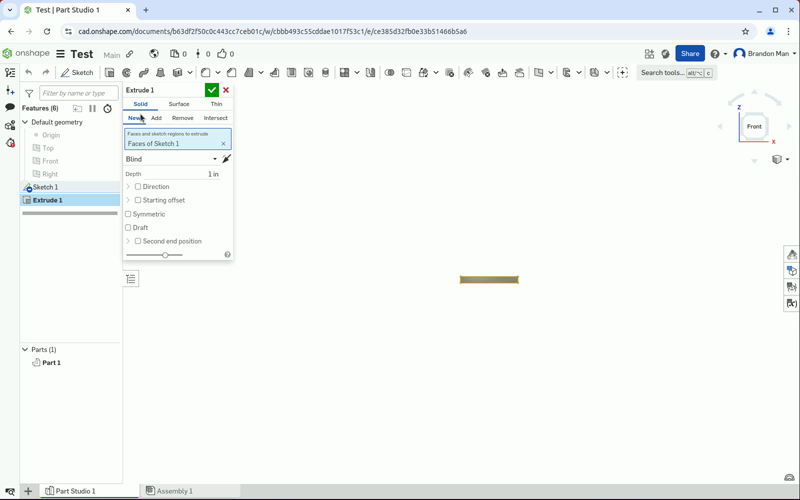
mouse_move(137, 120)
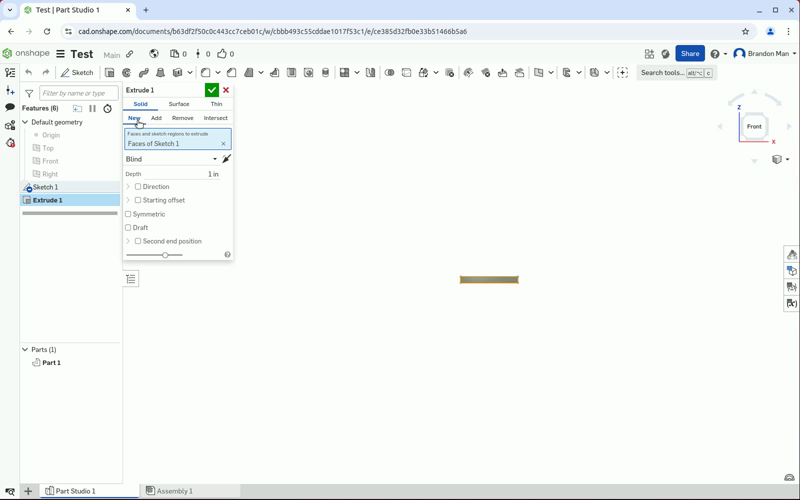
click(137, 120)
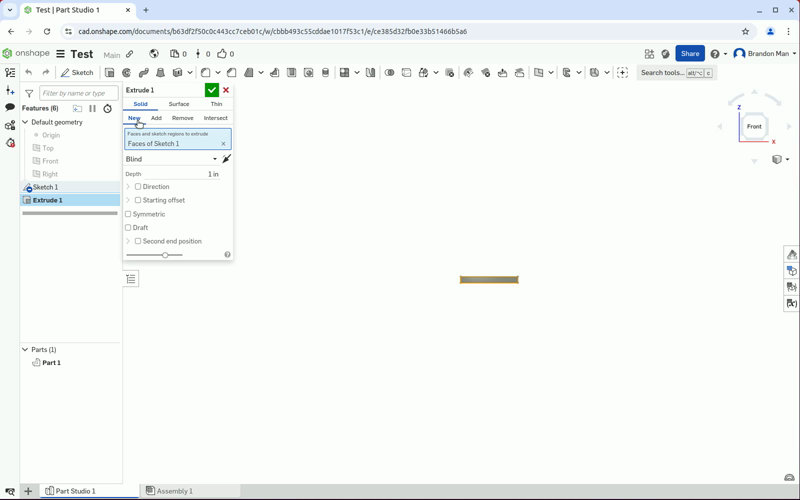
key(tab, 4)
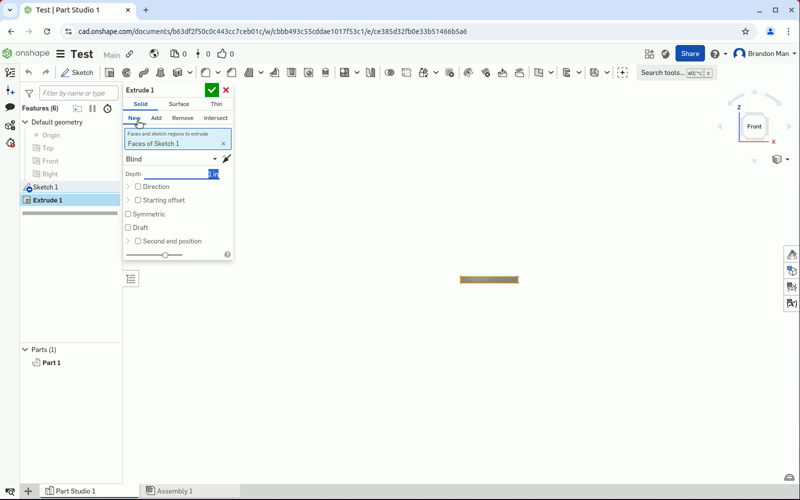
text(23.108)
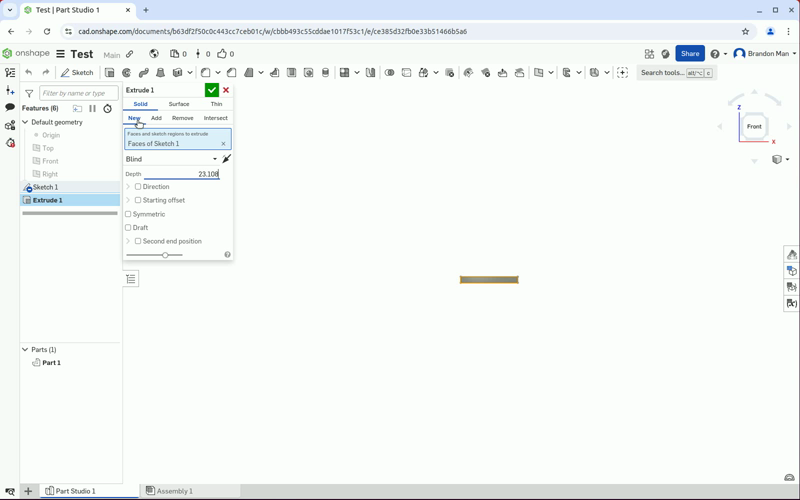
key(enter)
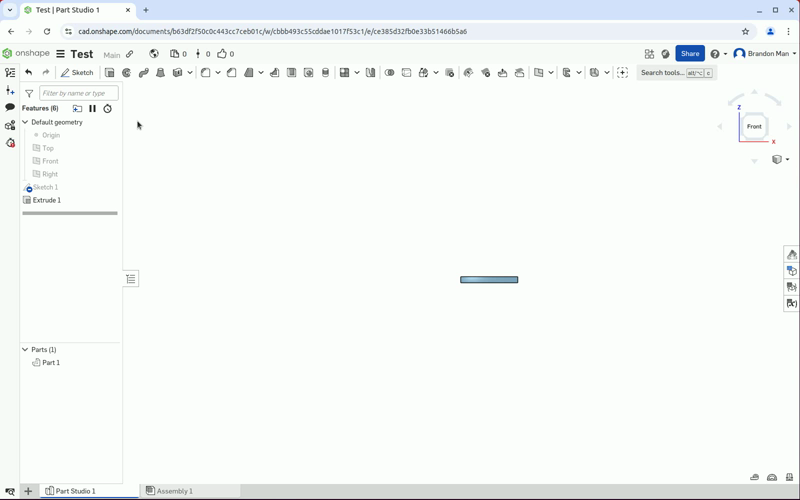
key(shift+h)
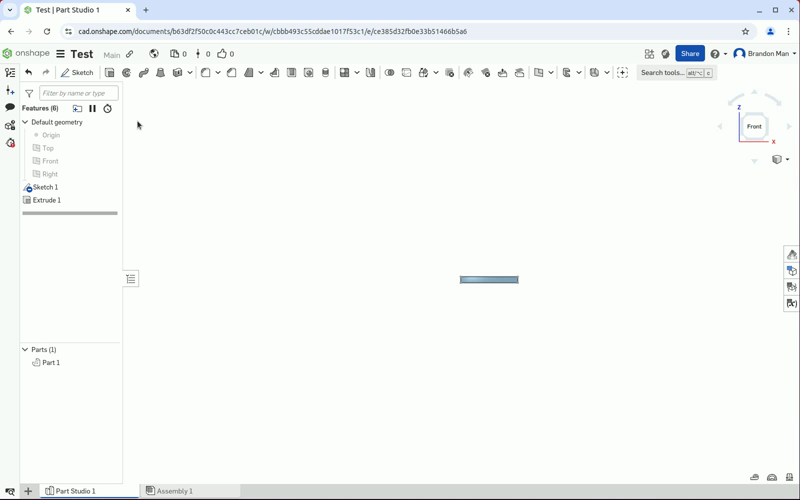
key(shift+h)
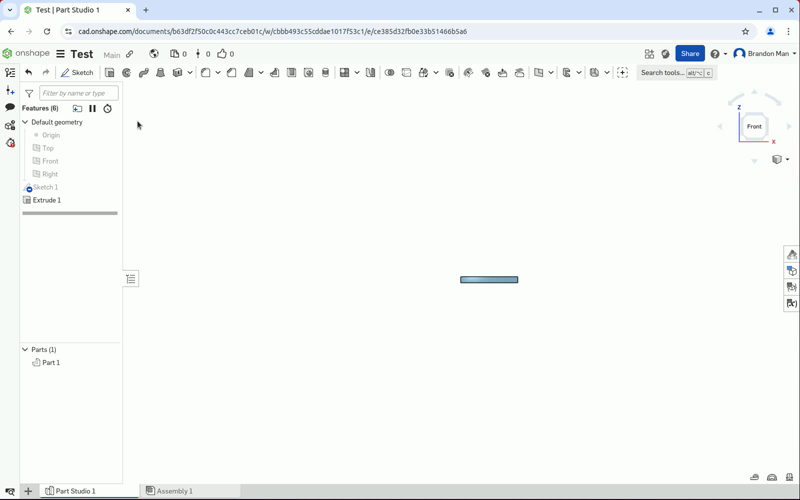
mouse_move(73, 189)
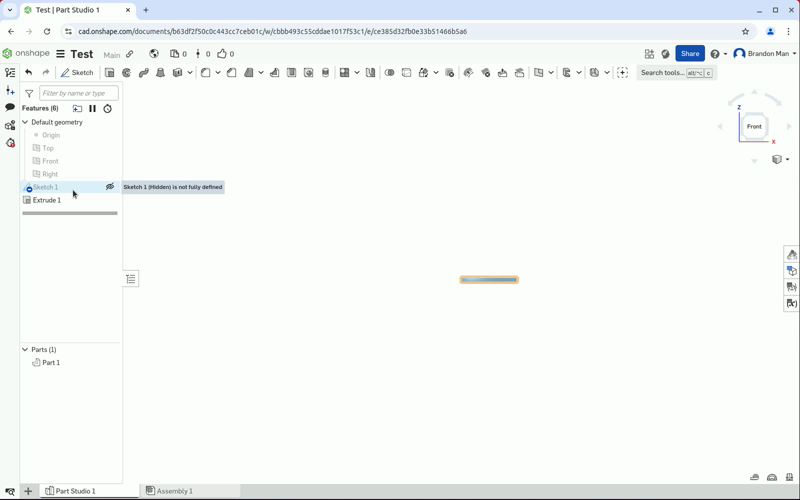
click(73, 189)
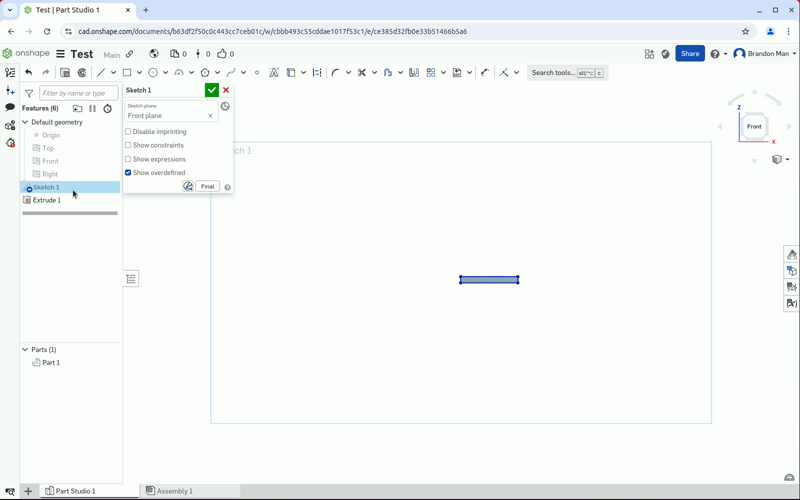
mouse_move(229, 92)
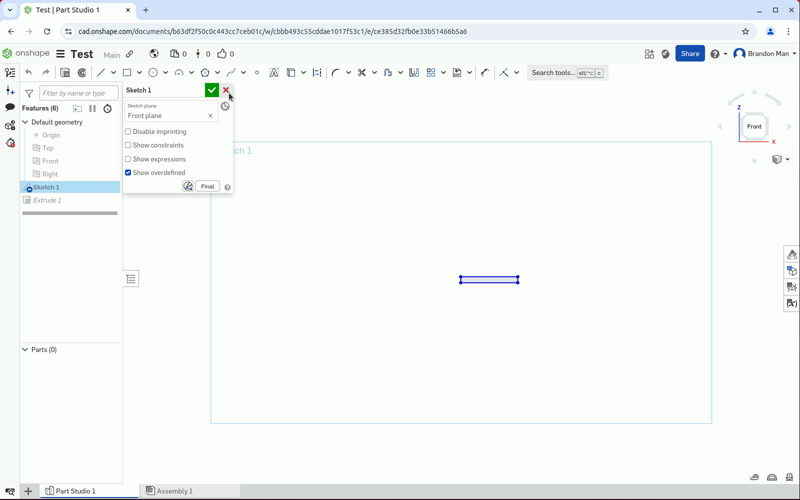
click(229, 92)
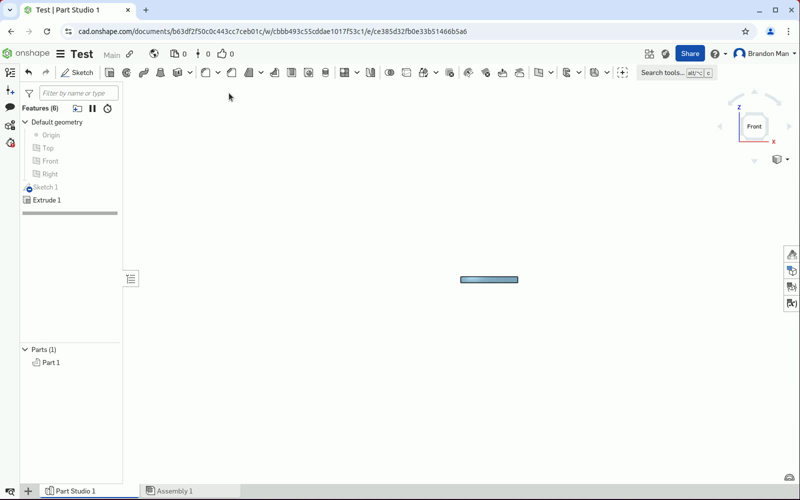
mouse_move(73, 352)
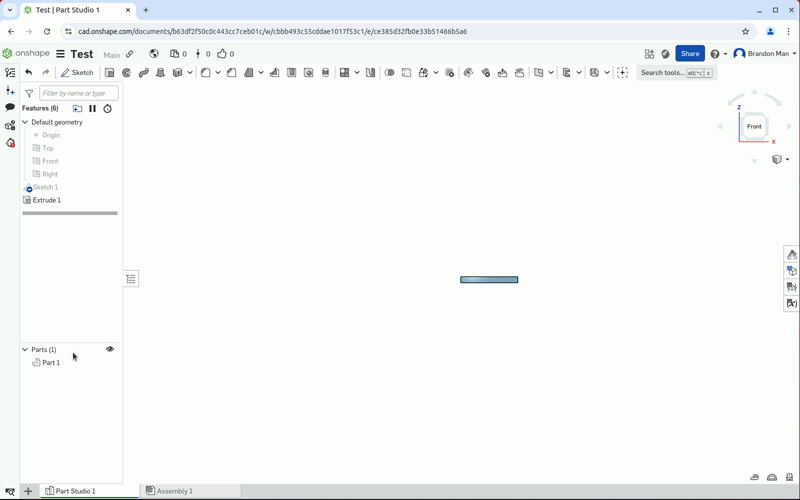
key(y)
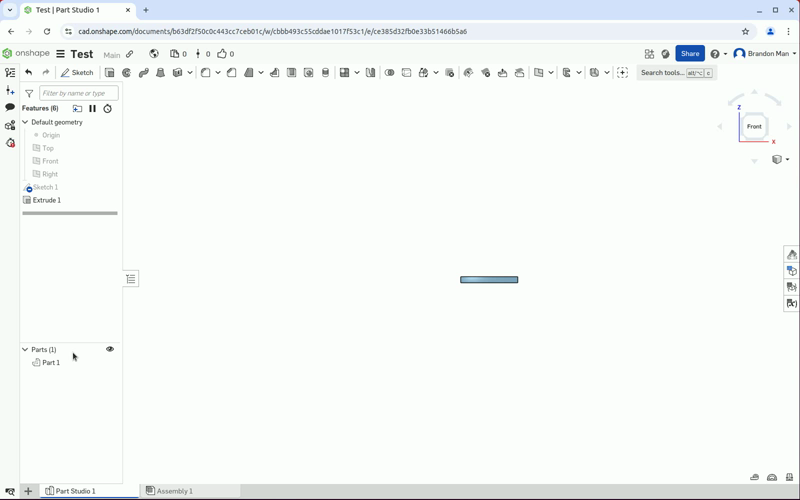
key(shift+p)
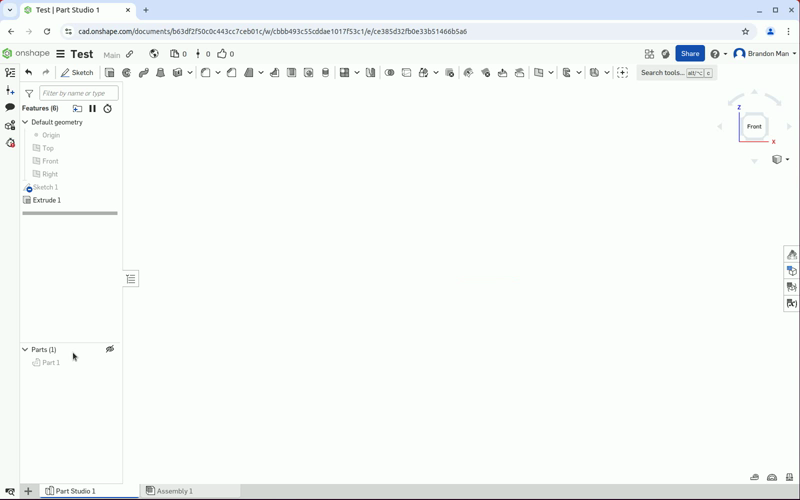
key(space)
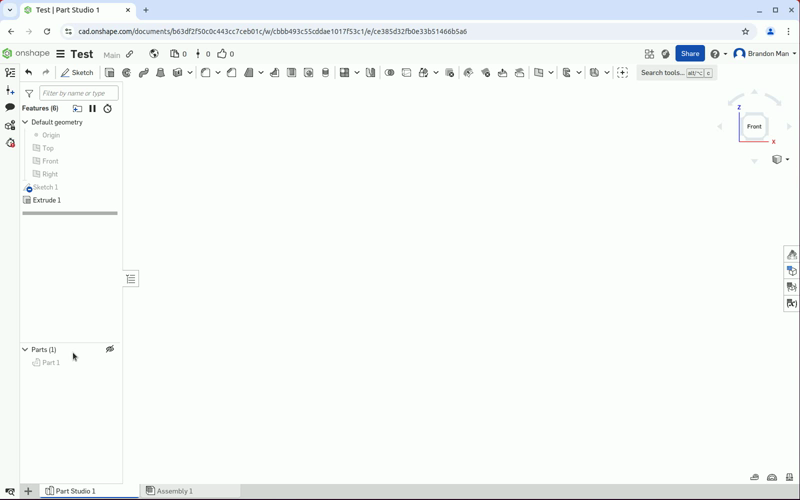
key_down(shift)
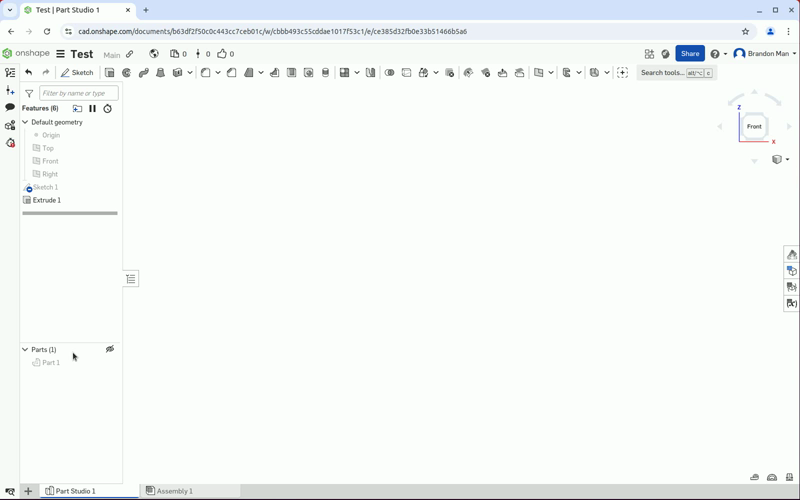
key(down)
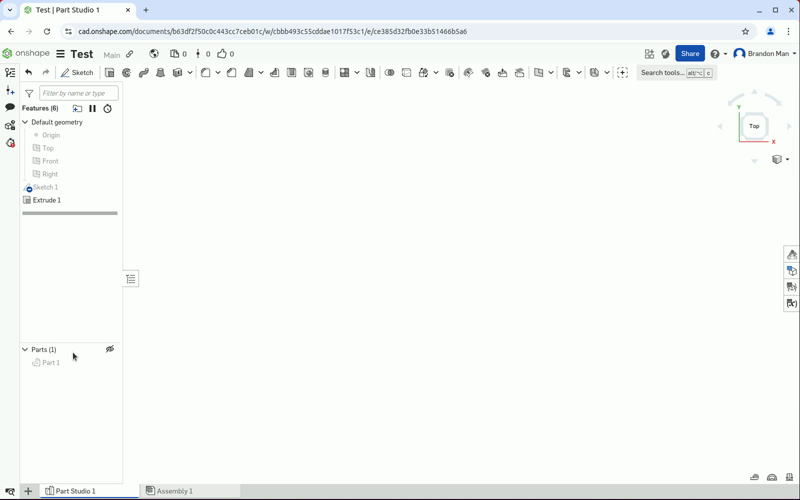
key_up(shift)
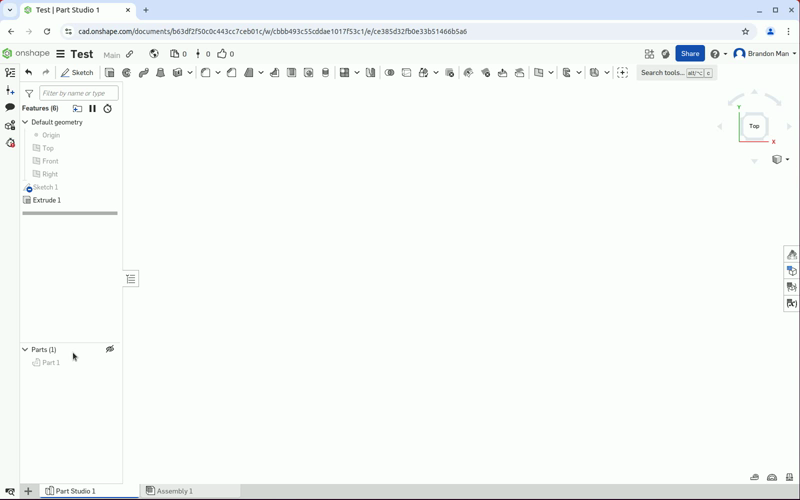
mouse_move(73, 352)
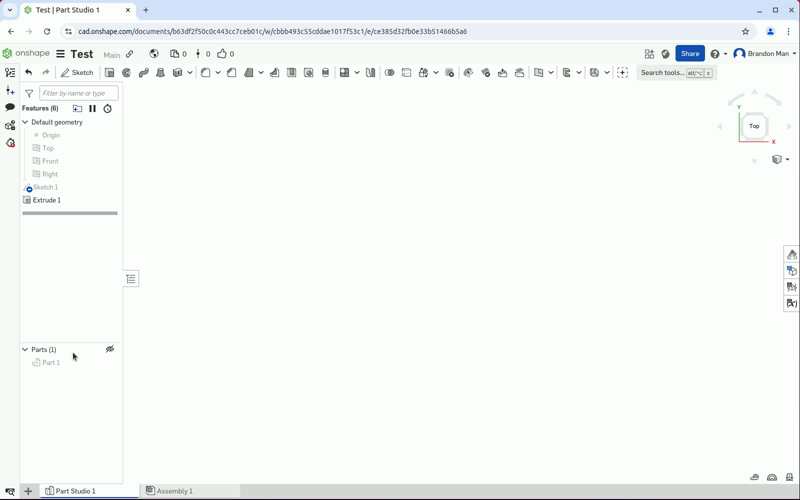
key(shift+y)
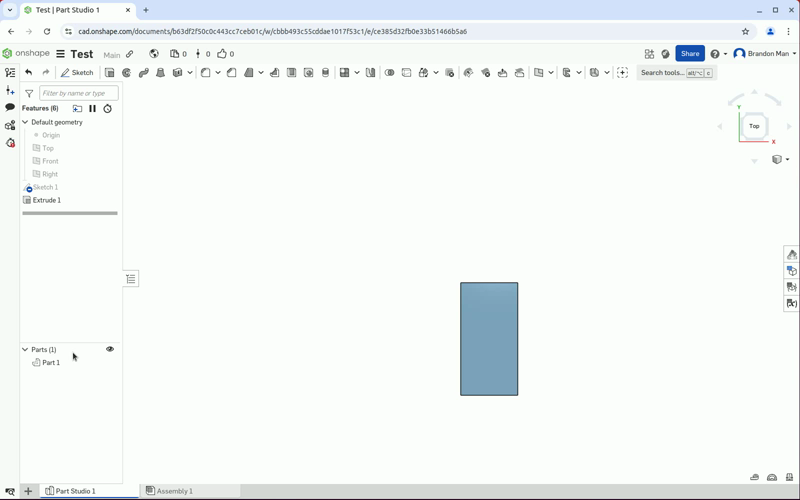
mouse_move(541, 75)
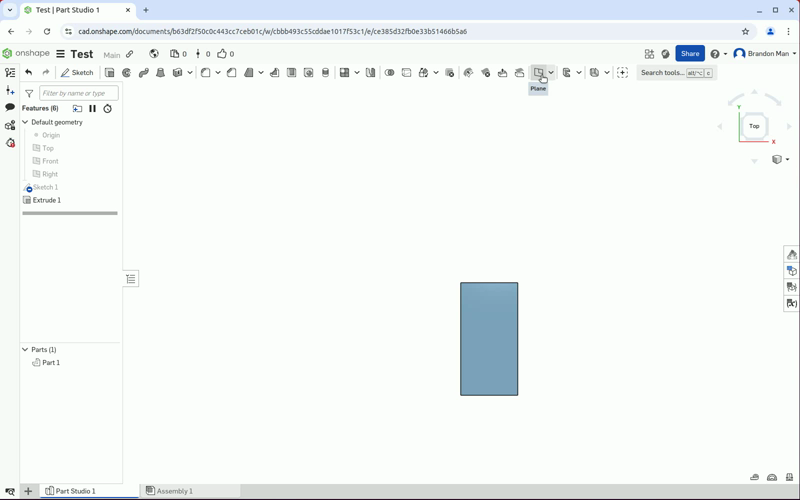
click(541, 75)
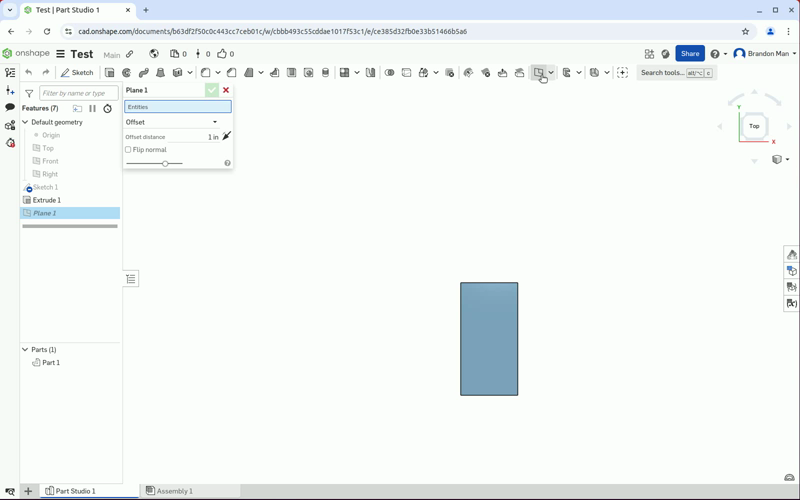
mouse_move(73, 150)
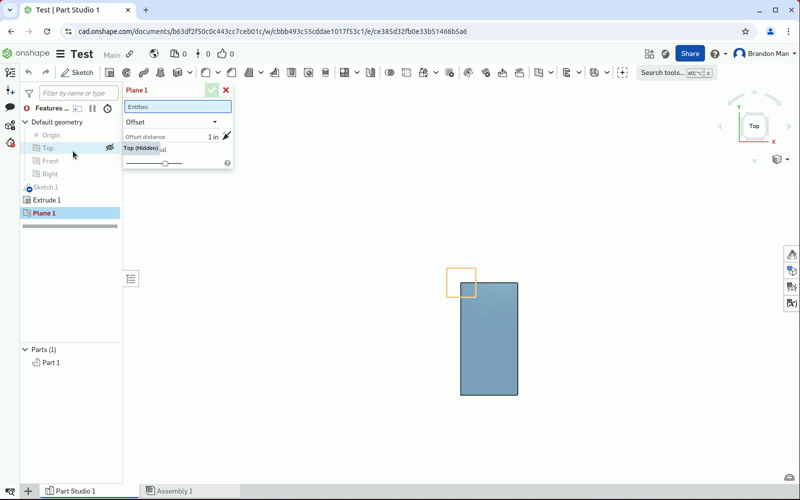
click(73, 150)
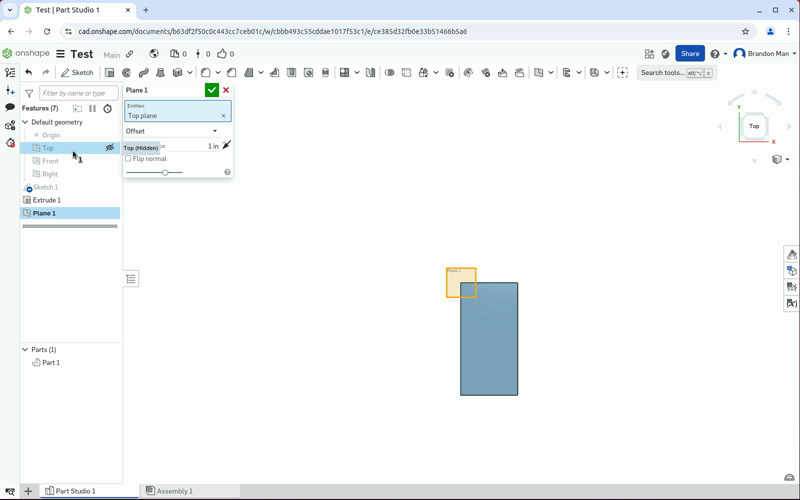
key(tab, 2)
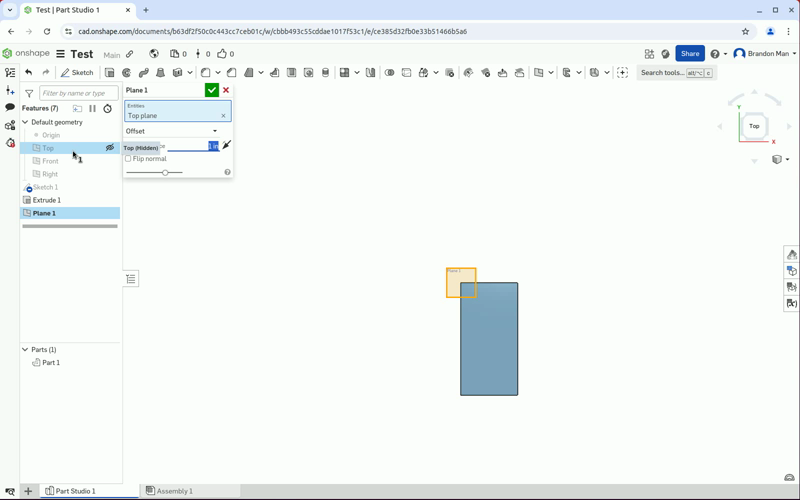
text(1.202)
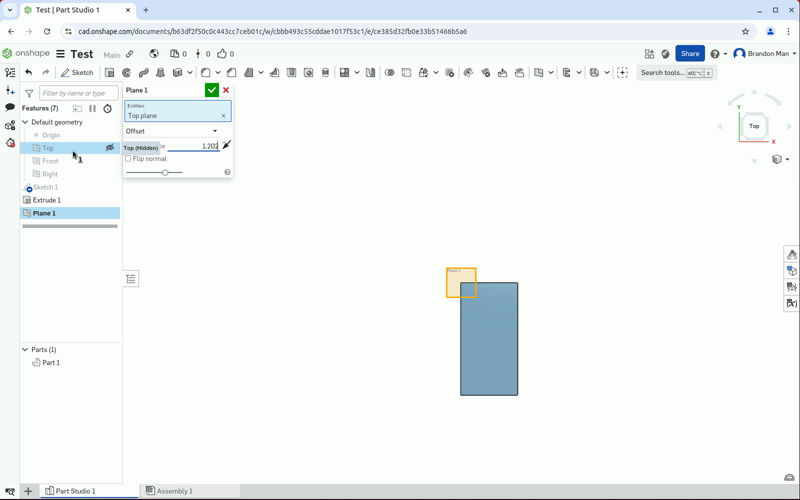
key(enter, 2)
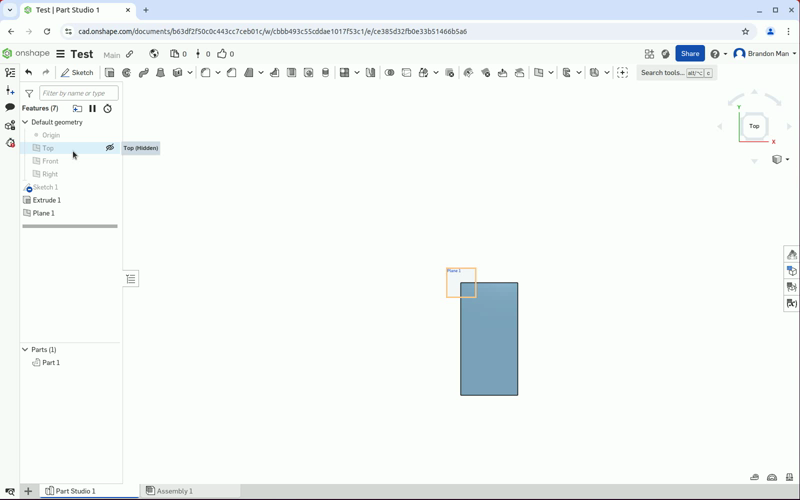
key(shift+s)
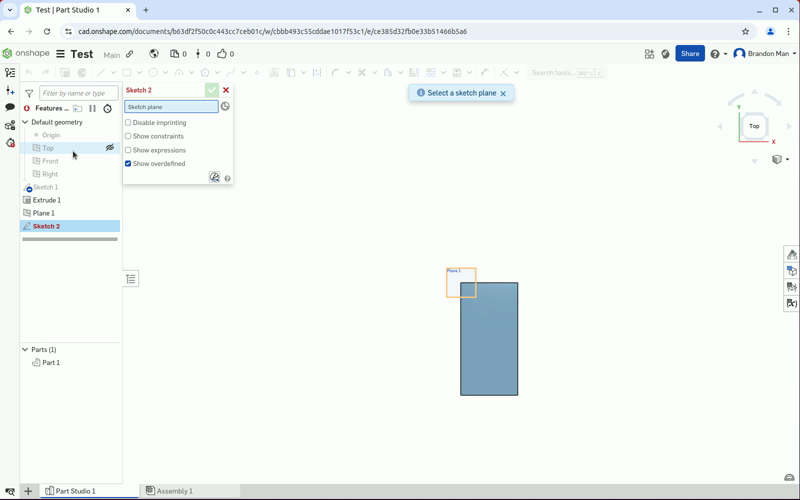
mouse_move(73, 215)
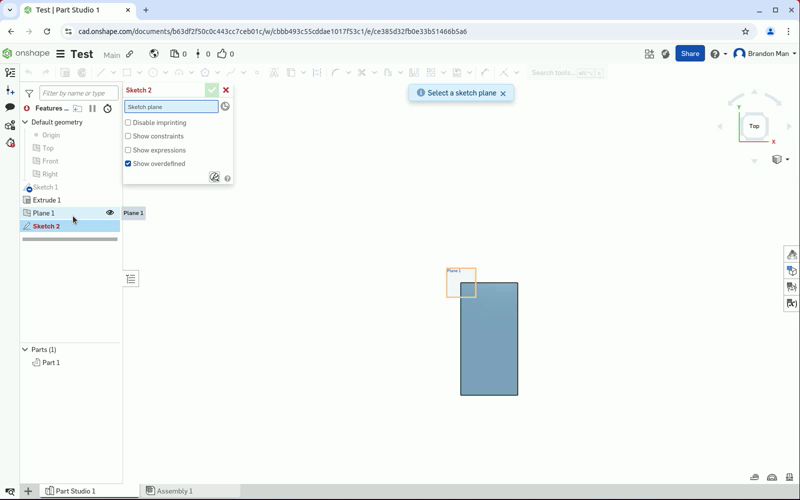
click(73, 215)
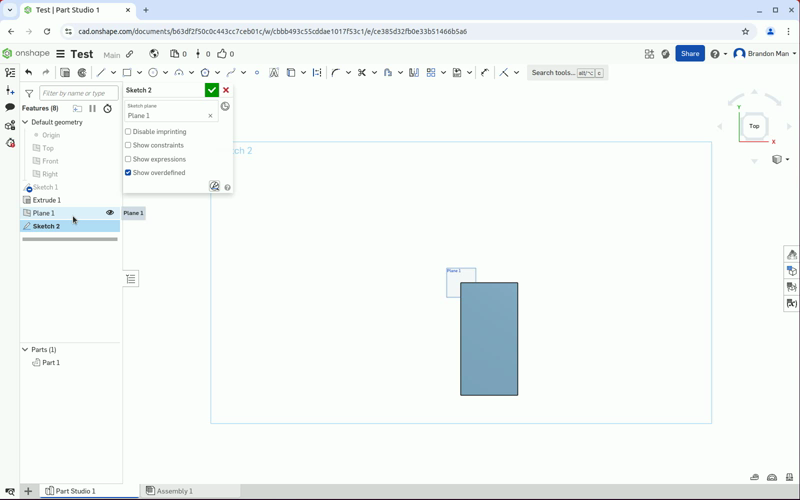
mouse_move(73, 352)
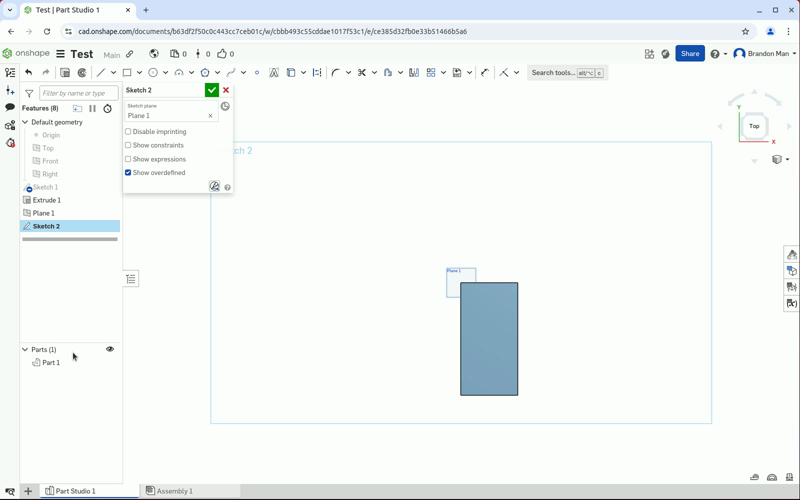
key(y)
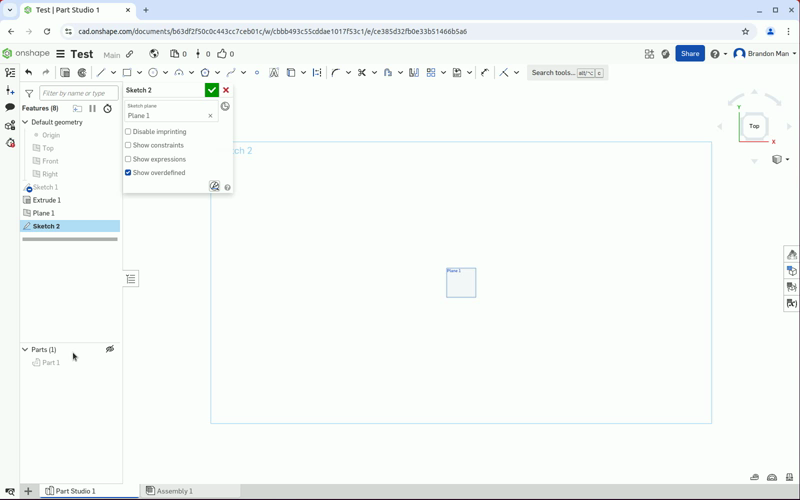
key(l)
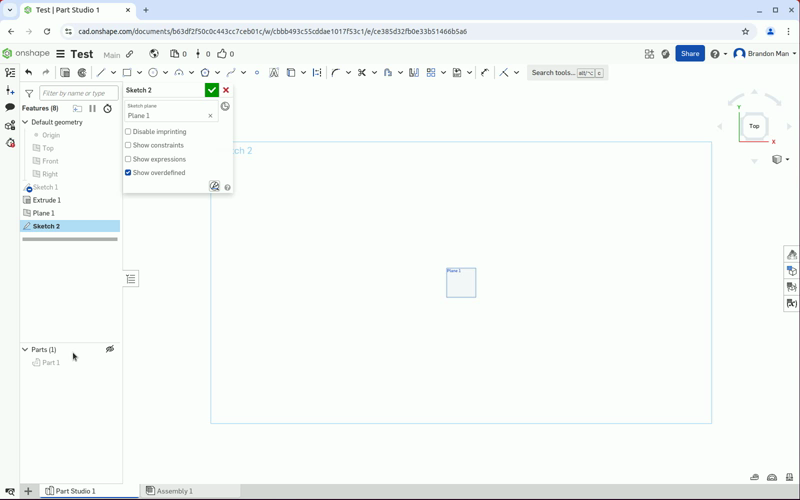
key_down(shift)
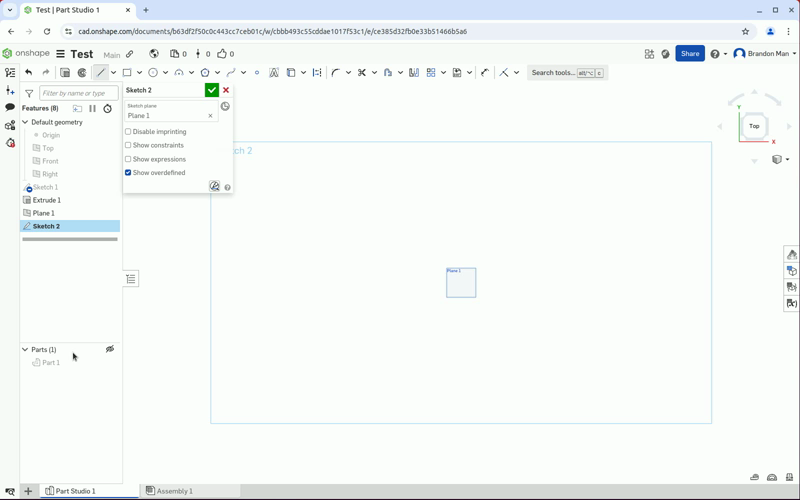
mouse_move(500, 355)
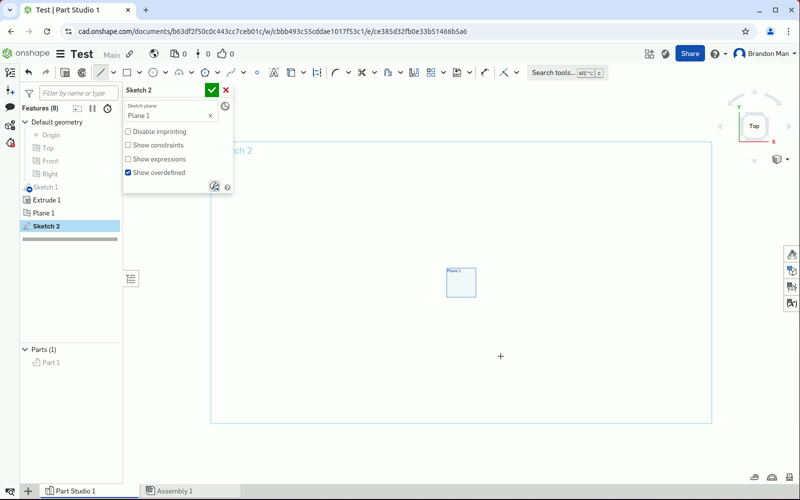
click(500, 355)
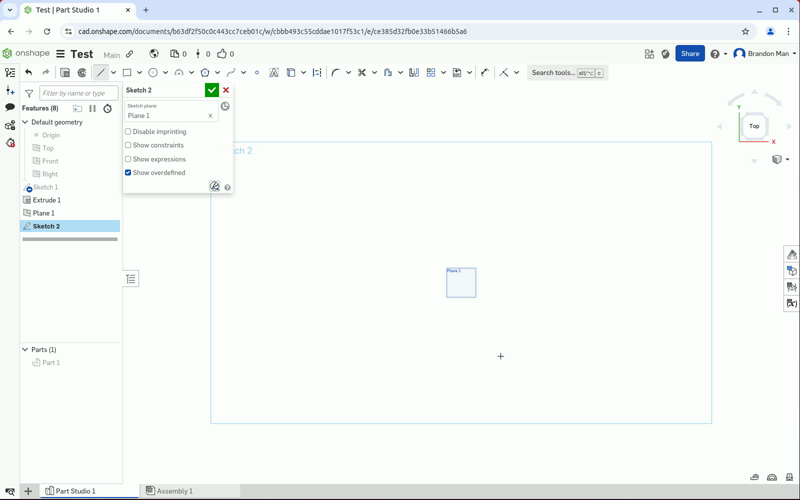
key_up(shift)
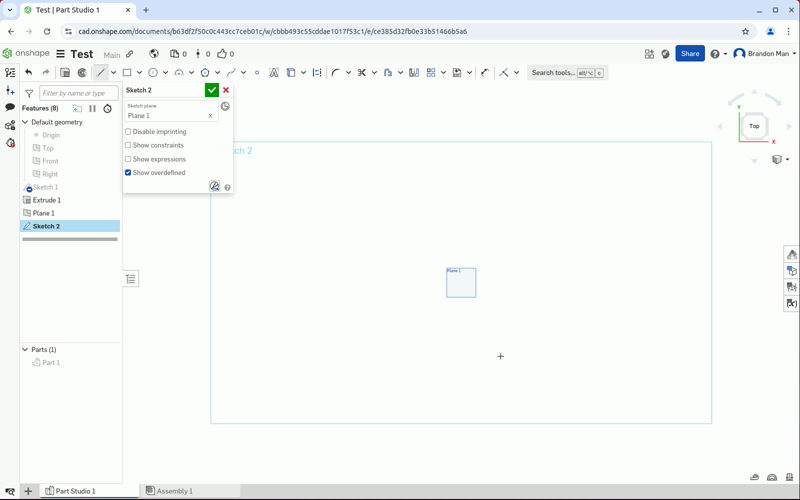
key_down(shift)
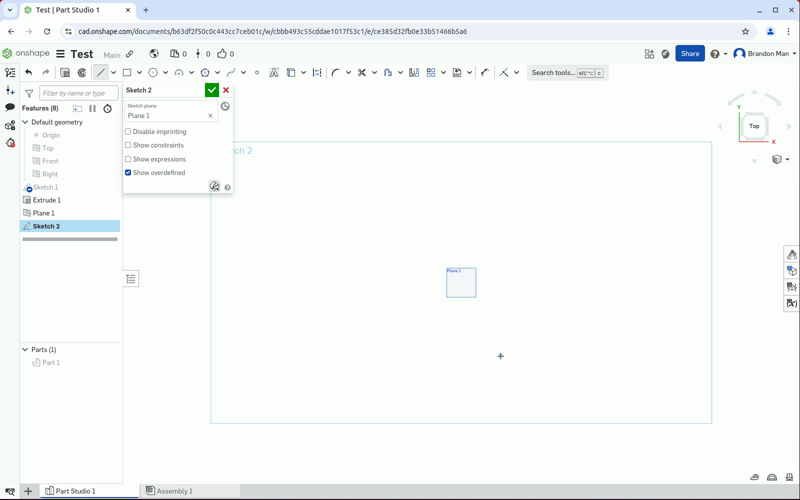
mouse_move(530, 355)
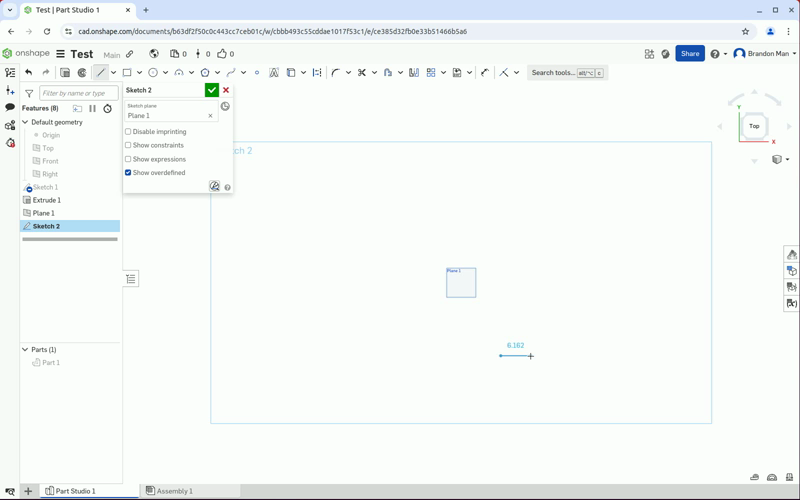
mouse_move(518, 355)
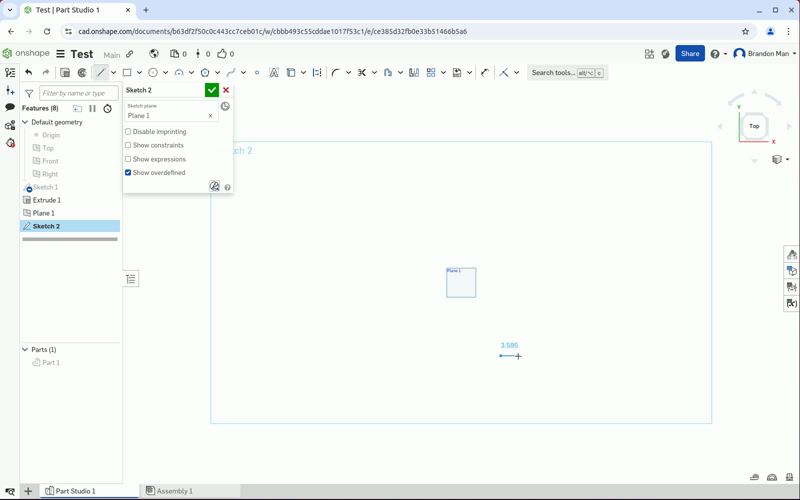
click(518, 355)
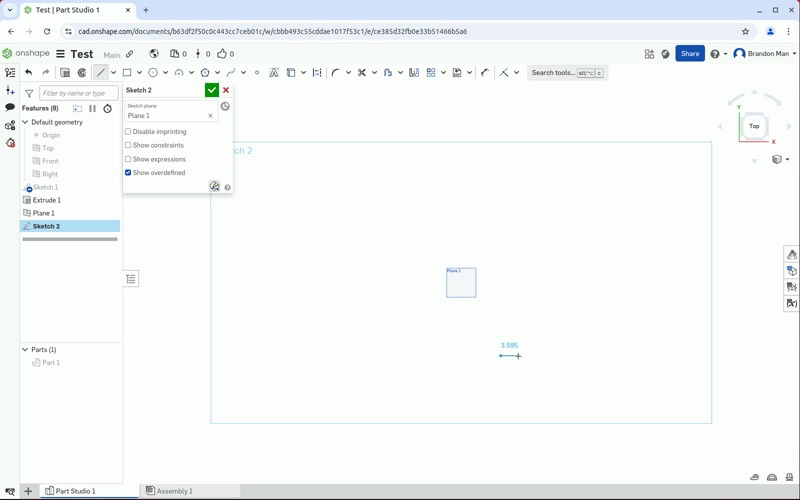
key_up(shift)
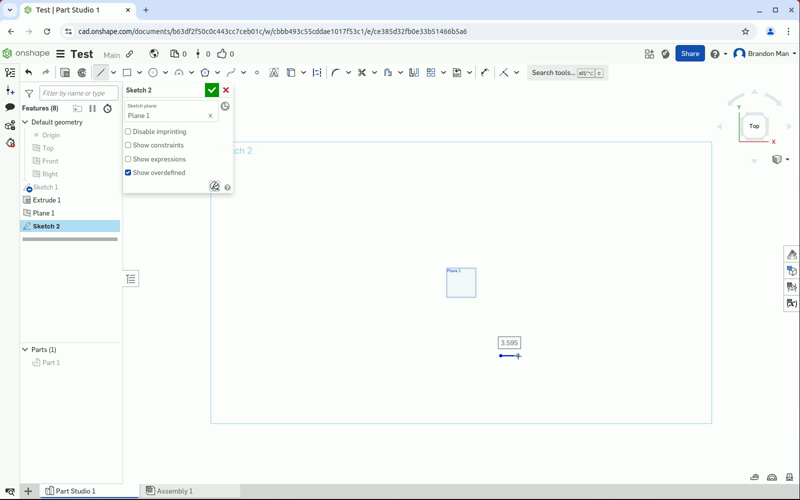
key_down(shift)
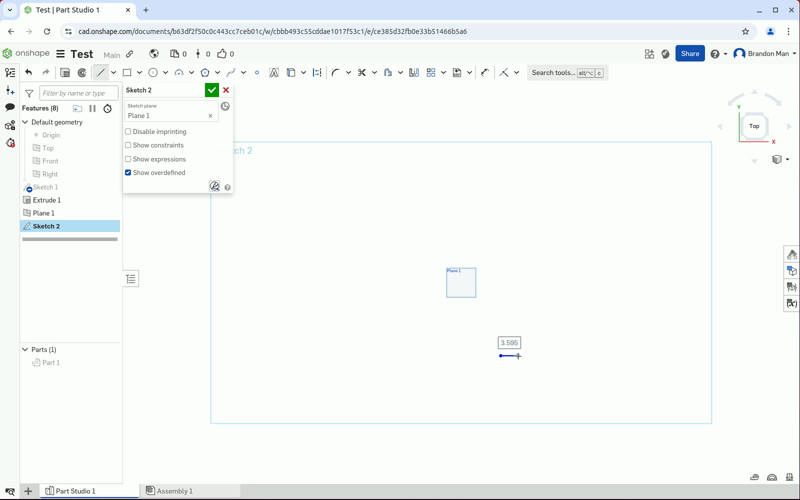
mouse_move(548, 355)
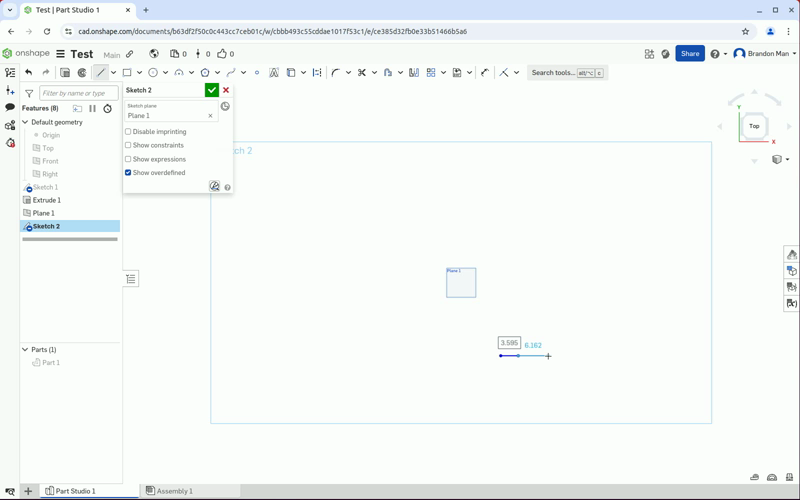
mouse_move(518, 337)
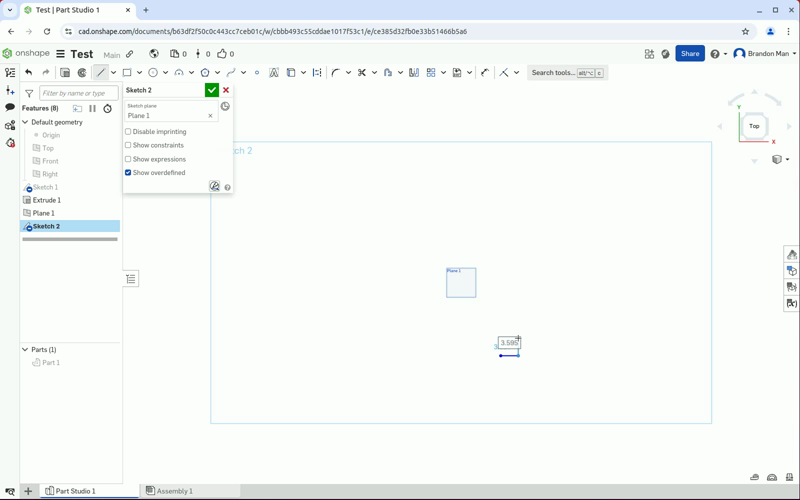
click(518, 337)
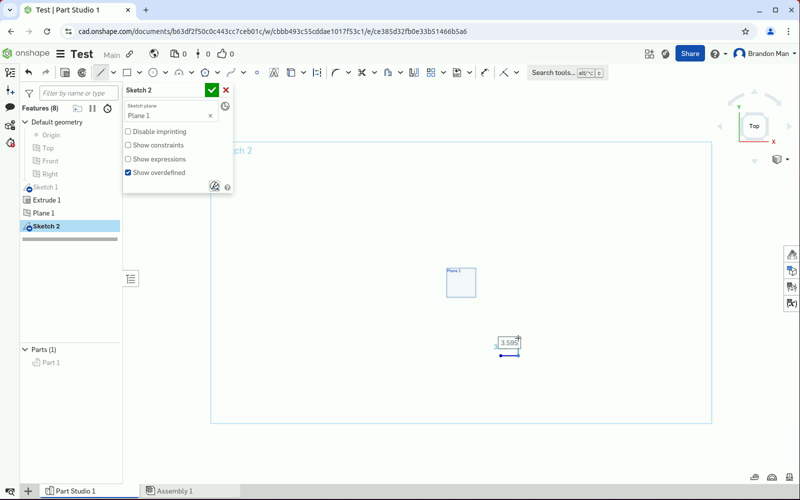
key_up(shift)
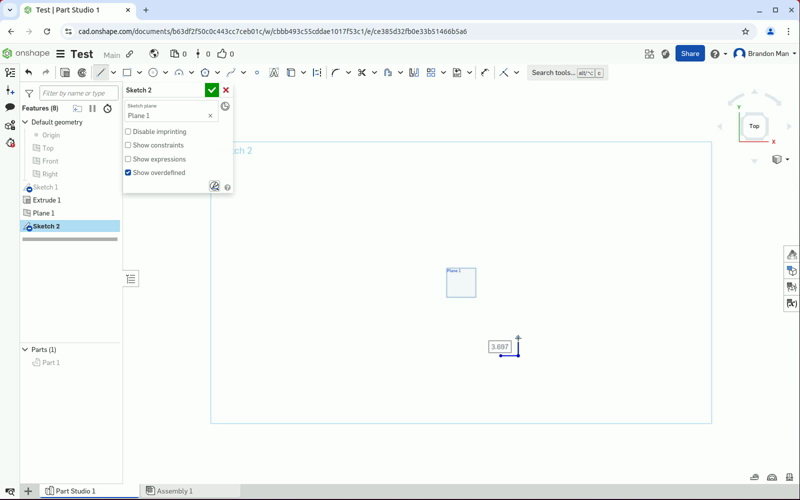
key_down(shift)
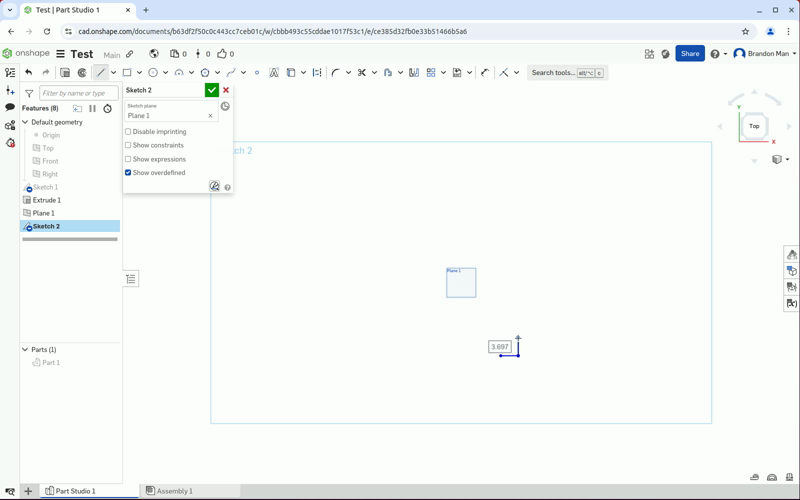
mouse_move(548, 337)
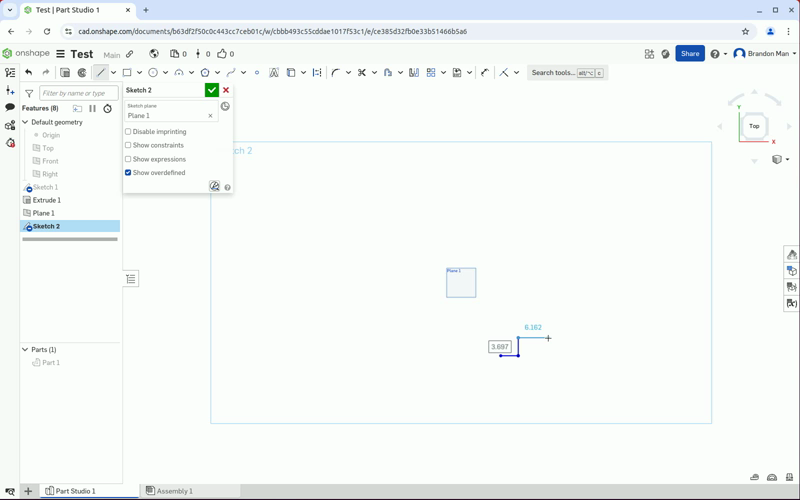
mouse_move(518, 320)
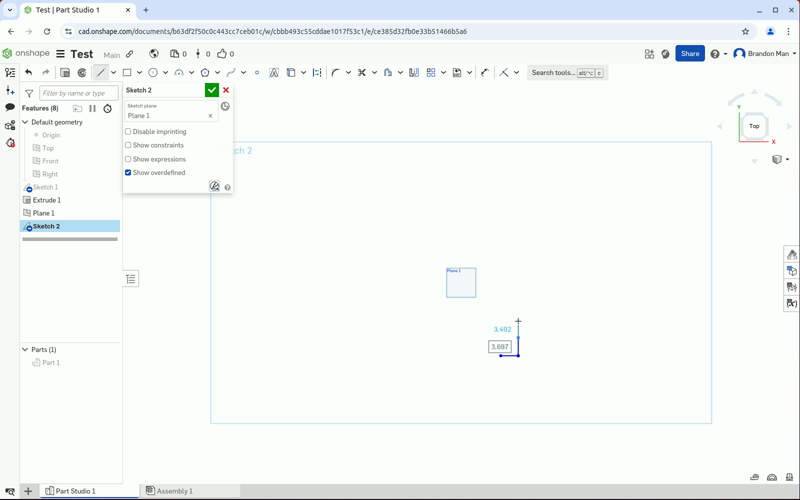
click(518, 320)
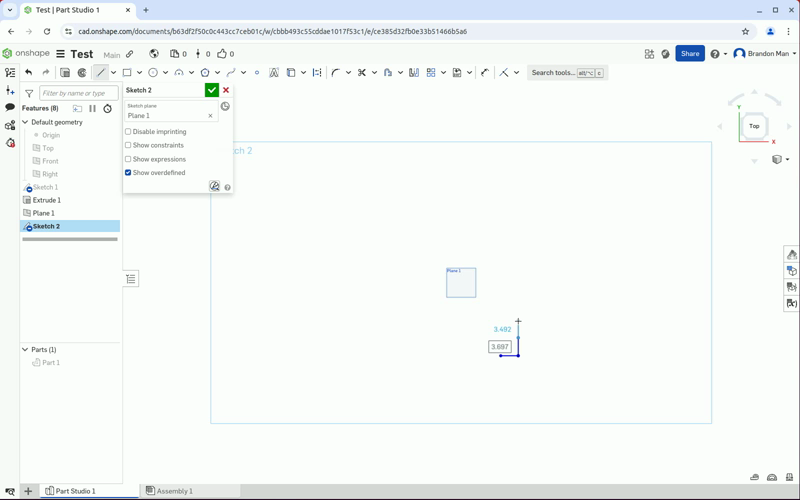
key_up(shift)
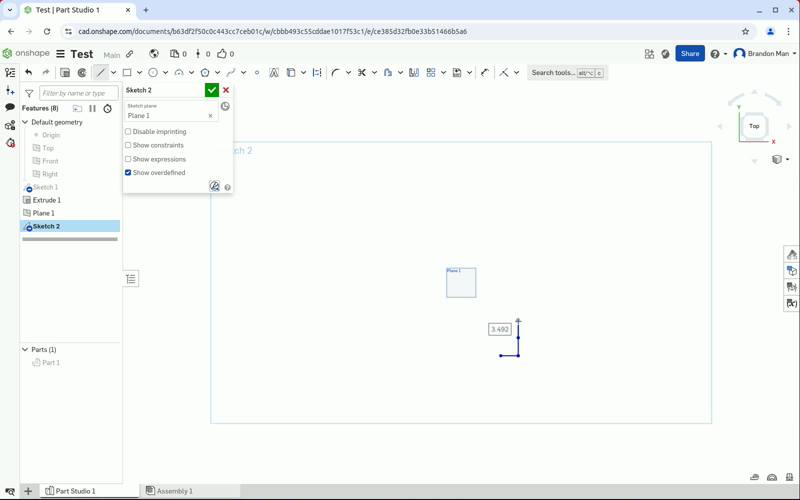
key_down(shift)
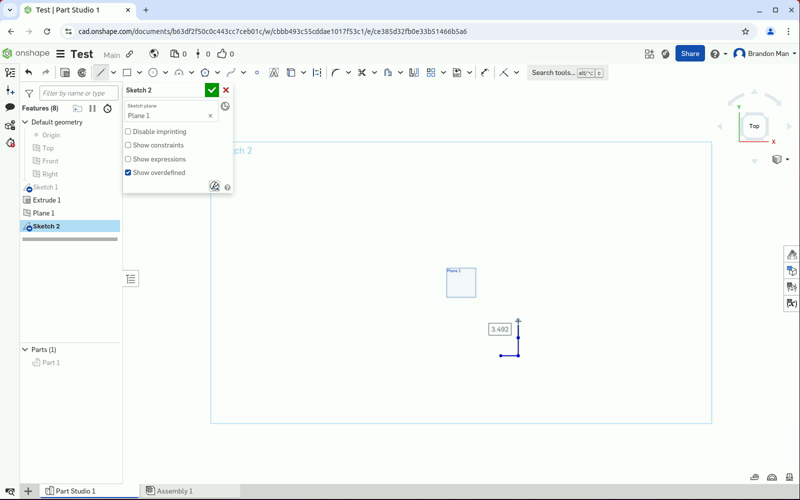
mouse_move(548, 320)
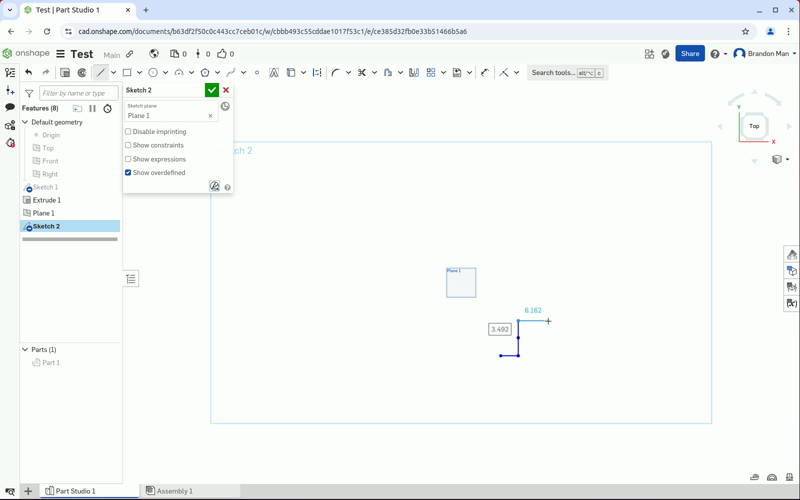
mouse_move(500, 320)
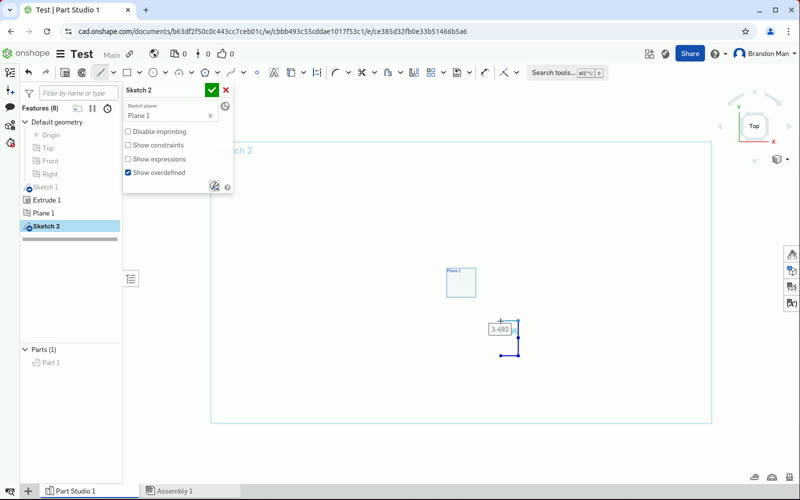
click(500, 320)
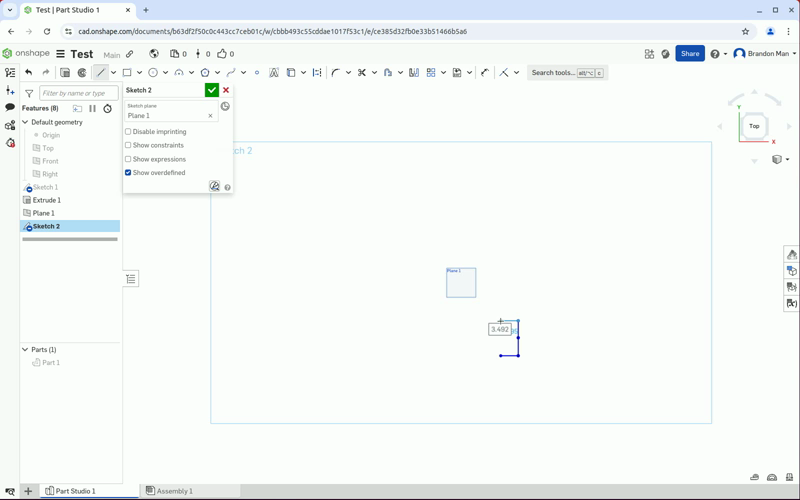
key_up(shift)
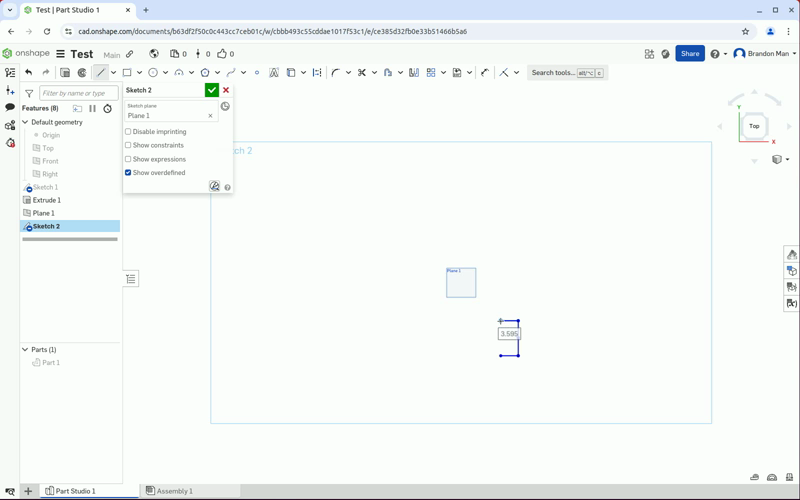
mouse_move(530, 320)
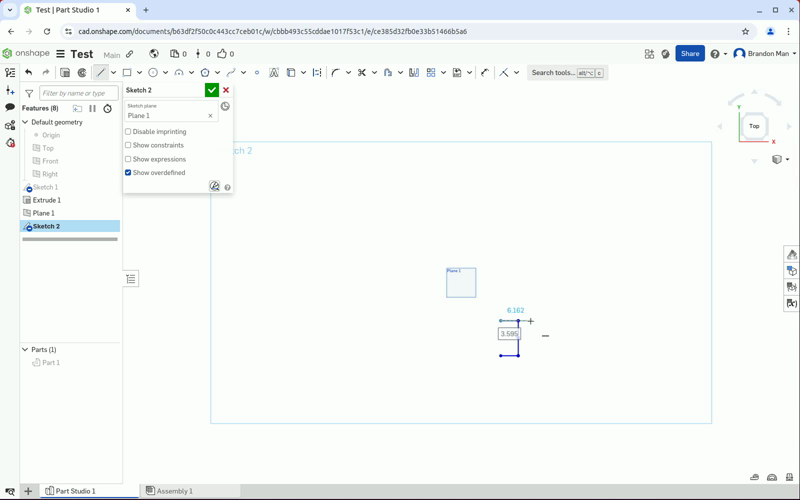
key_down(shift)
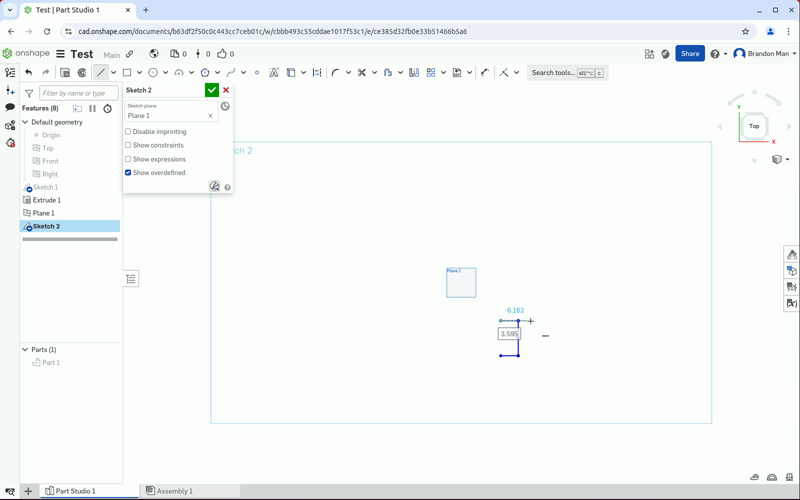
mouse_move(500, 355)
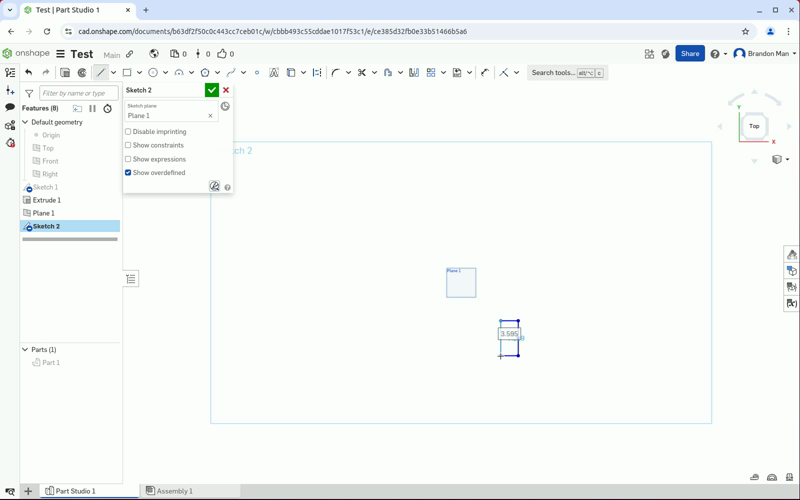
key_up(shift)
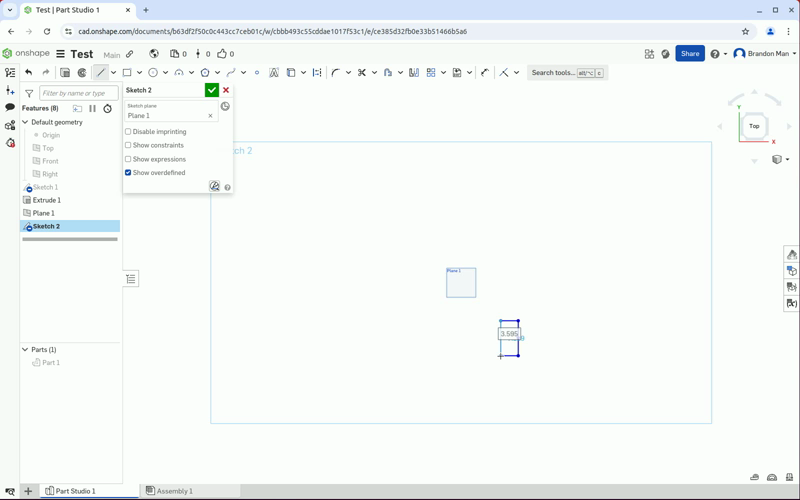
click(500, 355)
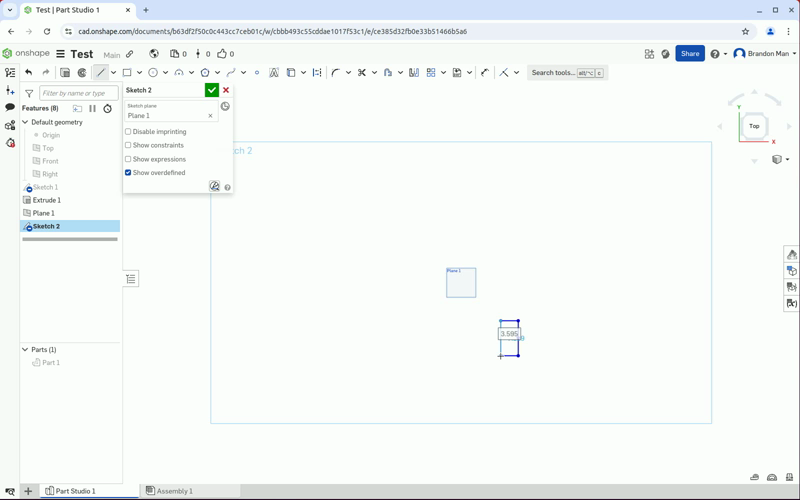
key(esc)
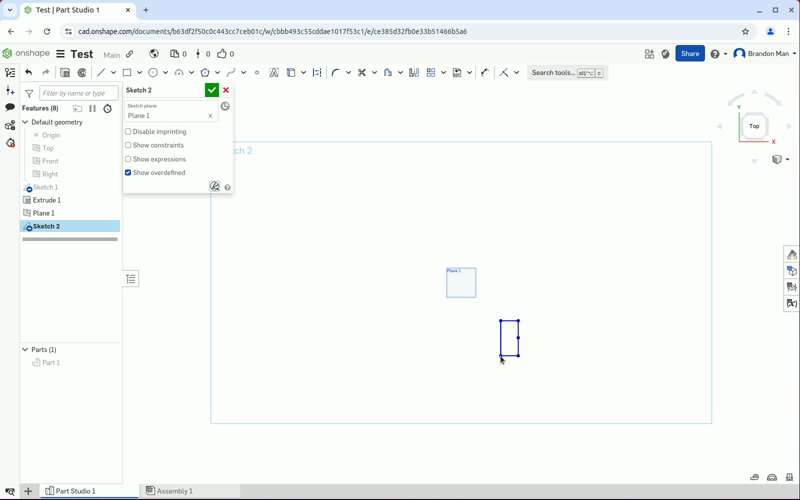
mouse_move(505, 341)
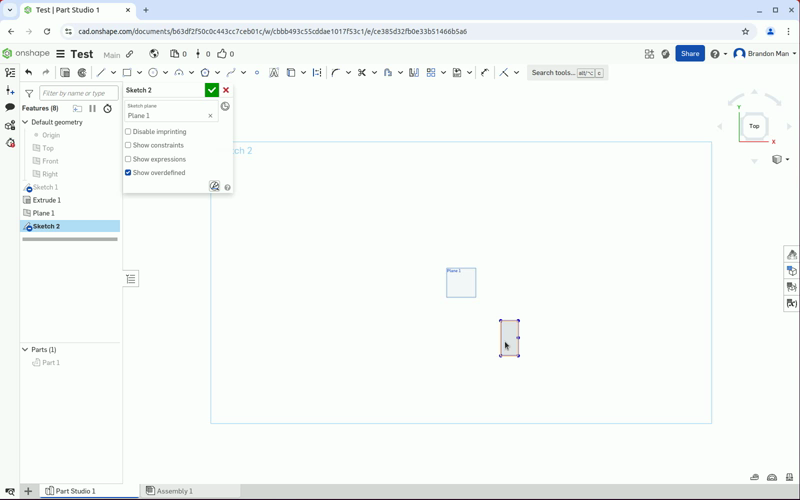
scroll(6)
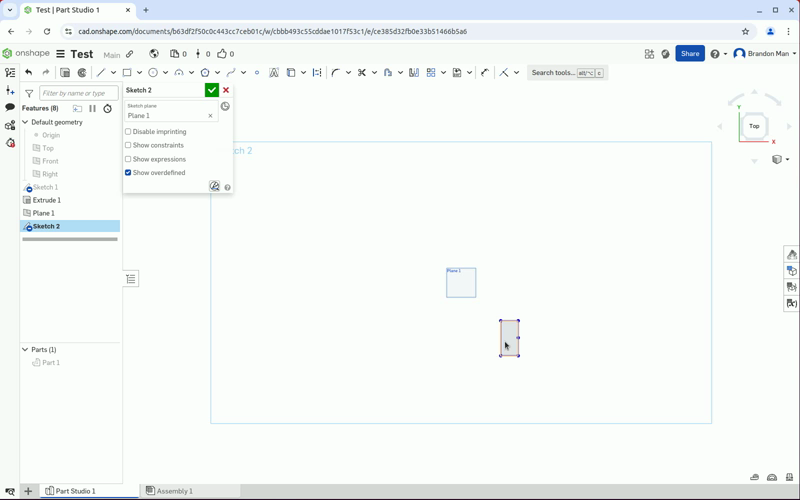
scroll(6)
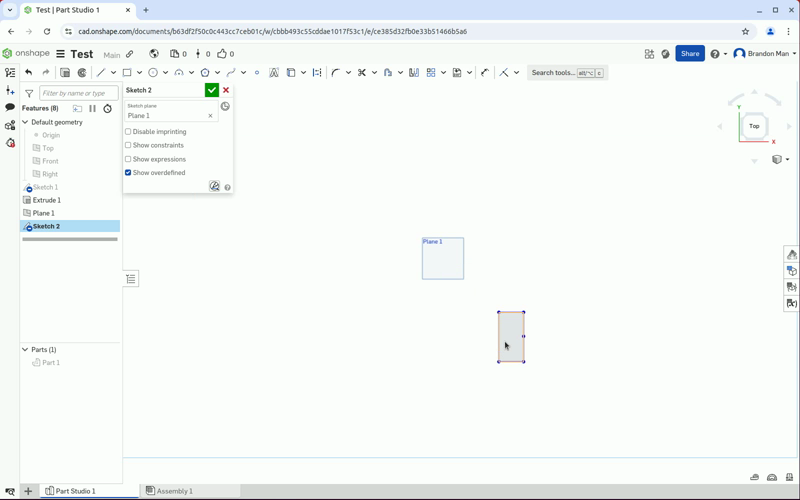
scroll(6)
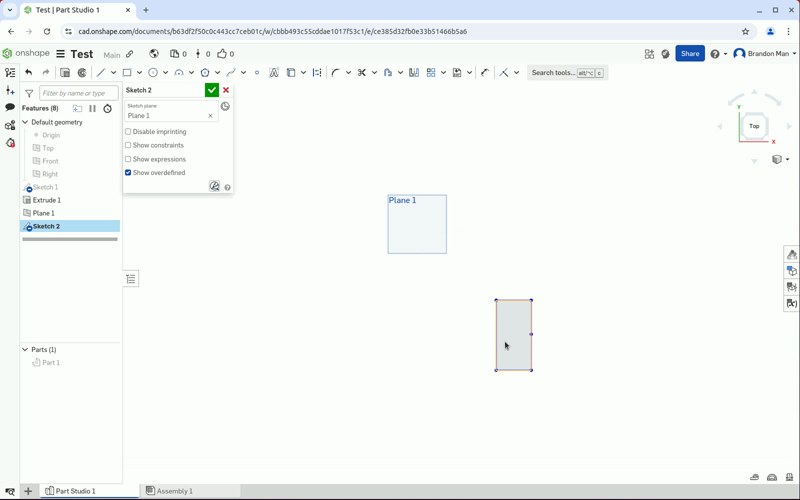
scroll(6)
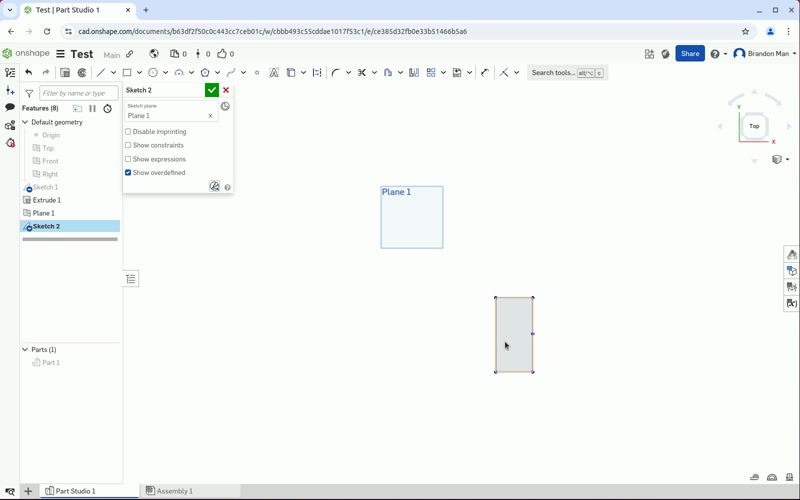
scroll(6)
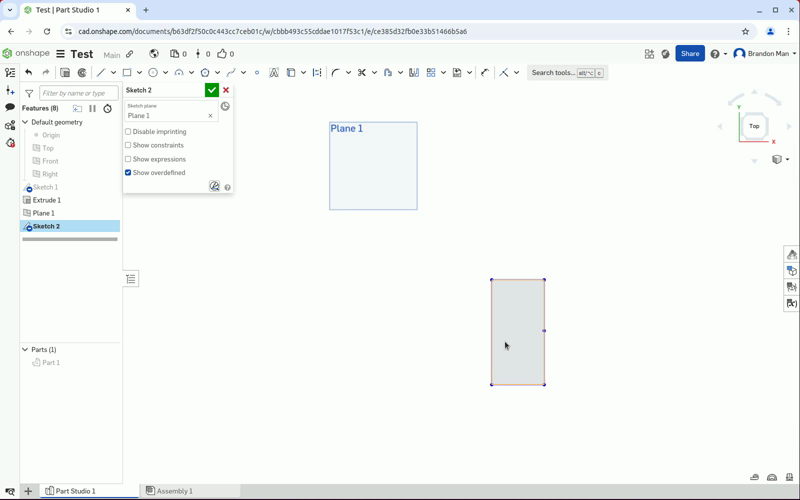
scroll(6)
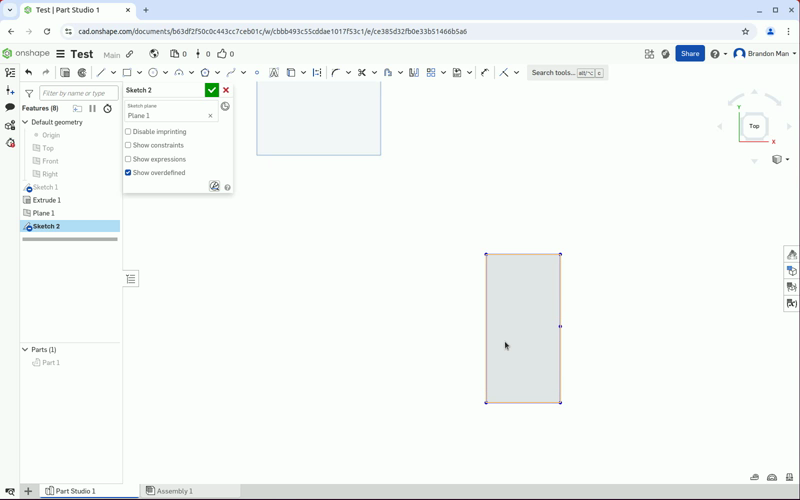
scroll(6)
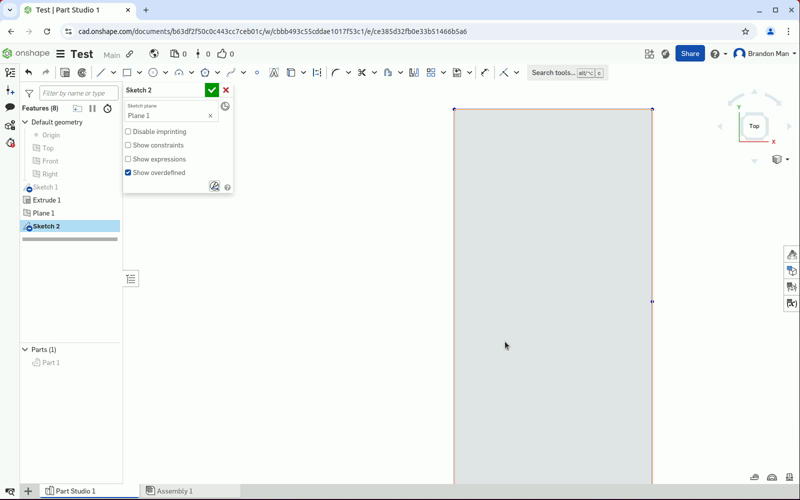
click(505, 341)
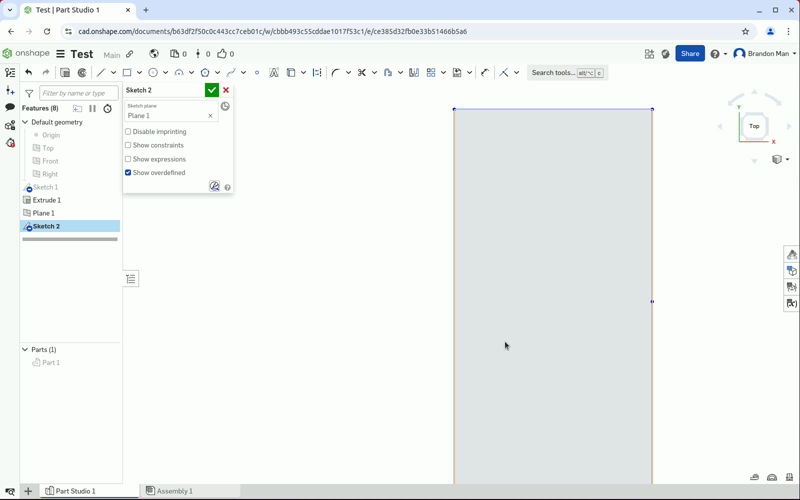
scroll(-6)
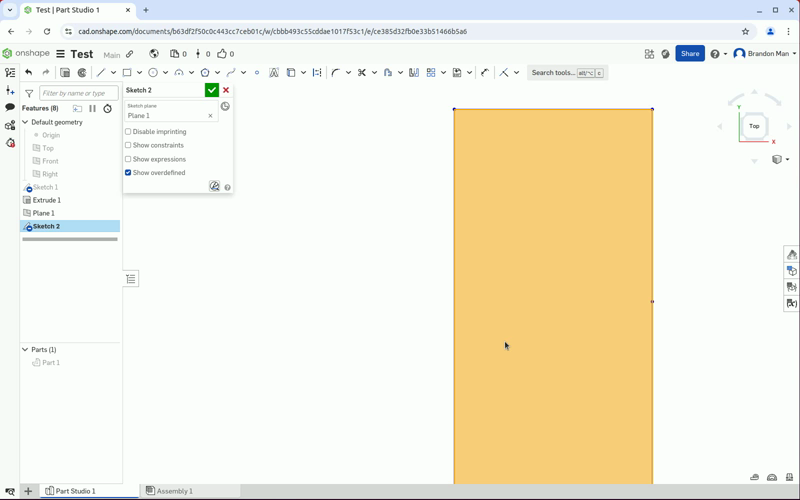
scroll(-6)
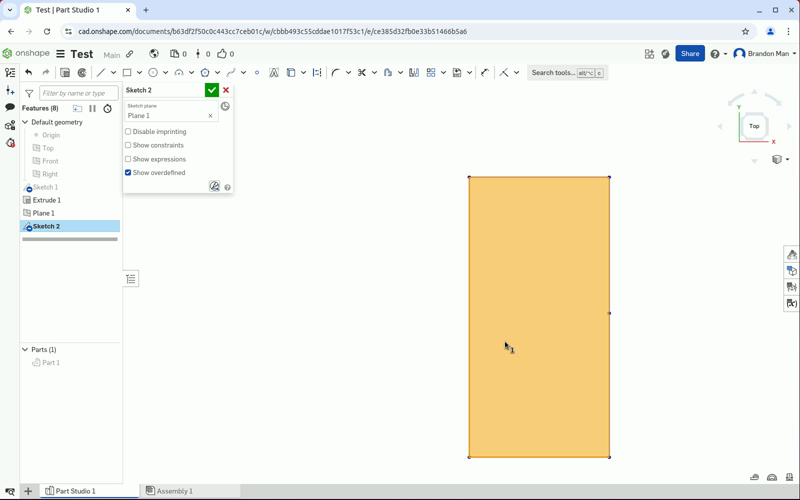
scroll(-6)
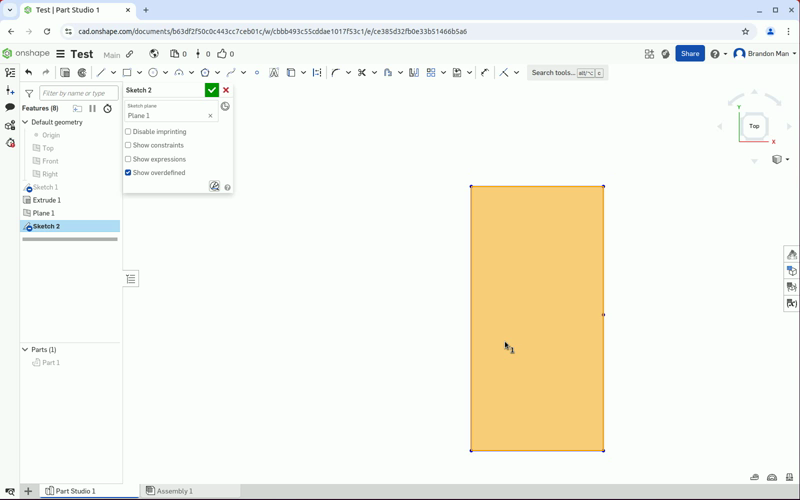
scroll(-6)
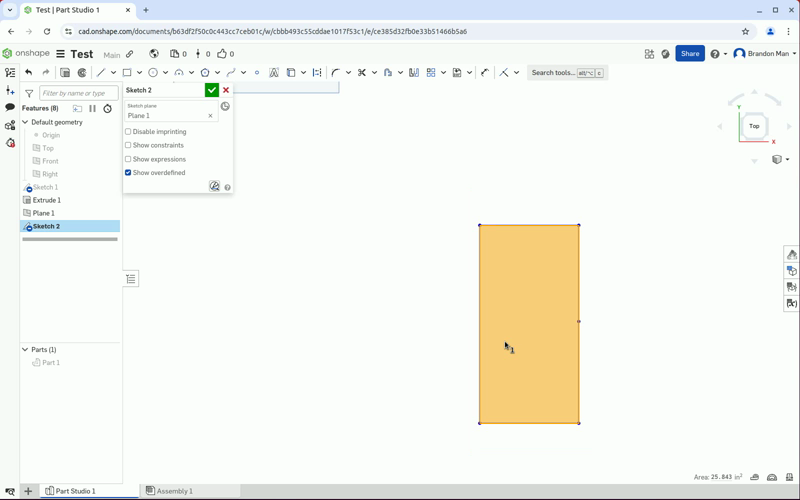
scroll(-6)
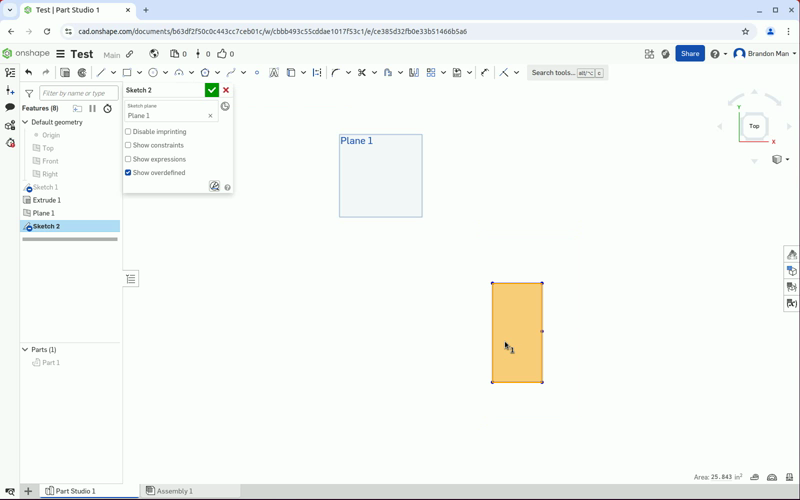
scroll(-6)
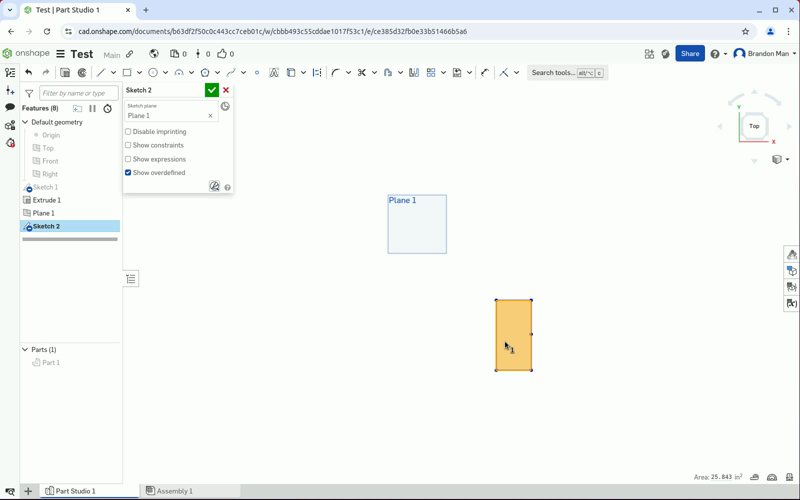
scroll(-6)
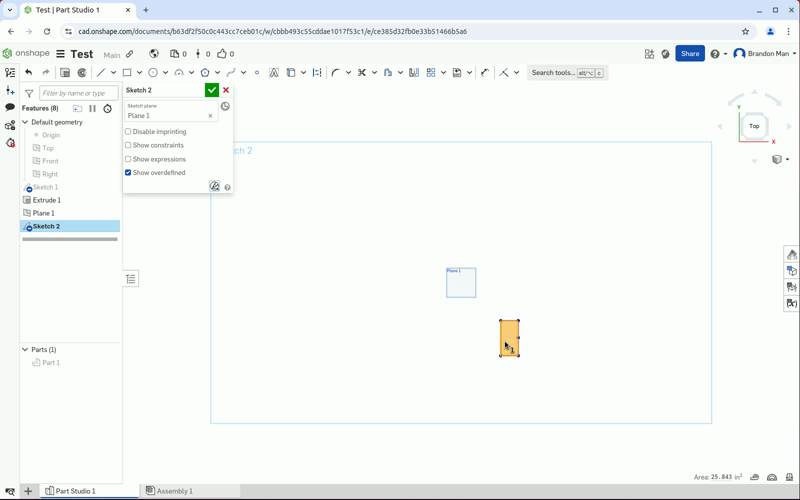
mouse_move(73, 352)
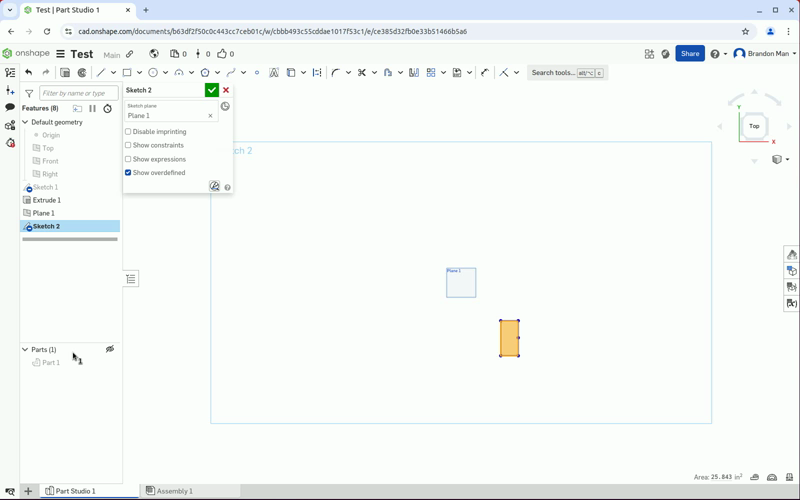
key(shift+y)
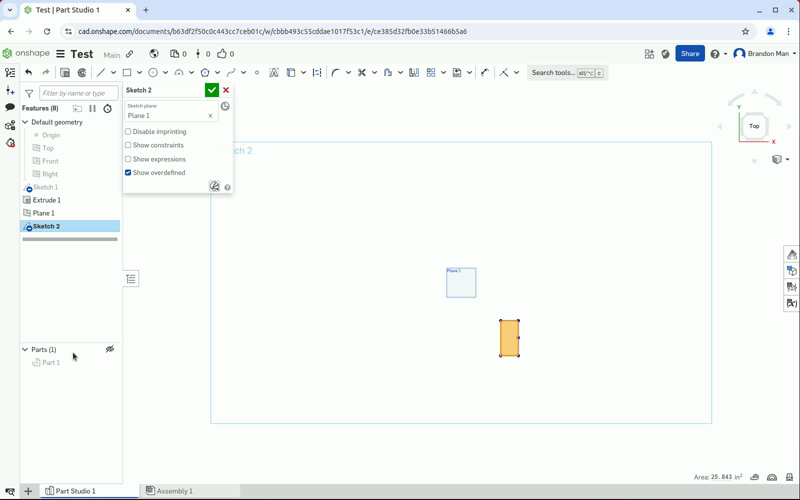
key(shift+e)
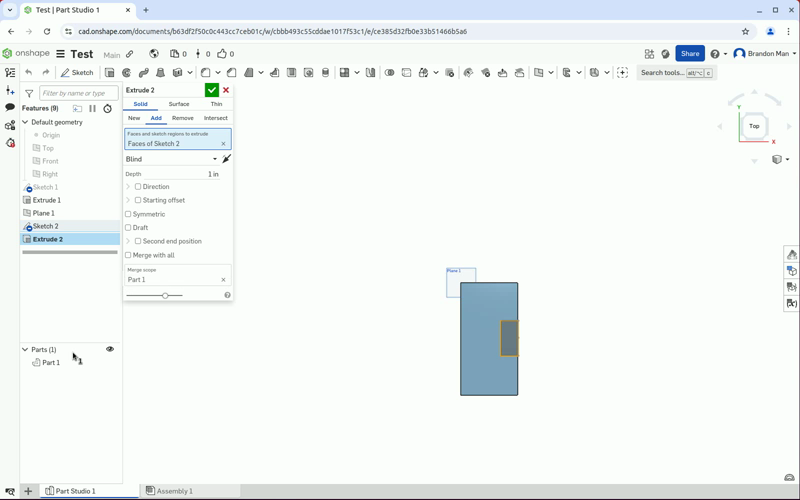
mouse_move(143, 106)
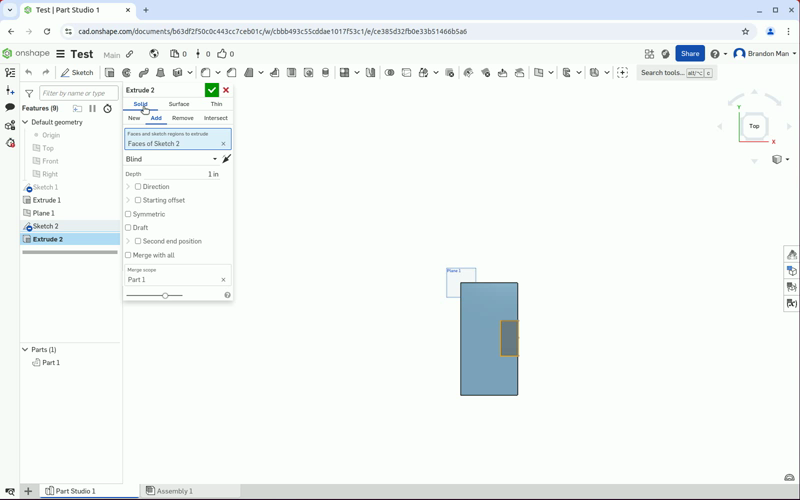
click(143, 106)
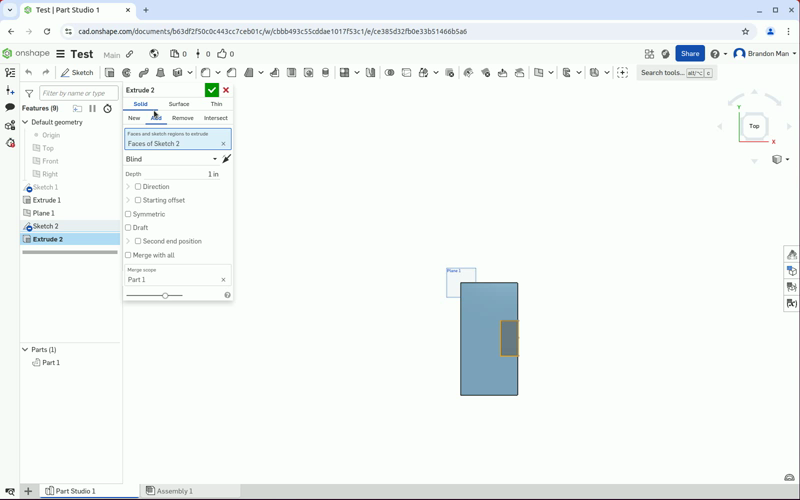
mouse_move(186, 120)
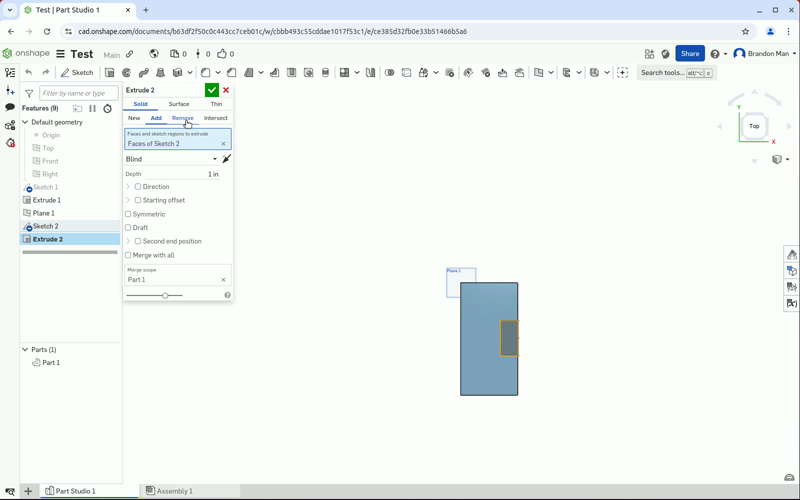
click(186, 120)
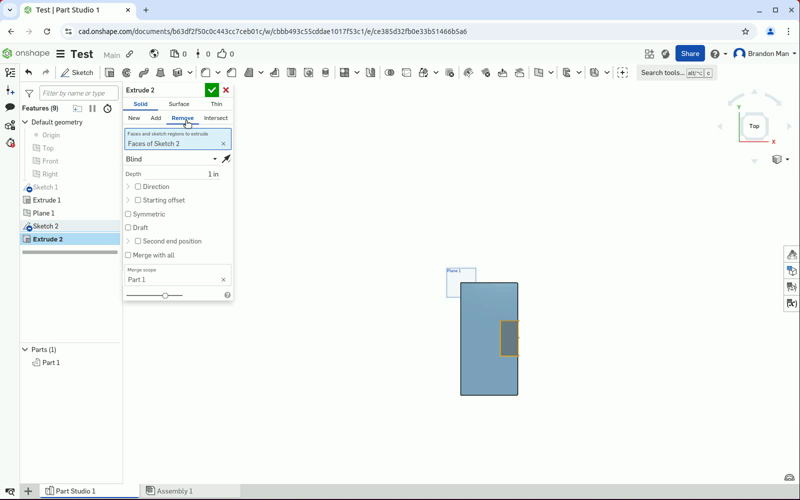
key(tab, 4)
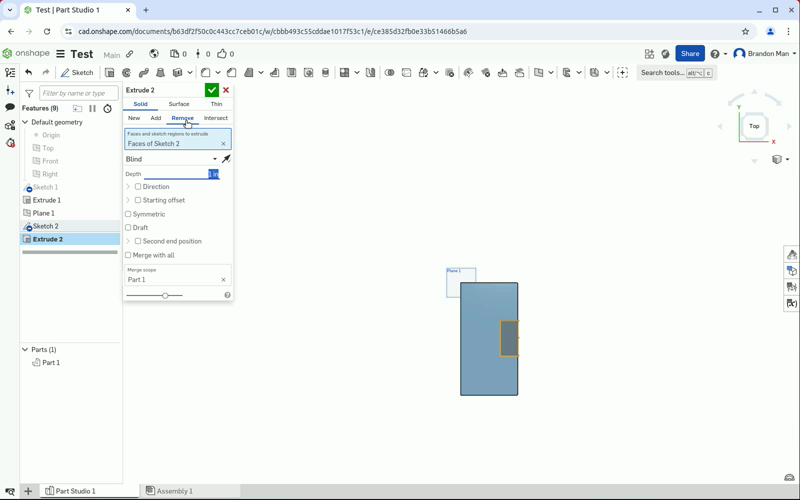
text(1.444)
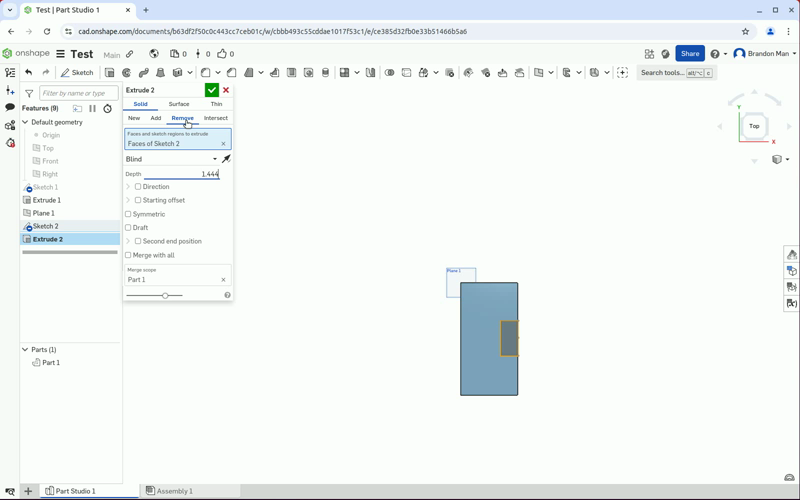
key(tab, 6)
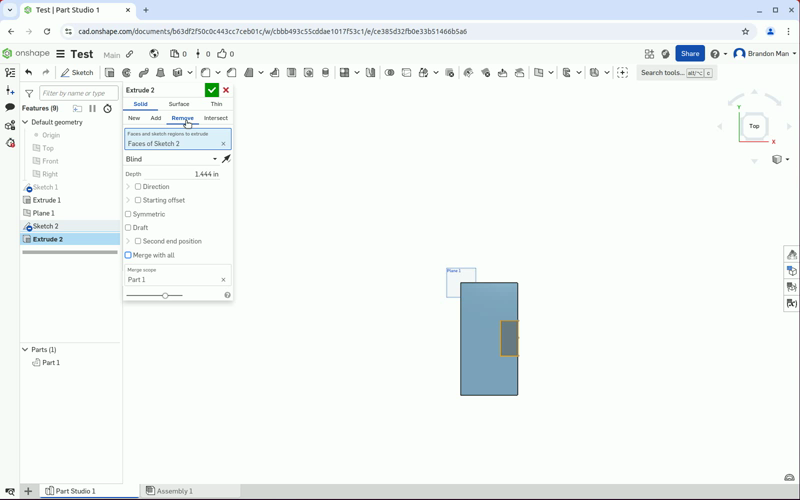
key(space)
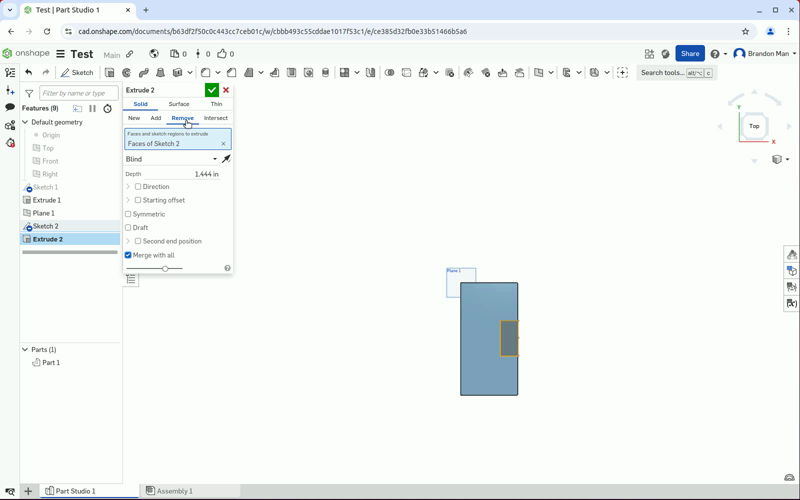
key(enter)
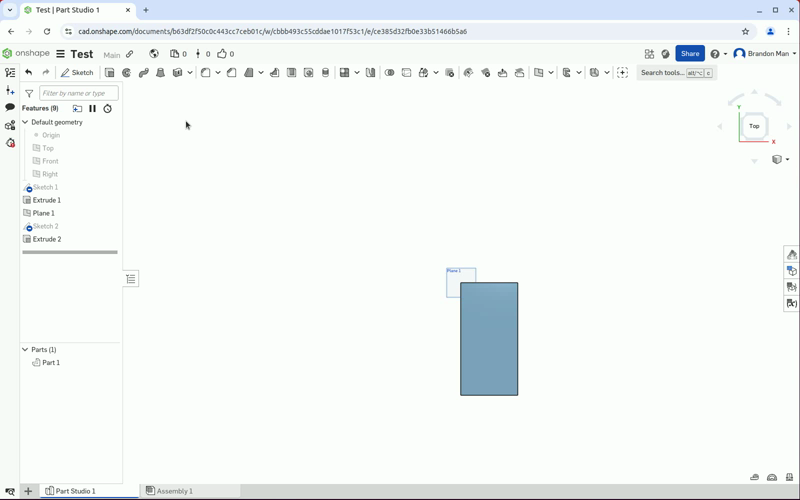
key(shift+h)
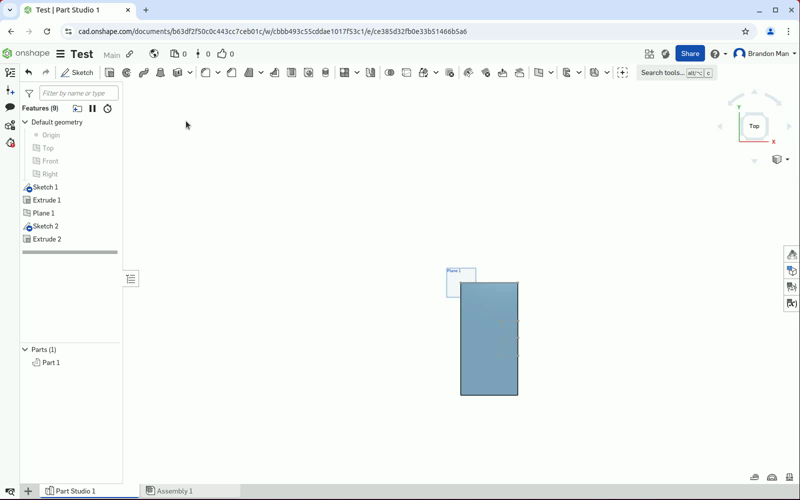
key(shift+h)
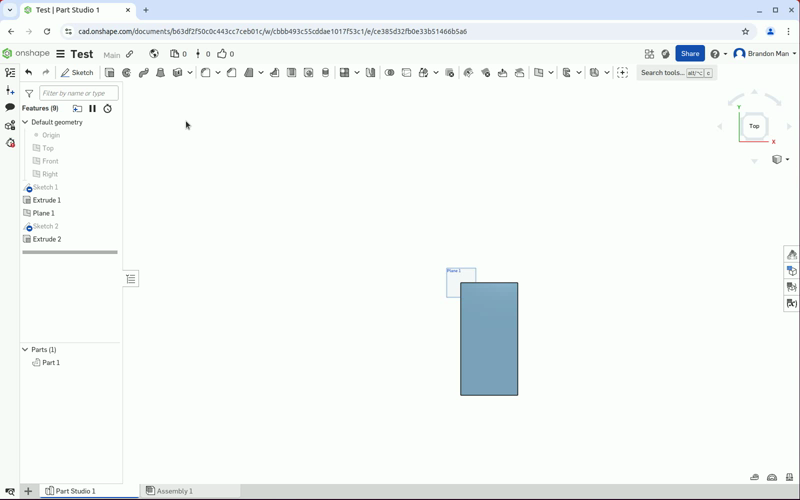
mouse_move(73, 189)
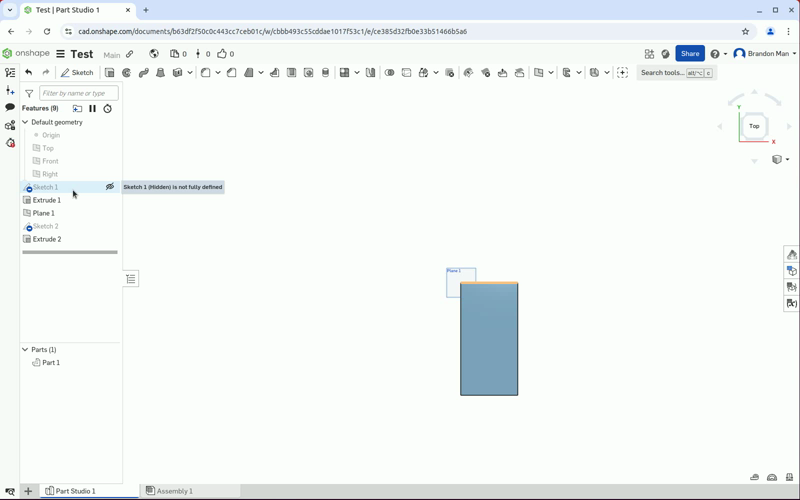
click(73, 189)
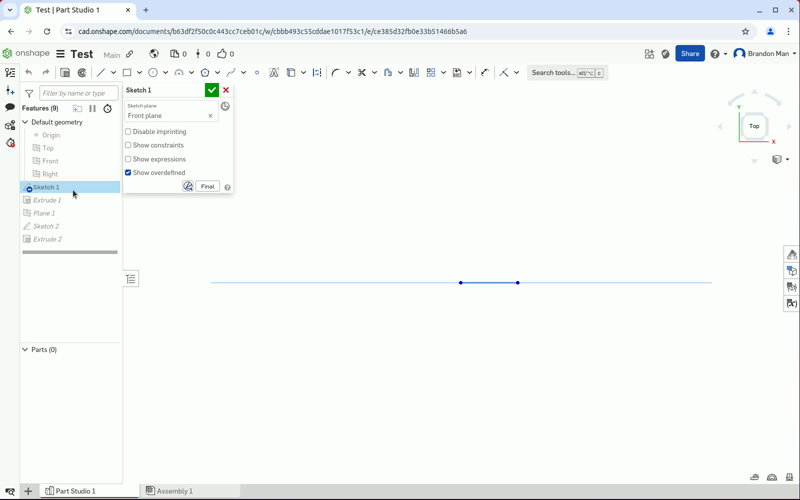
mouse_move(229, 92)
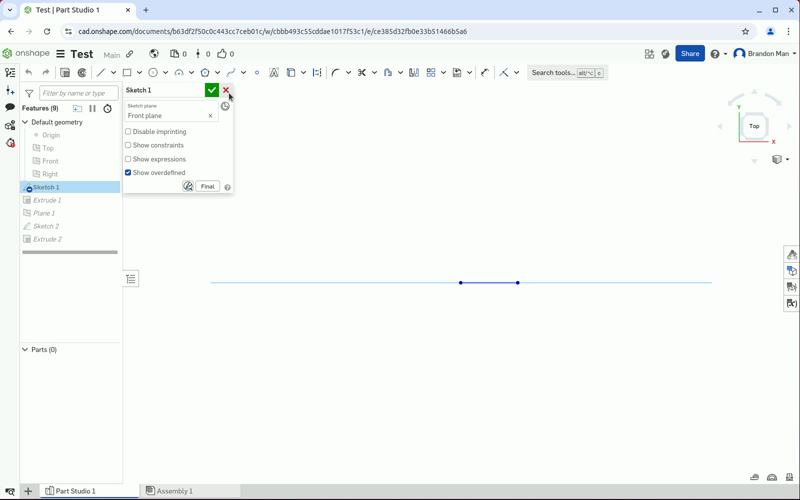
click(229, 92)
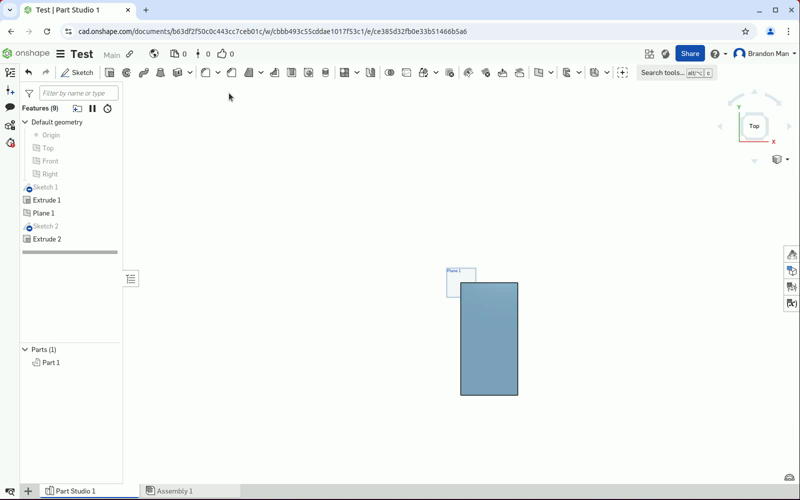
mouse_move(73, 352)
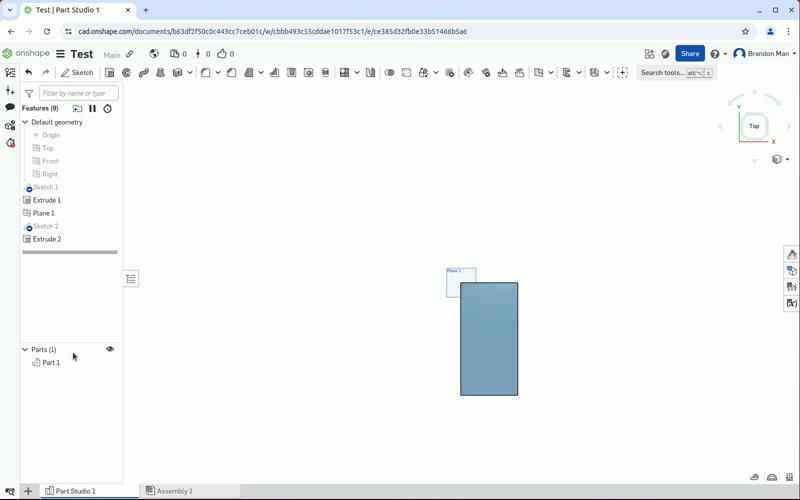
key(y)
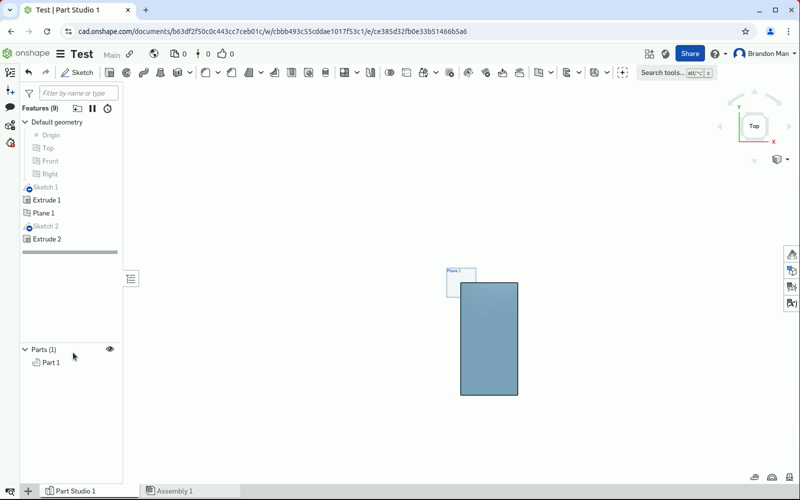
key(shift+p)
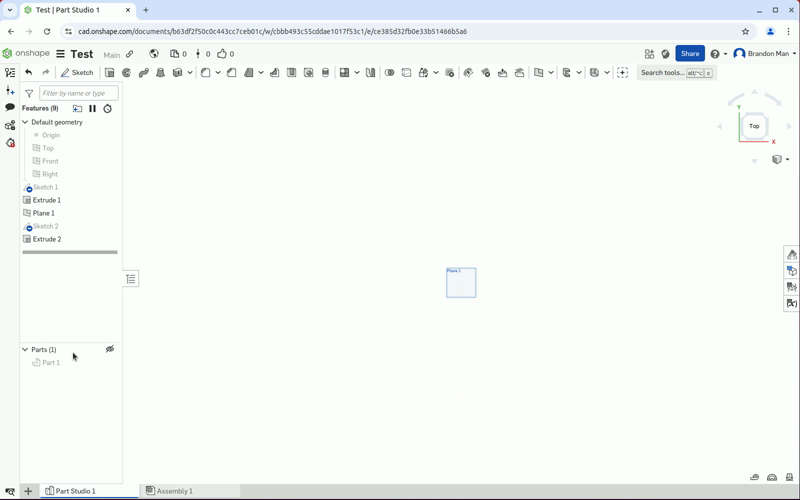
key(space)
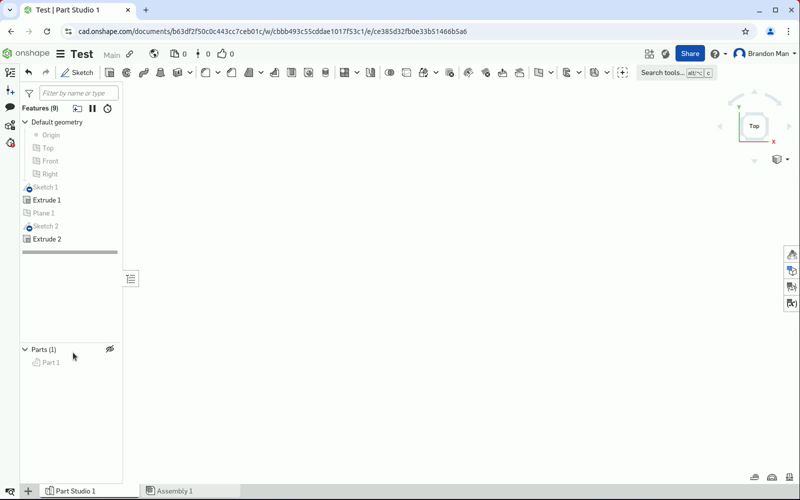
key_down(shift)
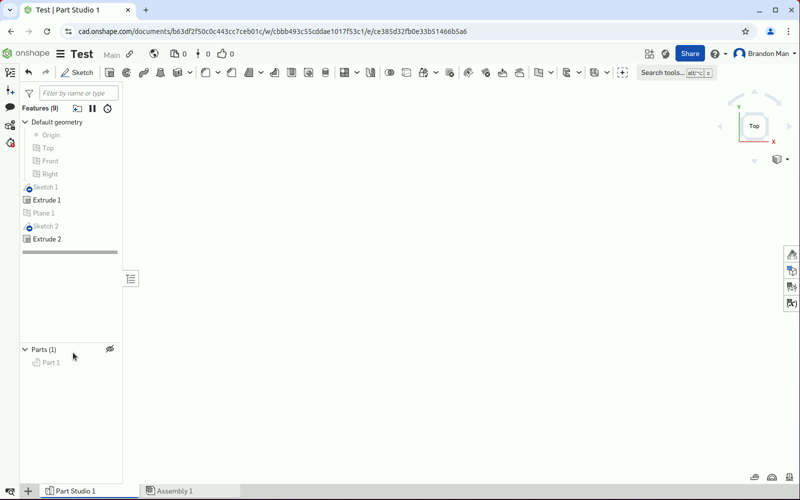
key(up)
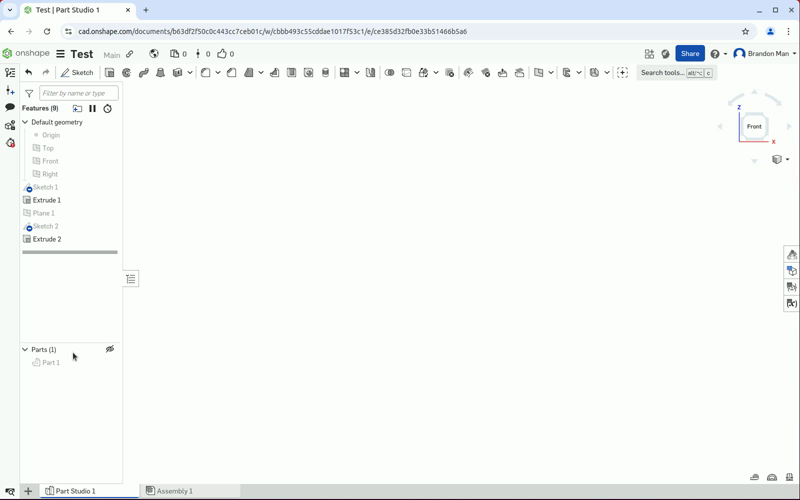
key_up(shift)
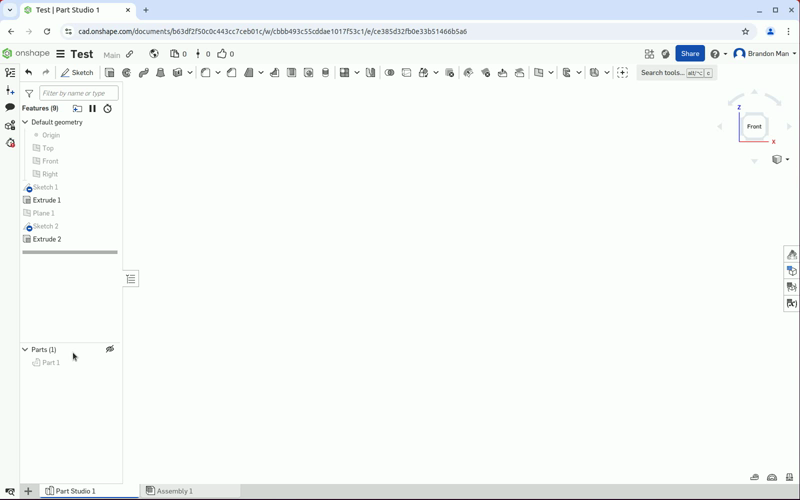
key(space)
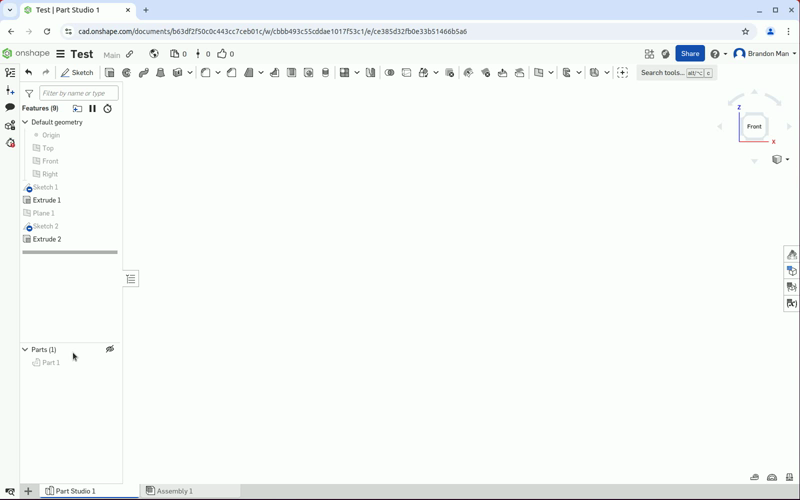
key_down(shift)
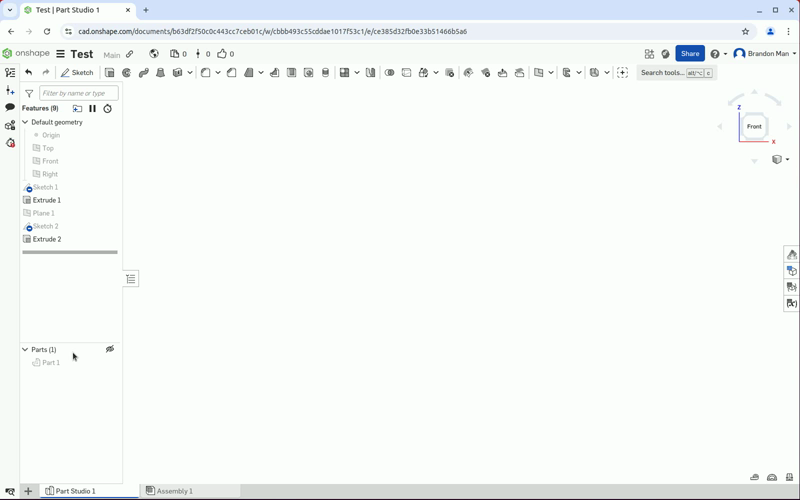
key(left)
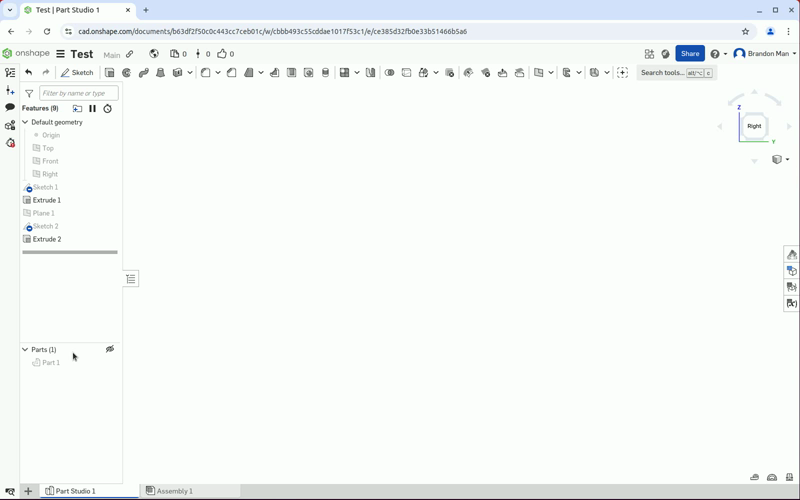
key_up(shift)
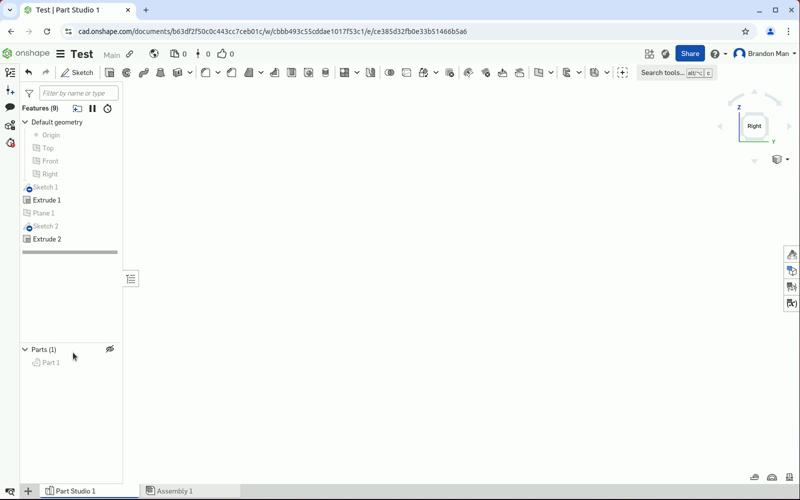
mouse_move(73, 352)
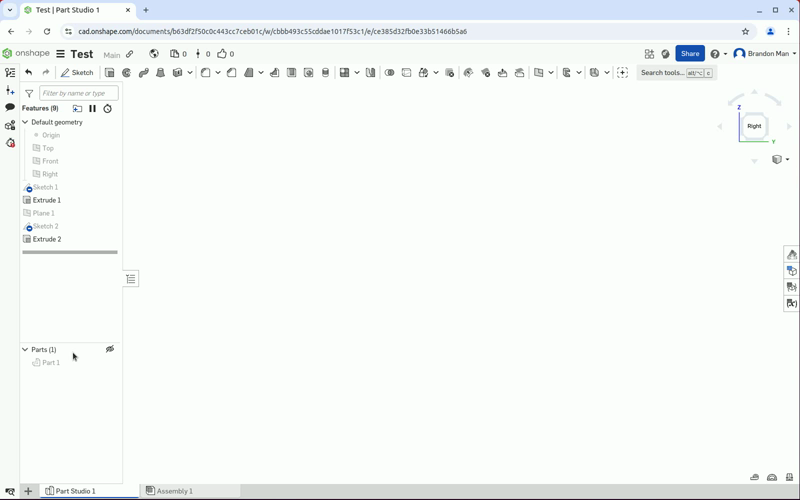
key(shift+y)
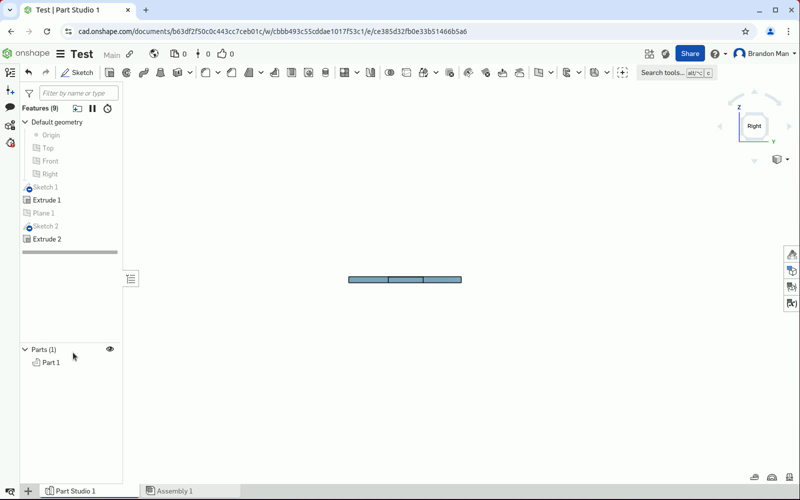
mouse_move(541, 75)
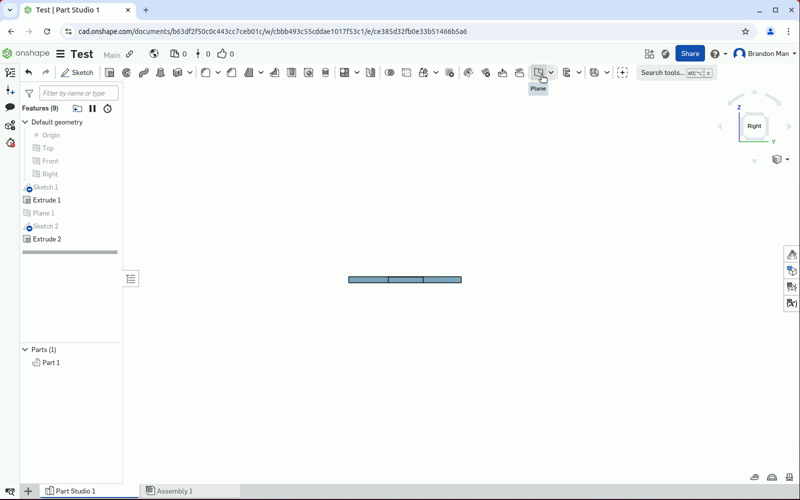
click(541, 75)
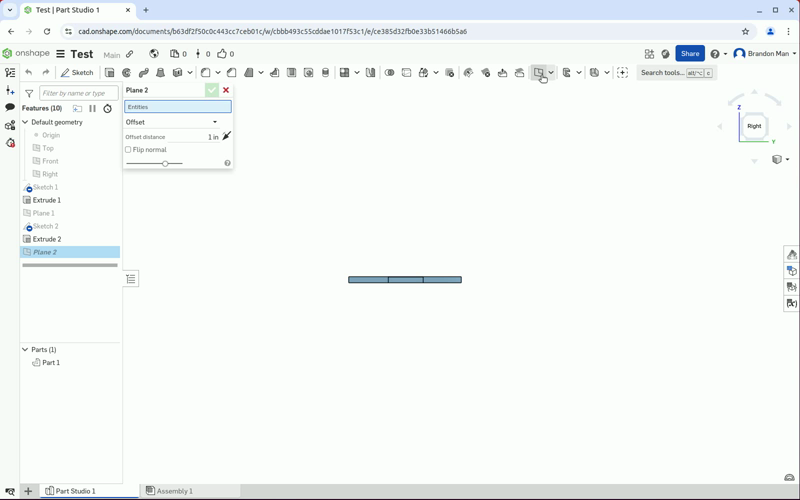
mouse_move(73, 176)
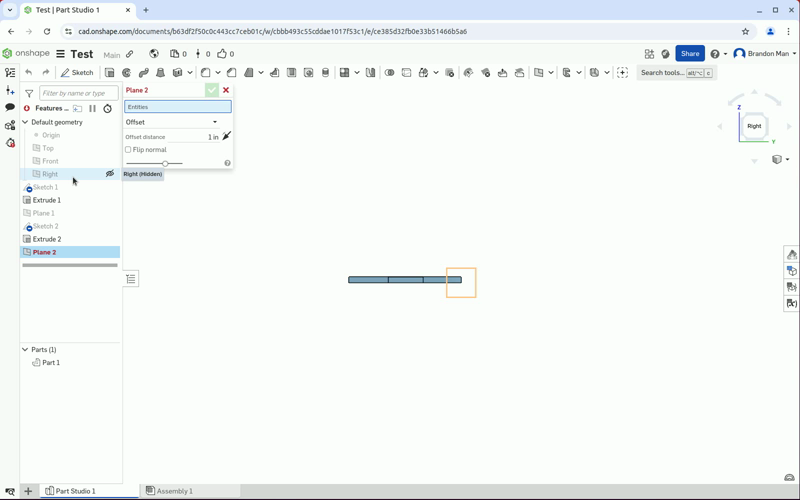
click(73, 176)
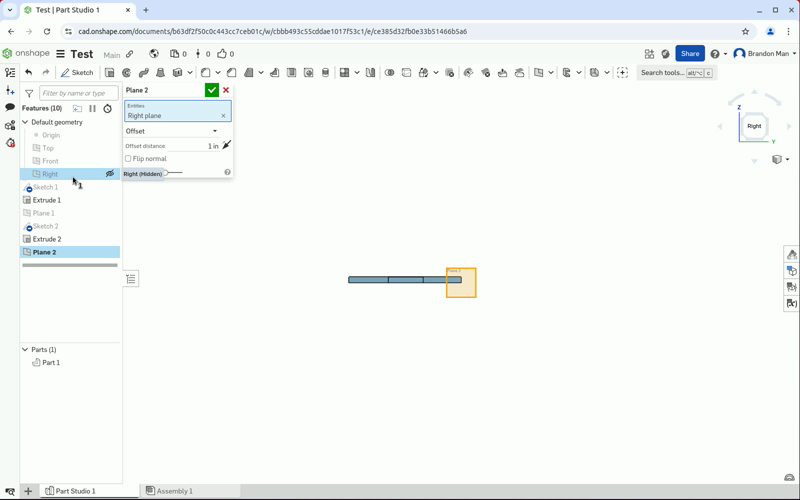
key(tab, 2)
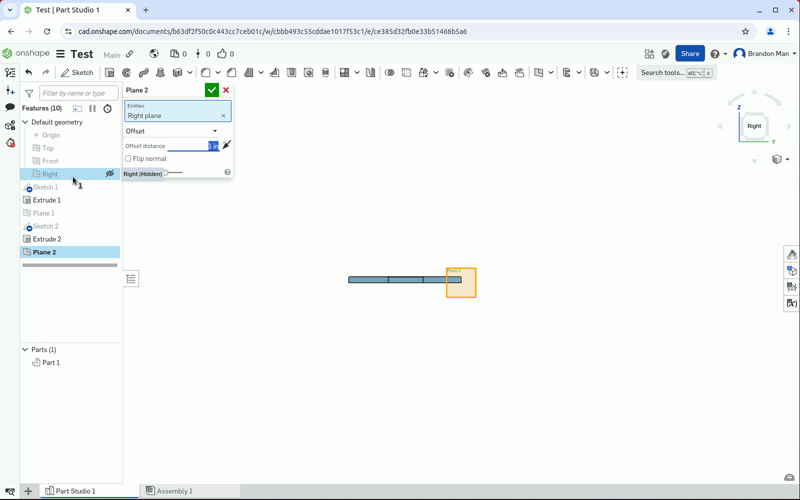
text(8.196)
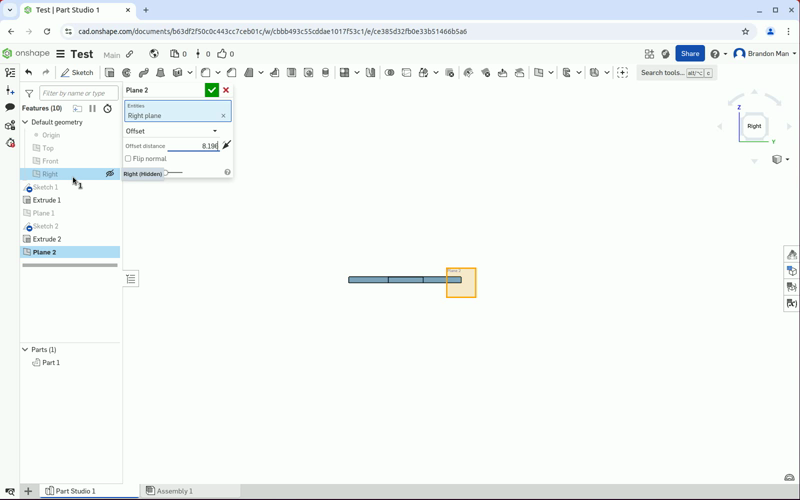
key(enter, 2)
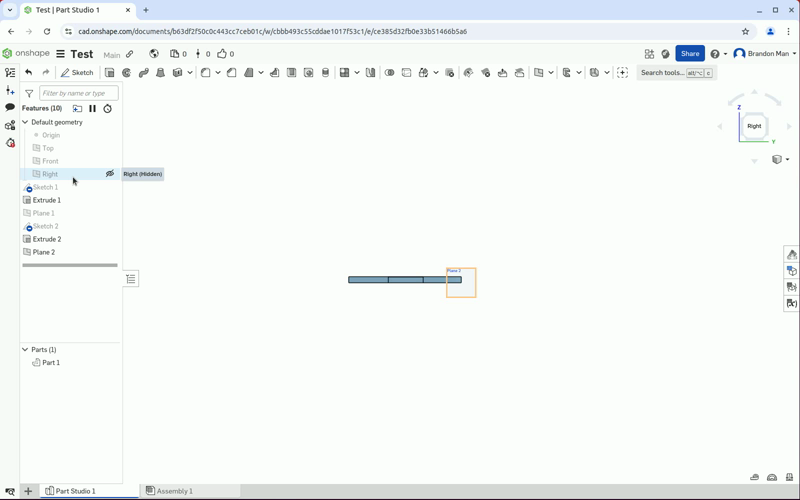
key(shift+s)
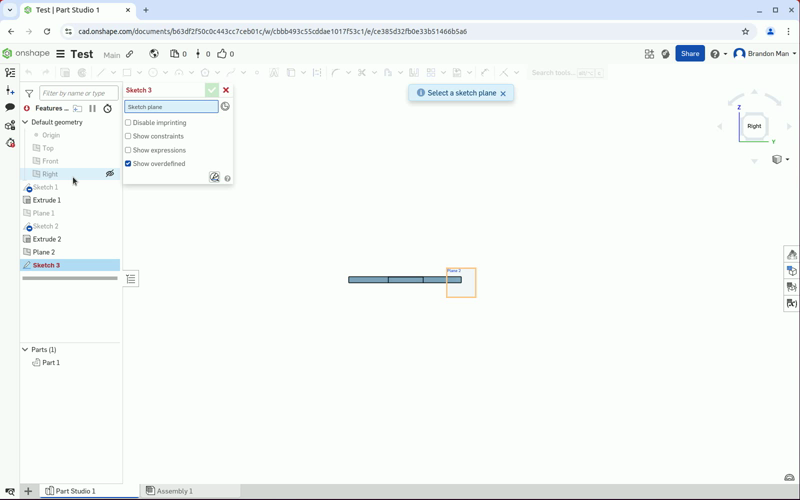
mouse_move(73, 254)
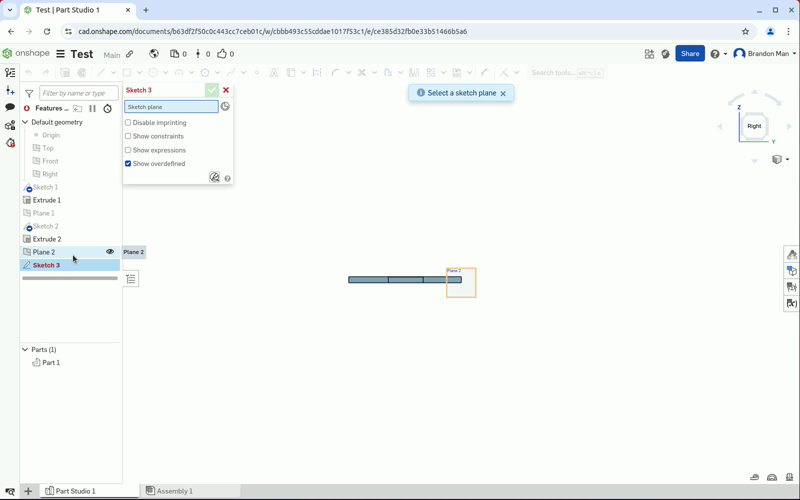
click(73, 254)
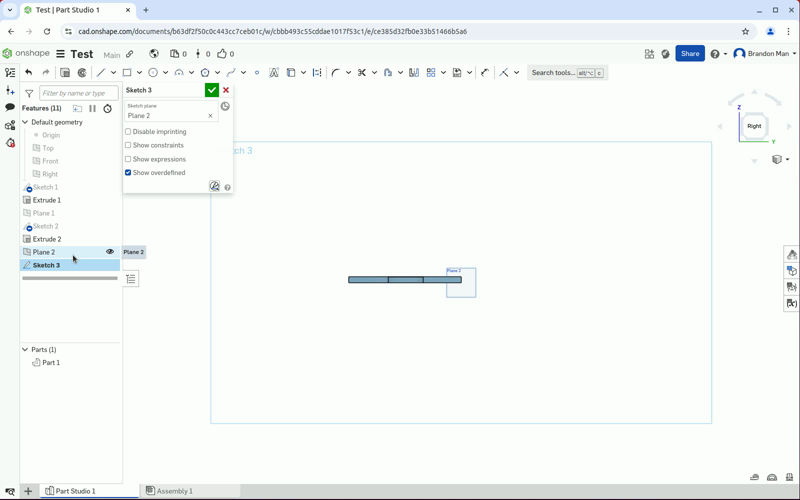
mouse_move(73, 352)
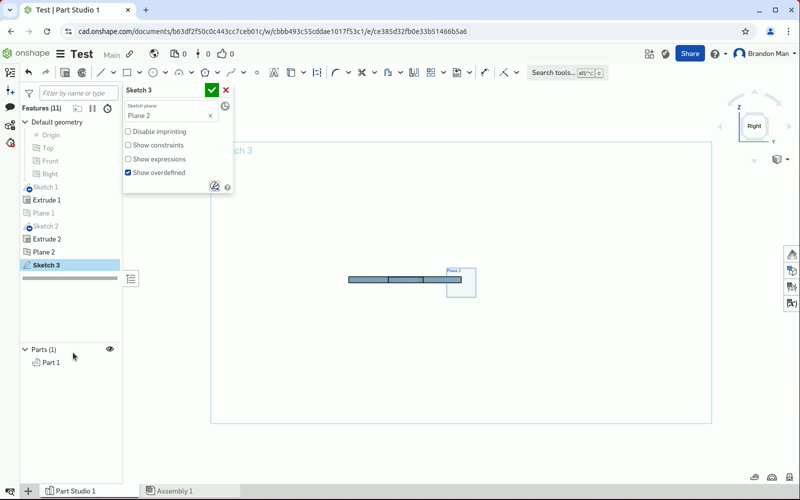
key(y)
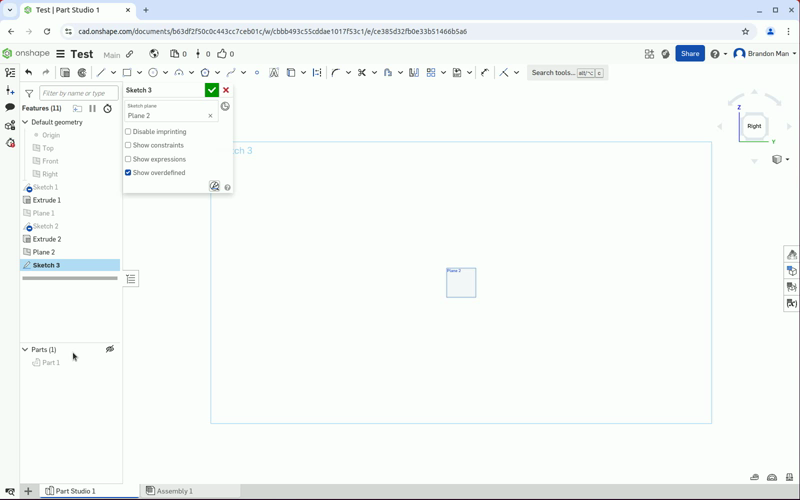
key(l)
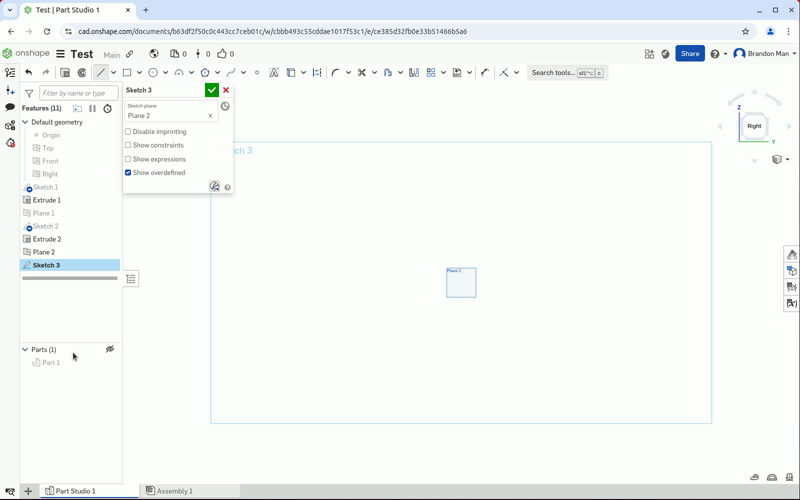
key_down(shift)
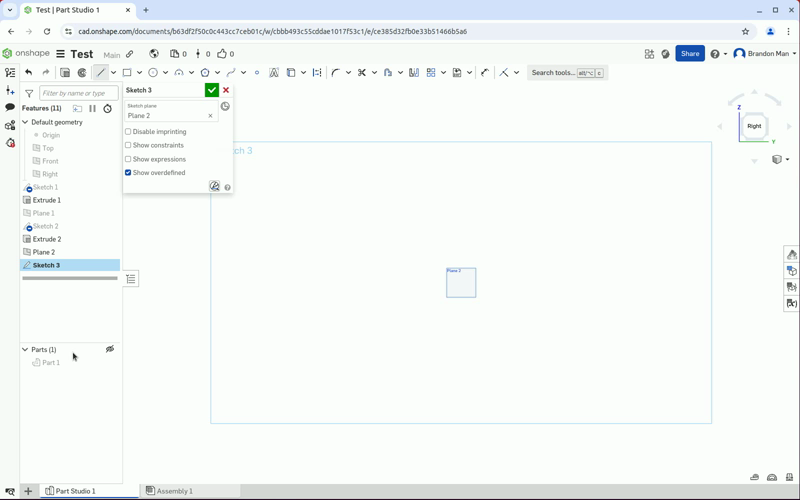
mouse_move(403, 280)
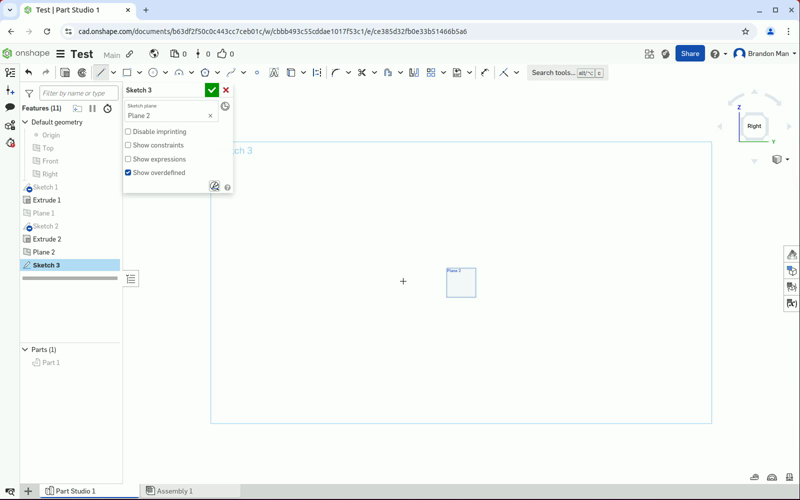
click(403, 280)
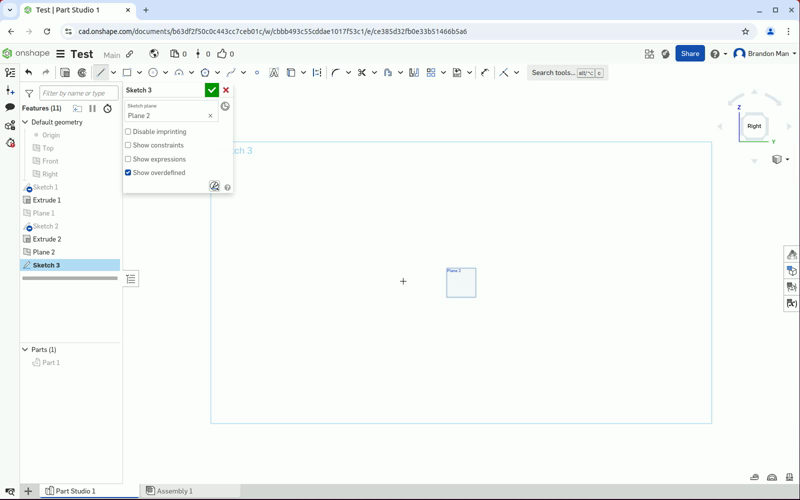
key_up(shift)
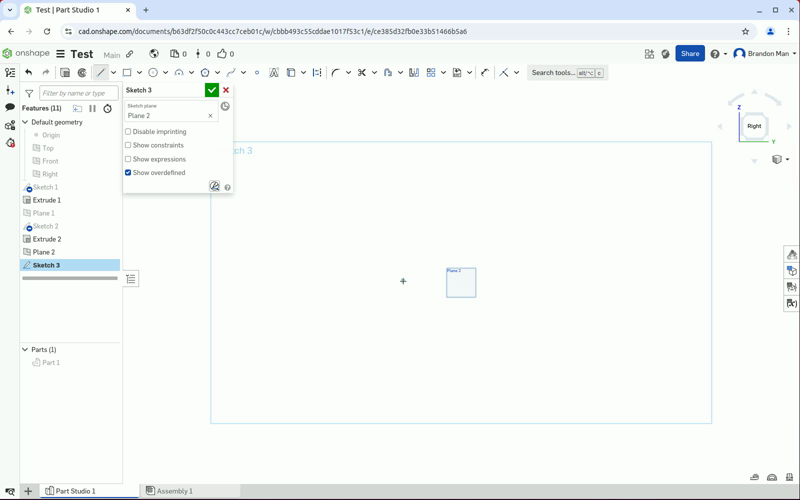
key_down(shift)
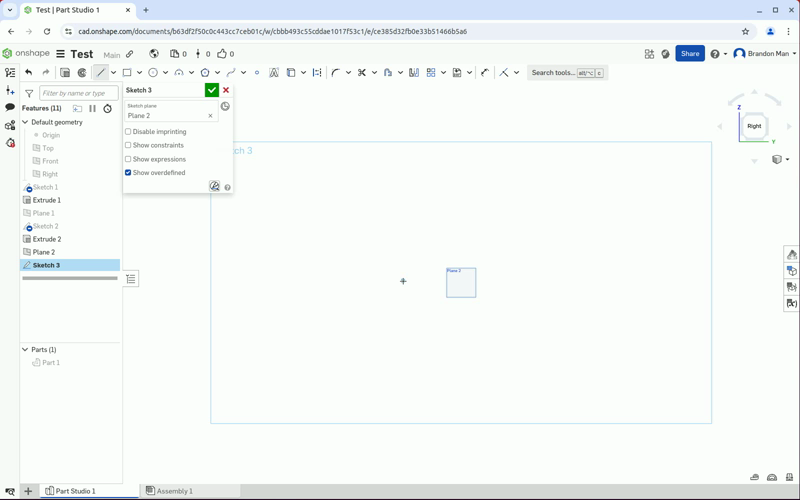
mouse_move(433, 280)
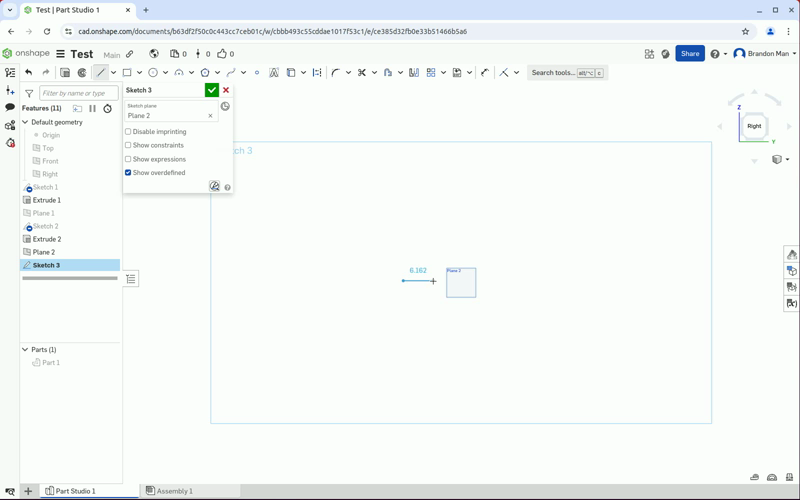
mouse_move(406, 280)
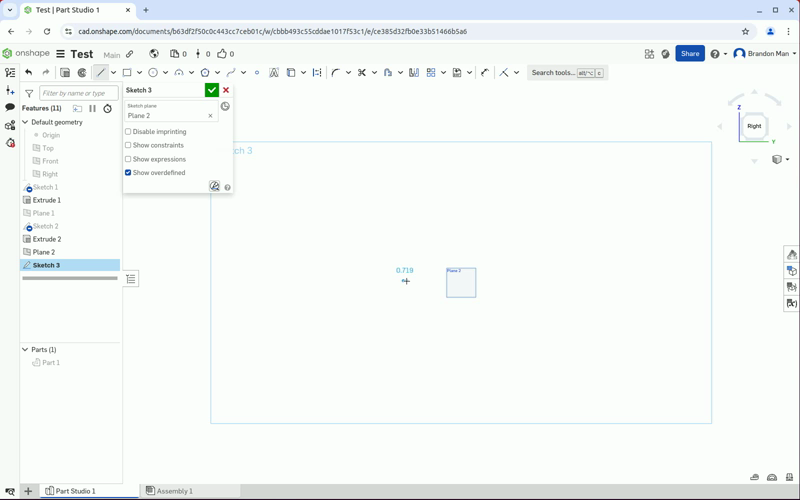
scroll(6)
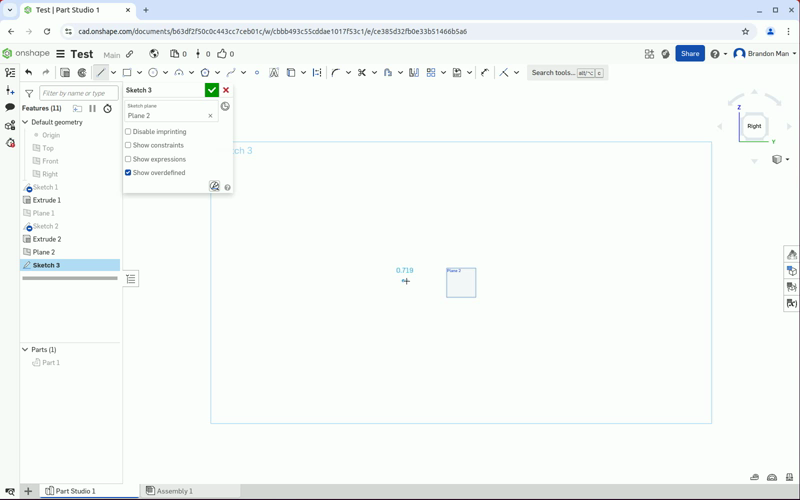
scroll(6)
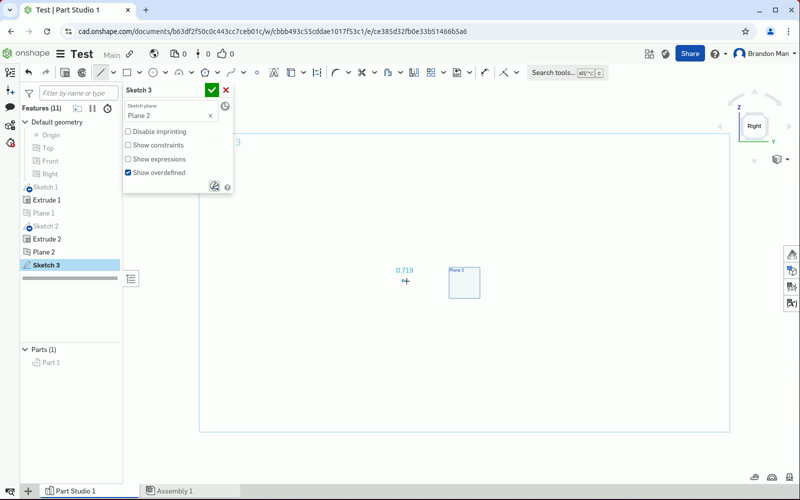
scroll(6)
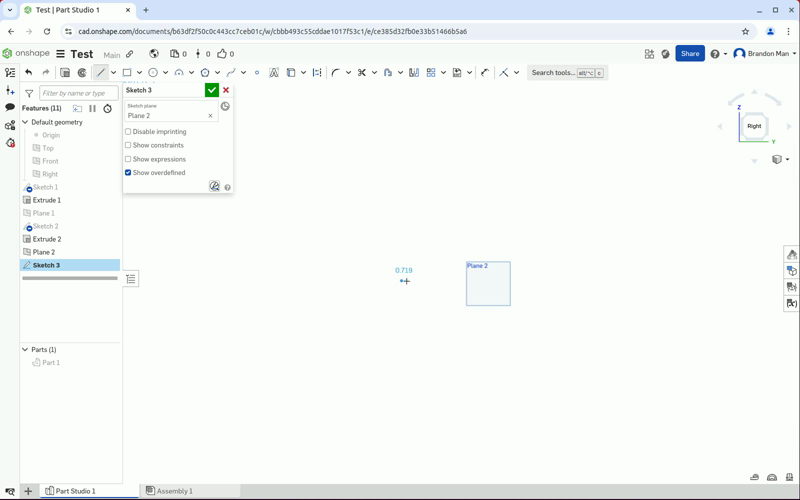
scroll(6)
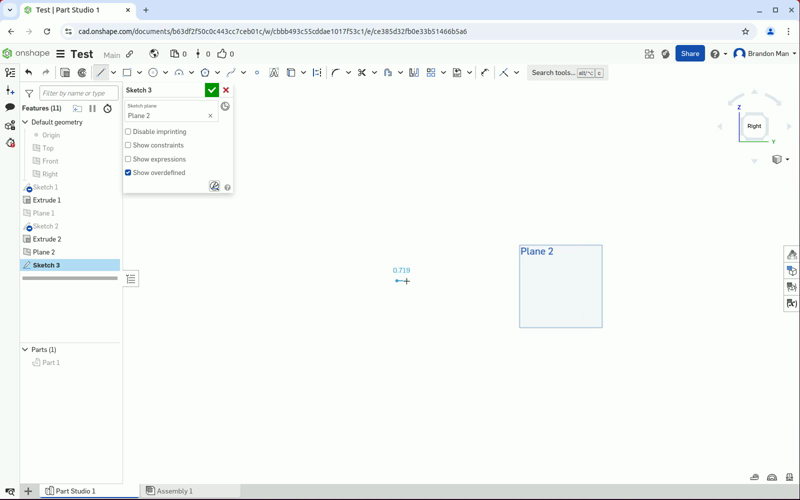
scroll(6)
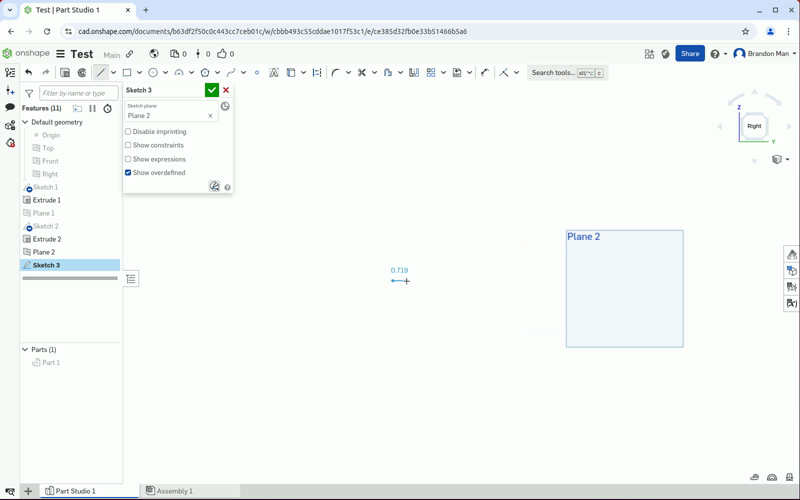
scroll(6)
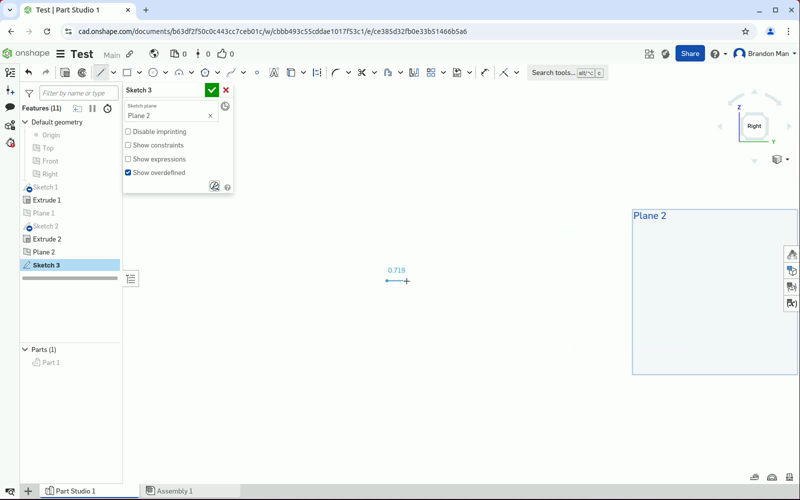
scroll(6)
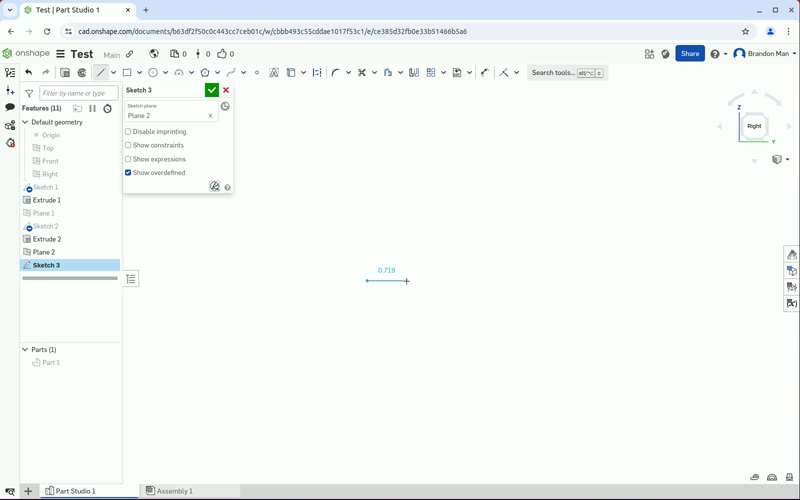
click(406, 280)
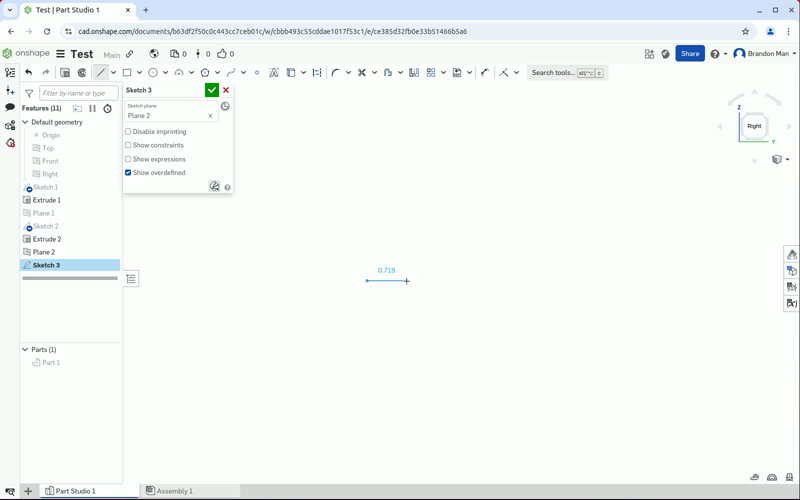
scroll(-6)
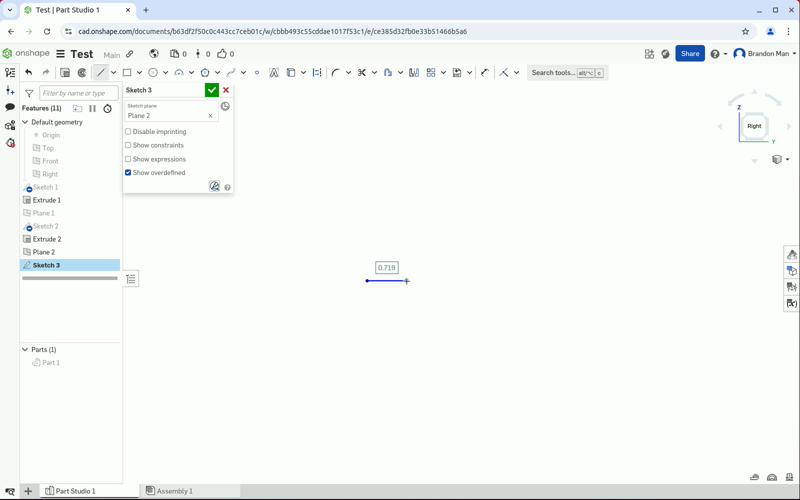
scroll(-6)
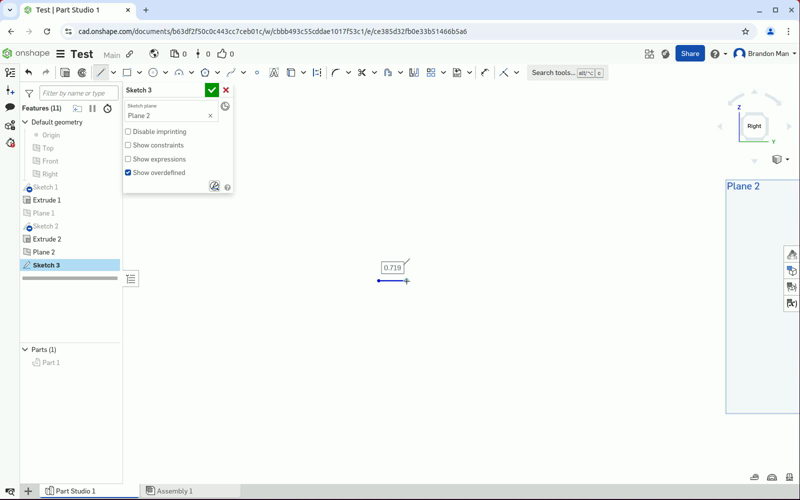
scroll(-6)
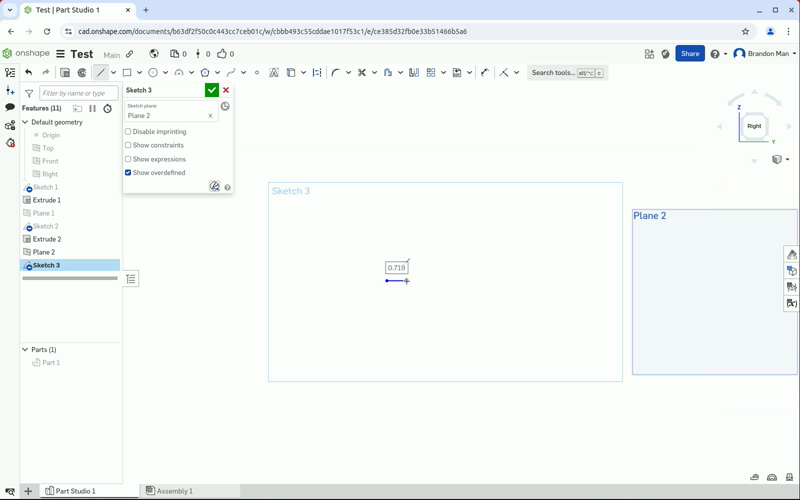
scroll(-6)
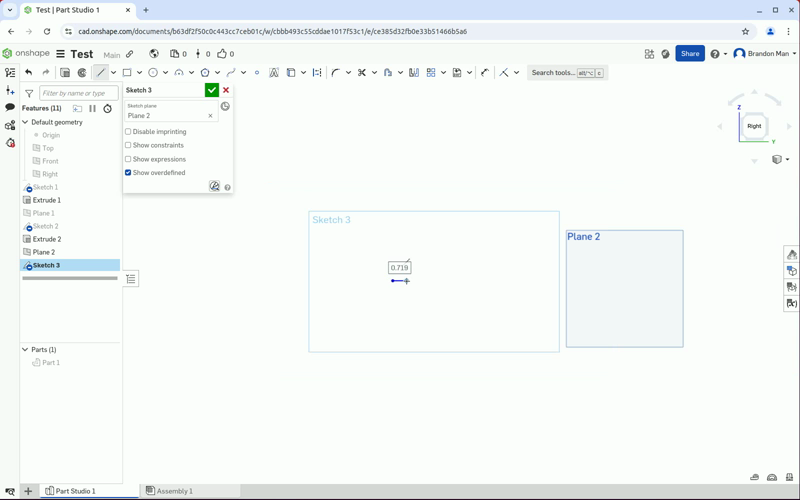
scroll(-6)
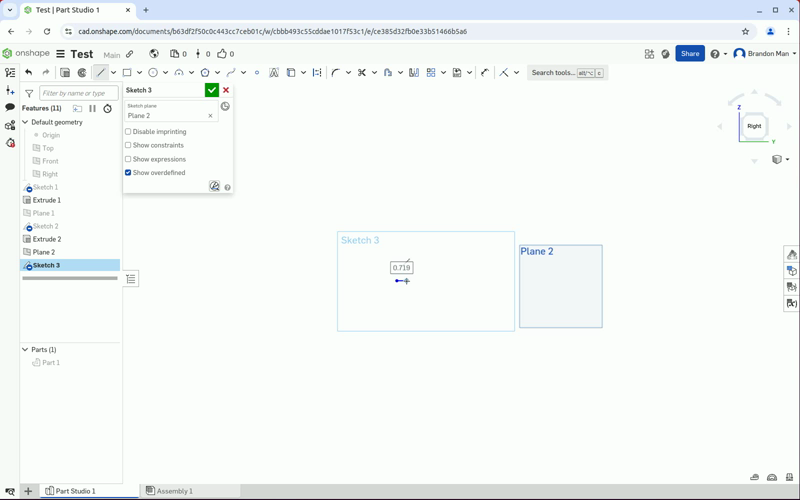
scroll(-6)
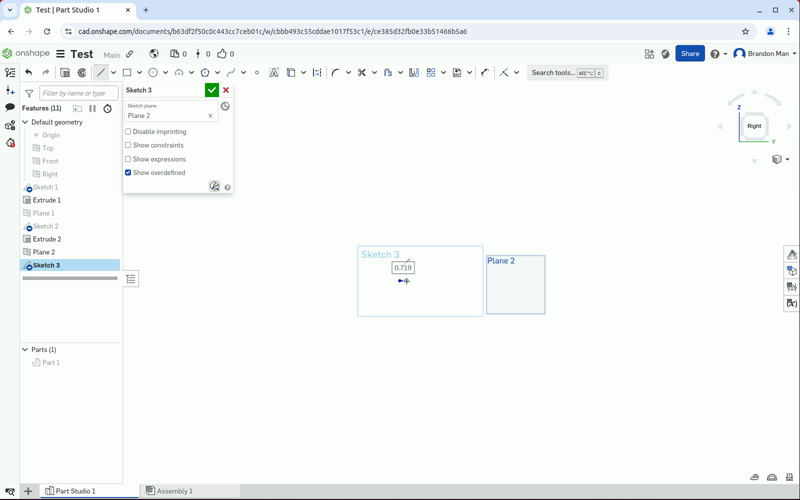
scroll(-6)
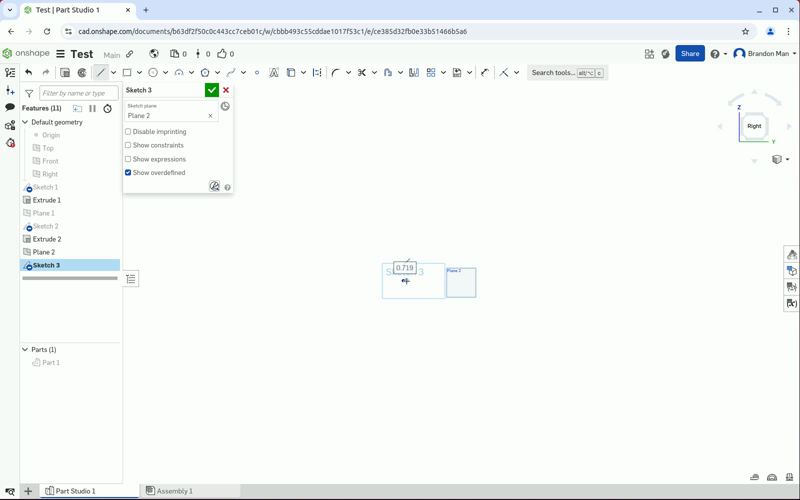
key_up(shift)
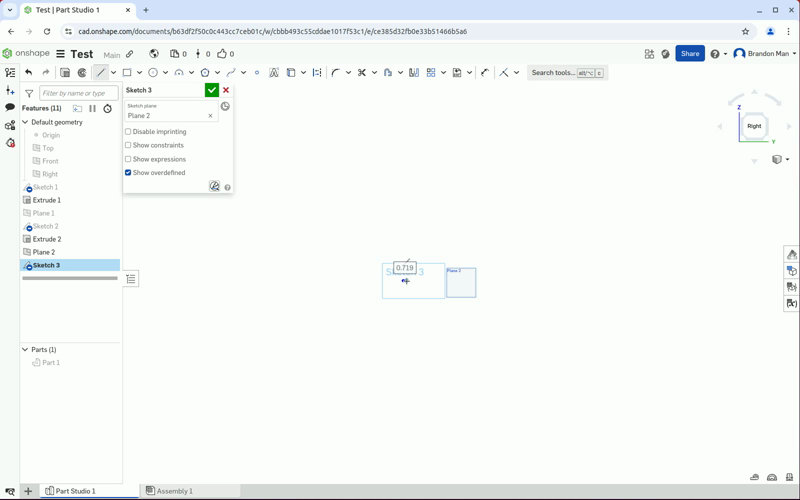
key_down(shift)
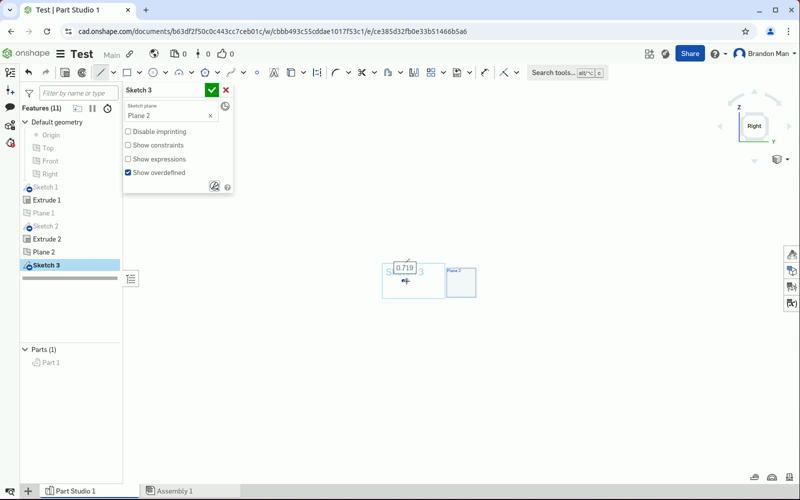
mouse_move(436, 280)
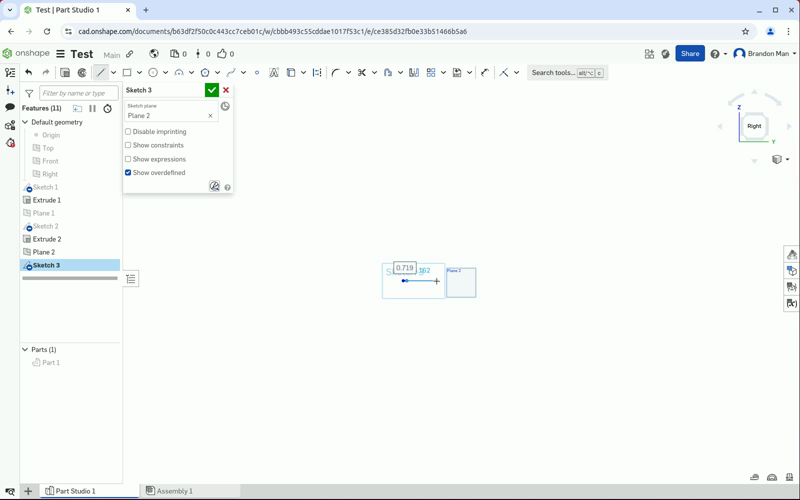
mouse_move(406, 278)
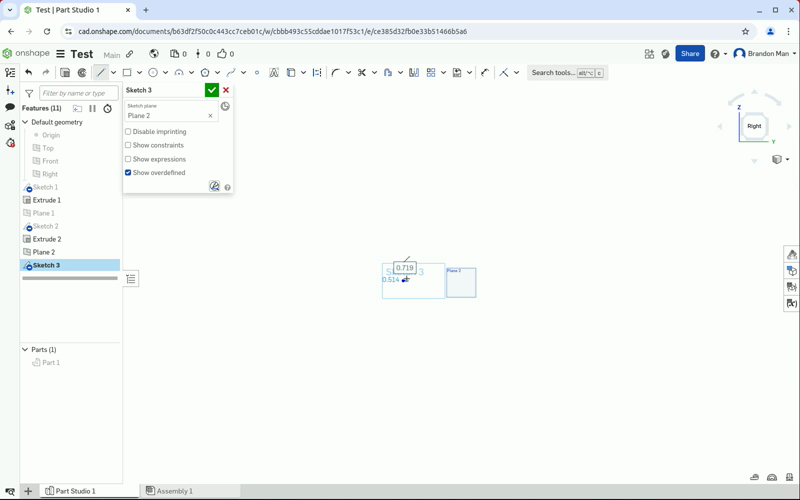
scroll(6)
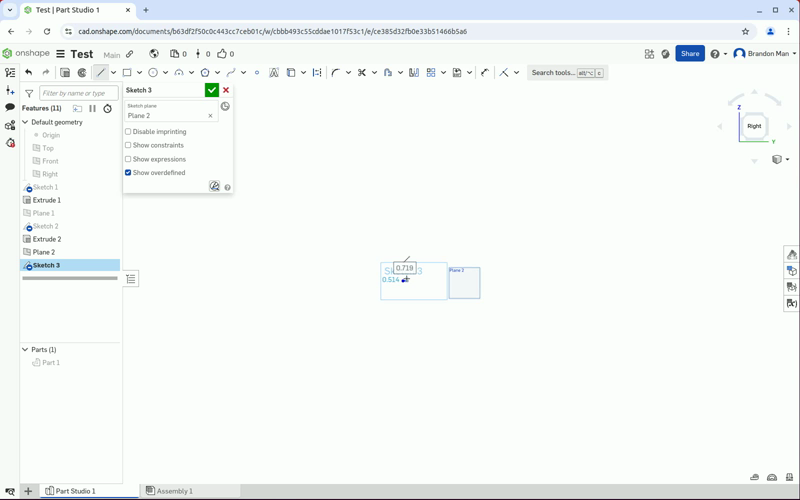
scroll(6)
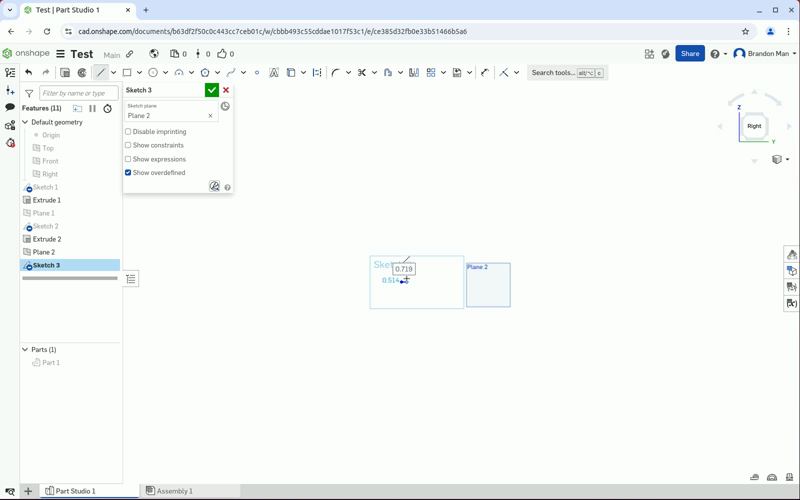
scroll(6)
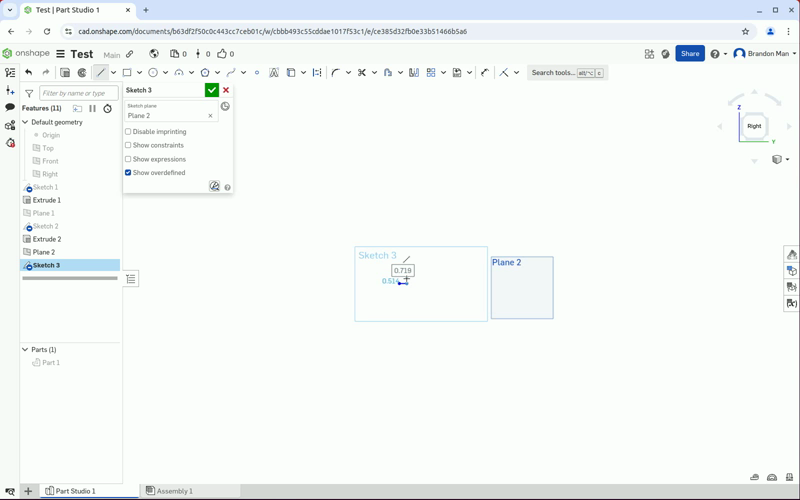
scroll(6)
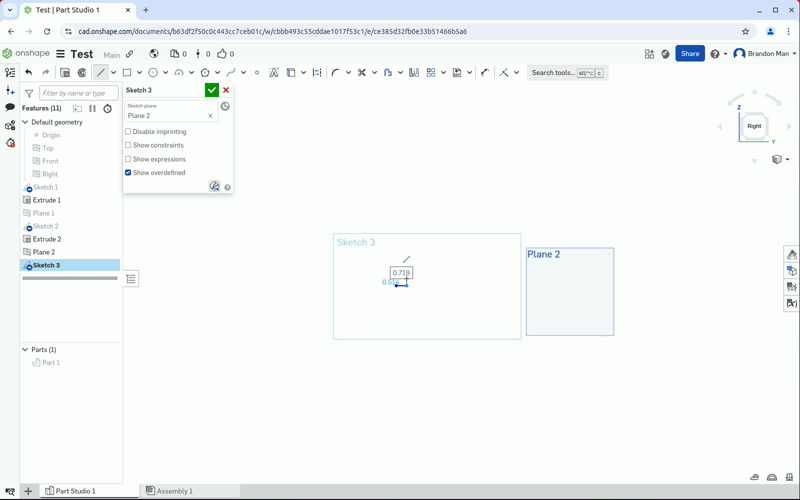
scroll(6)
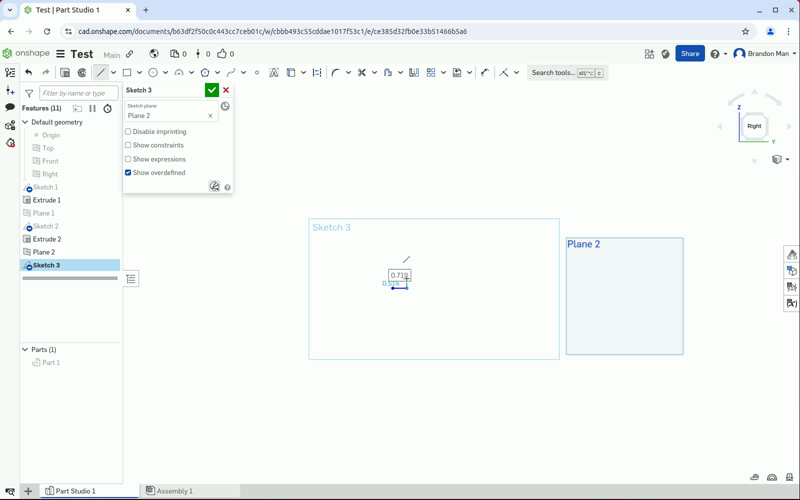
scroll(6)
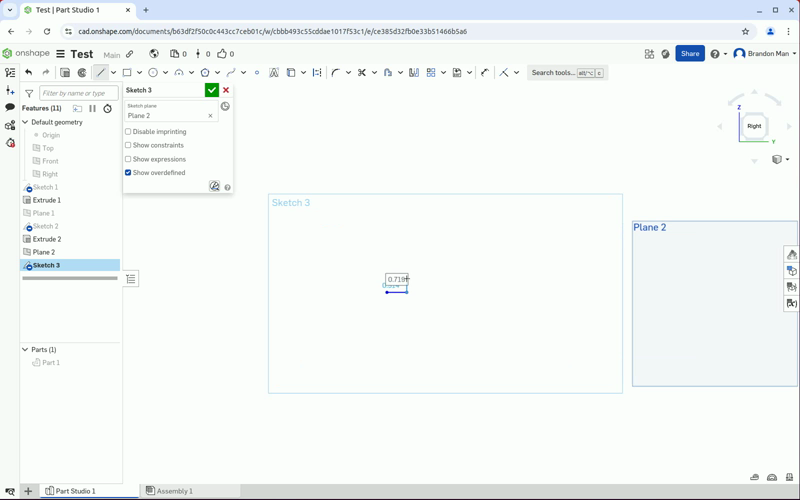
scroll(6)
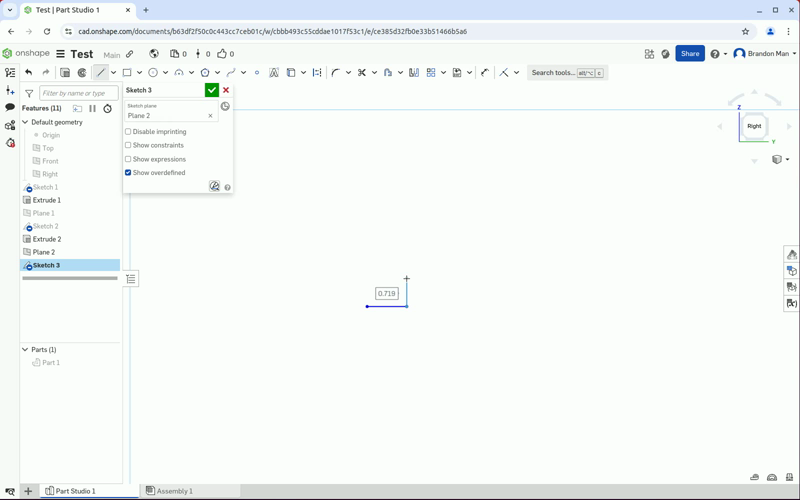
click(406, 278)
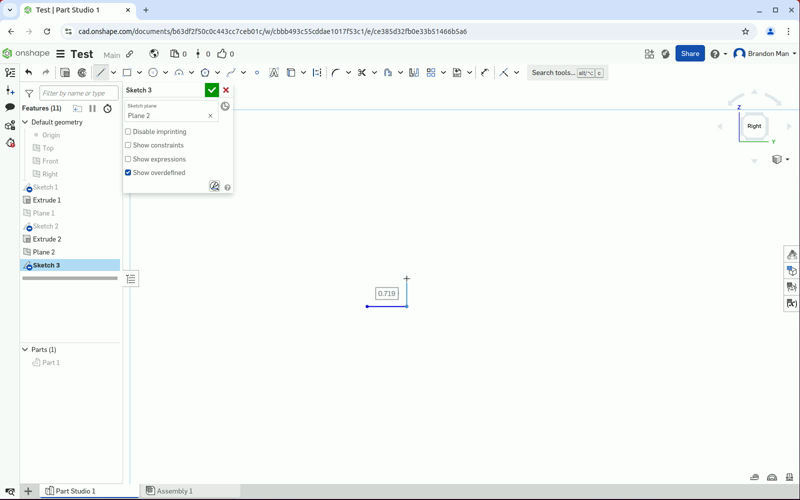
scroll(-6)
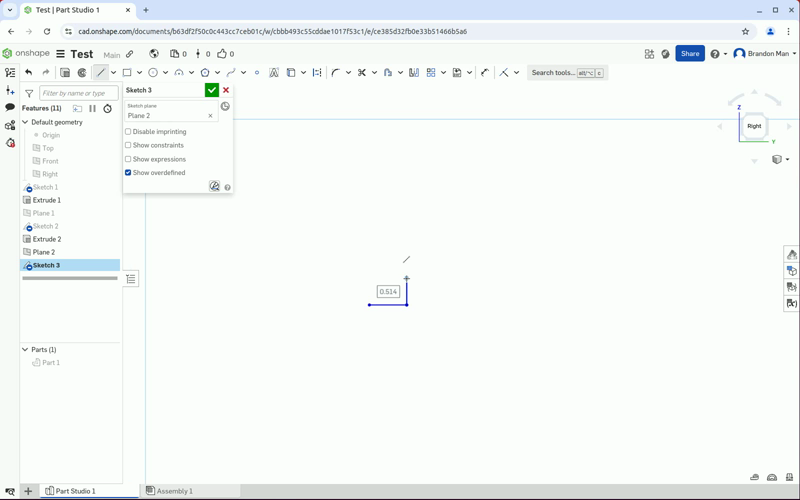
scroll(-6)
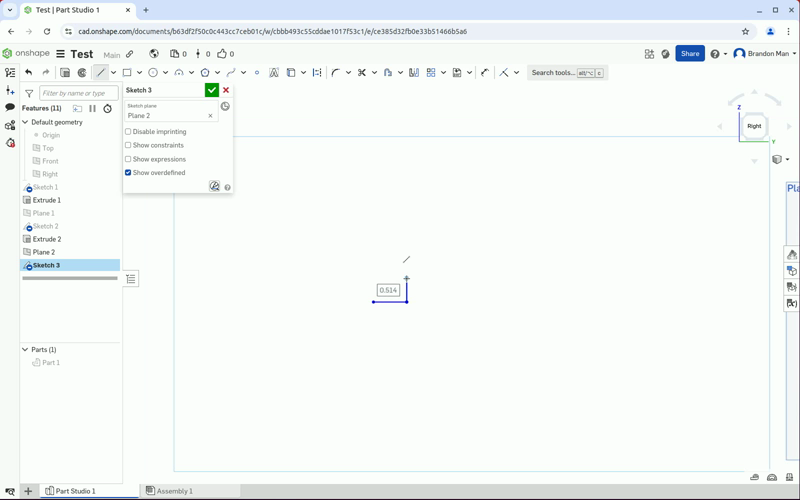
scroll(-6)
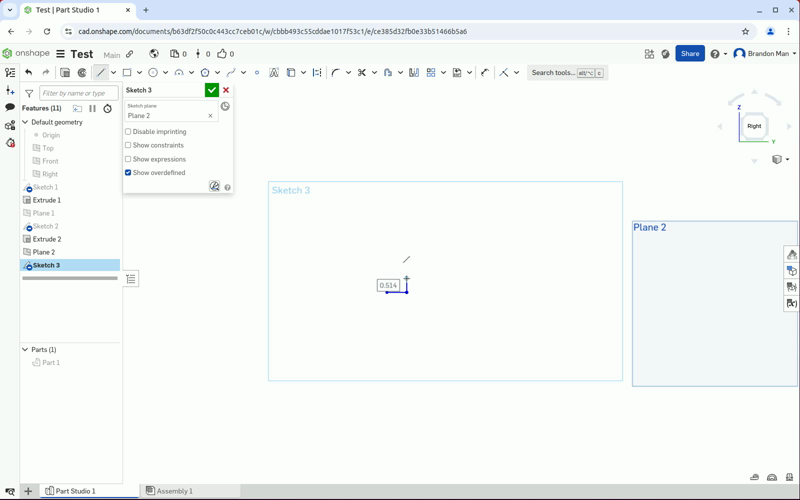
scroll(-6)
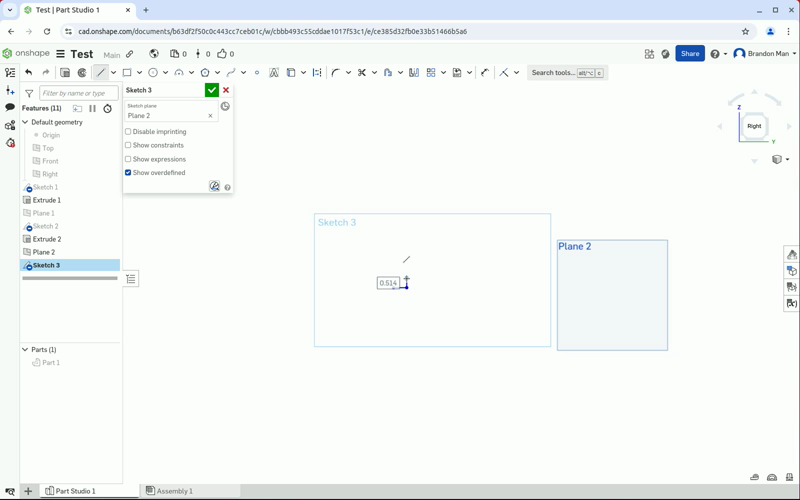
scroll(-6)
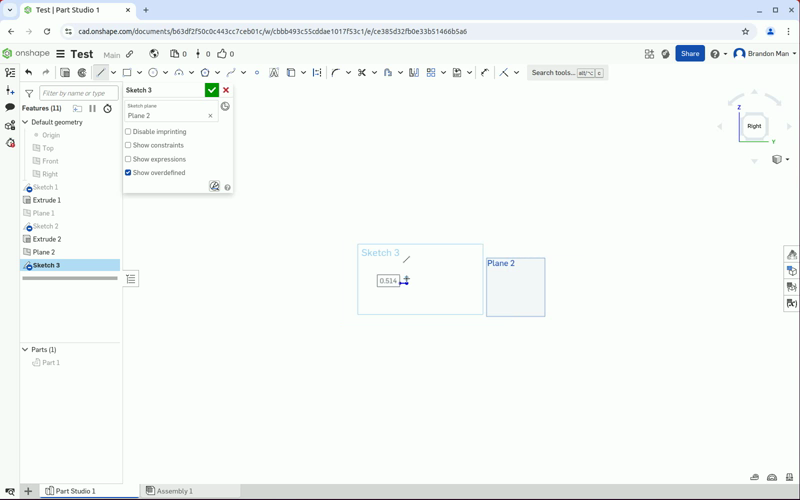
scroll(-6)
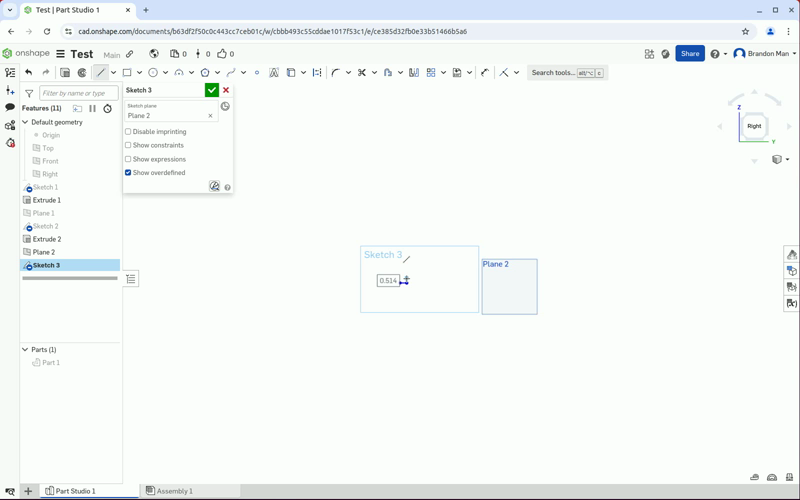
scroll(-6)
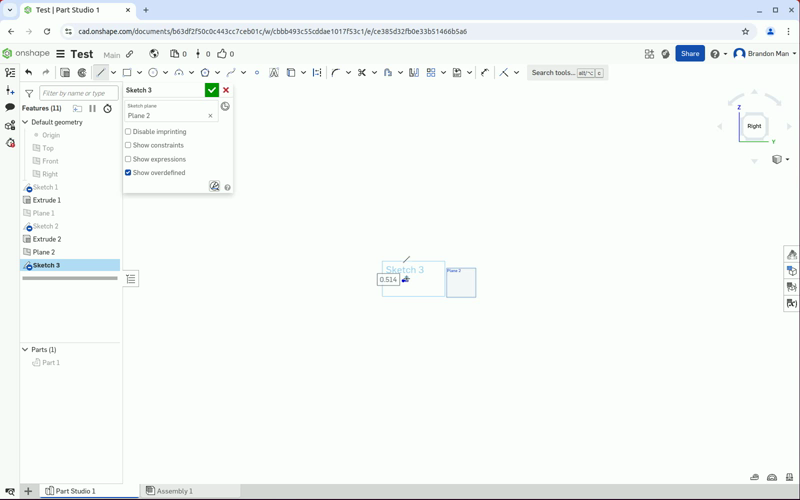
key_up(shift)
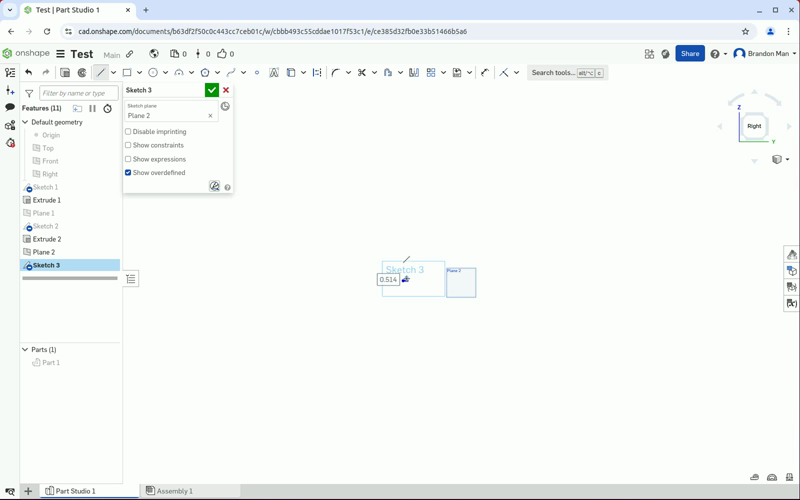
key_down(shift)
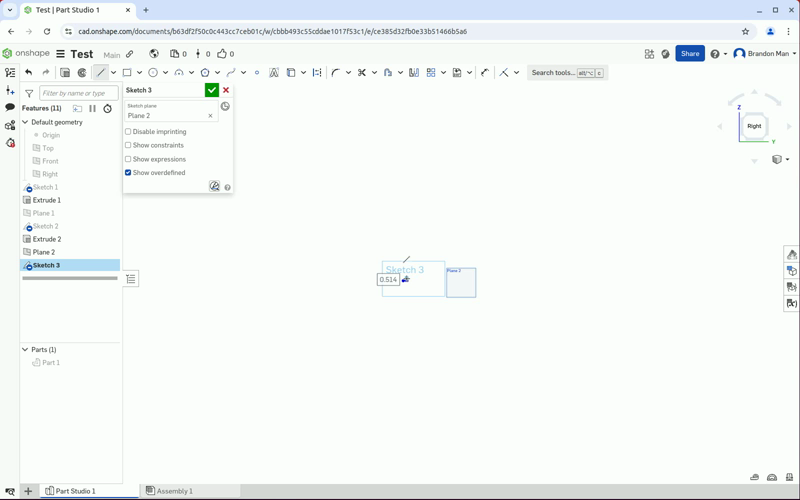
mouse_move(436, 278)
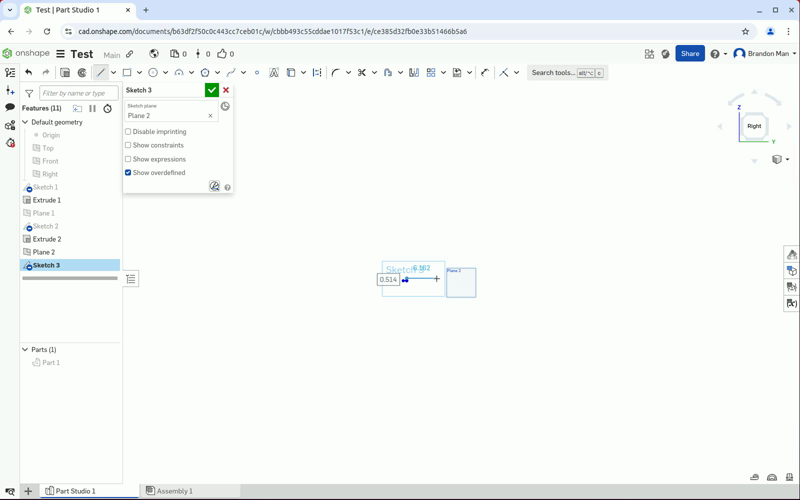
mouse_move(403, 278)
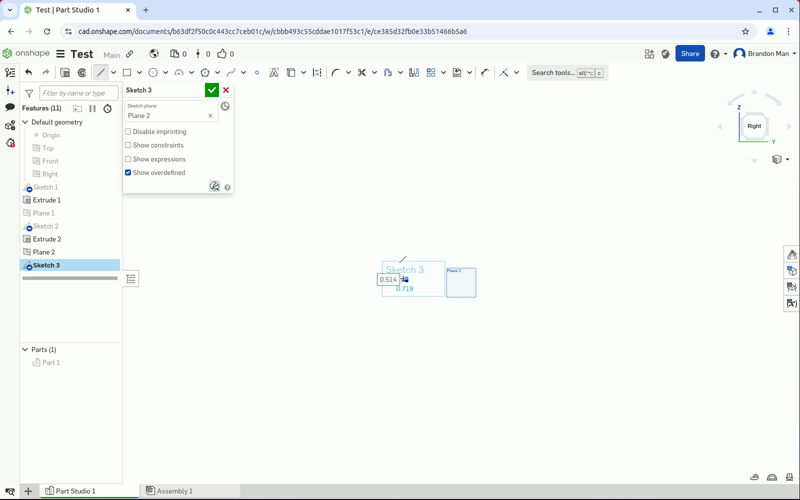
scroll(6)
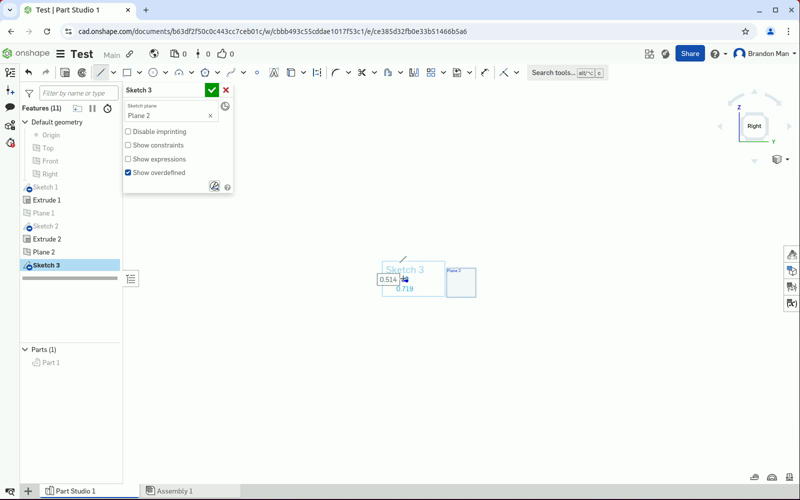
scroll(6)
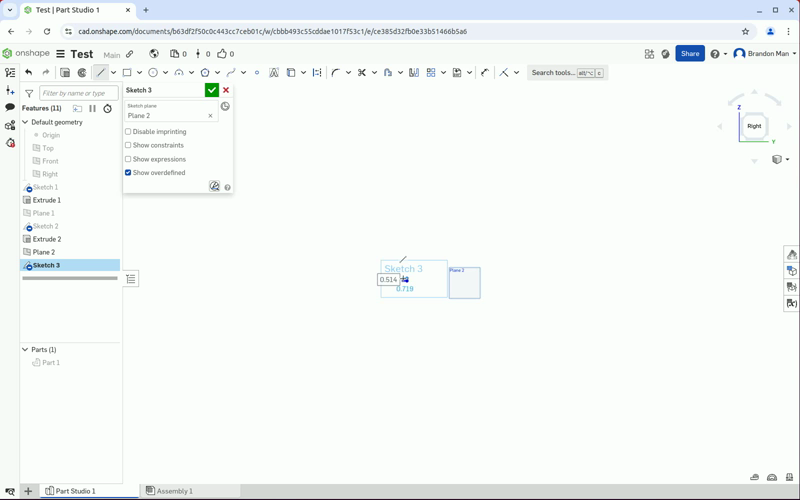
scroll(6)
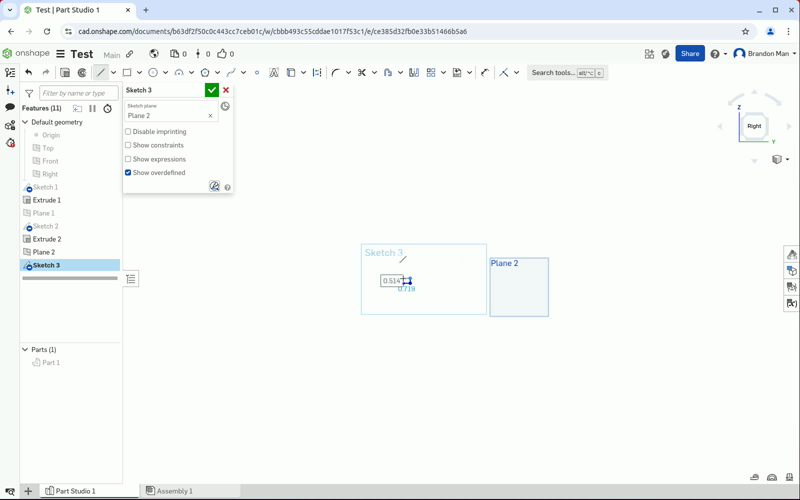
scroll(6)
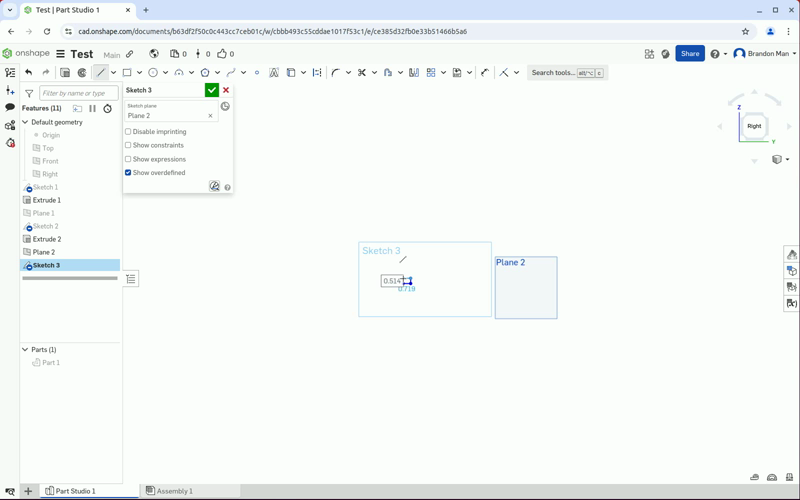
scroll(6)
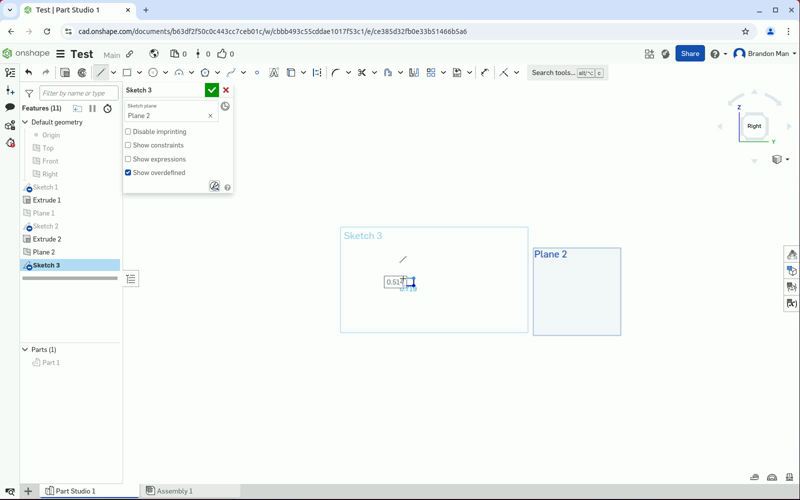
scroll(6)
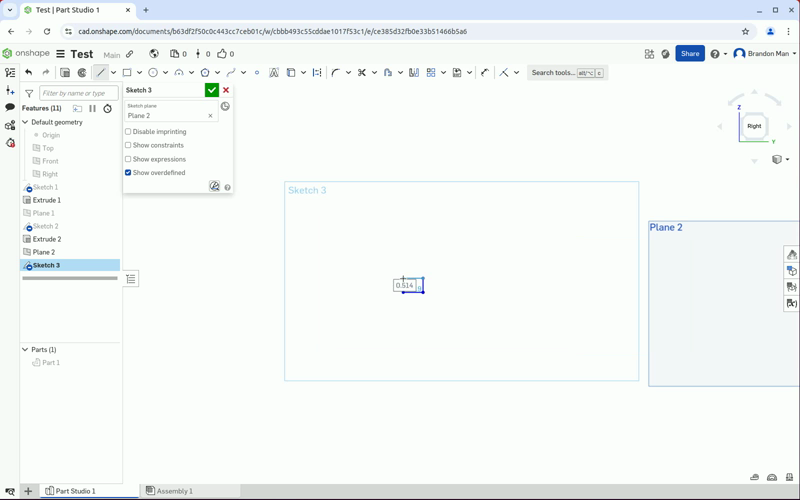
scroll(6)
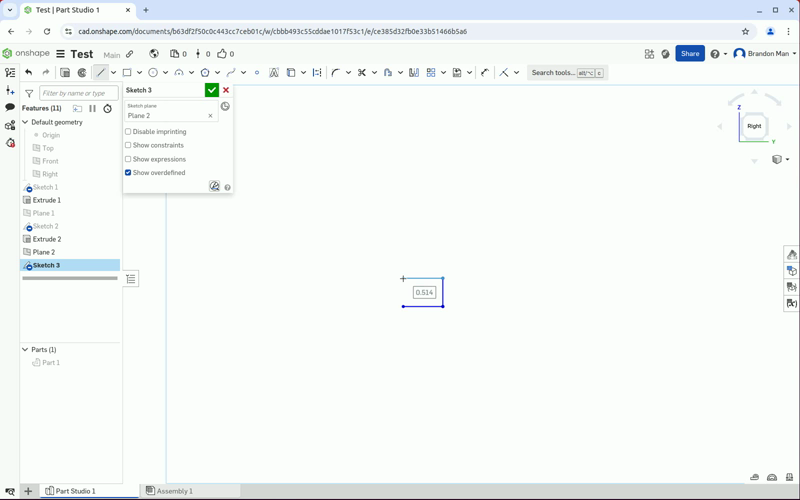
click(403, 278)
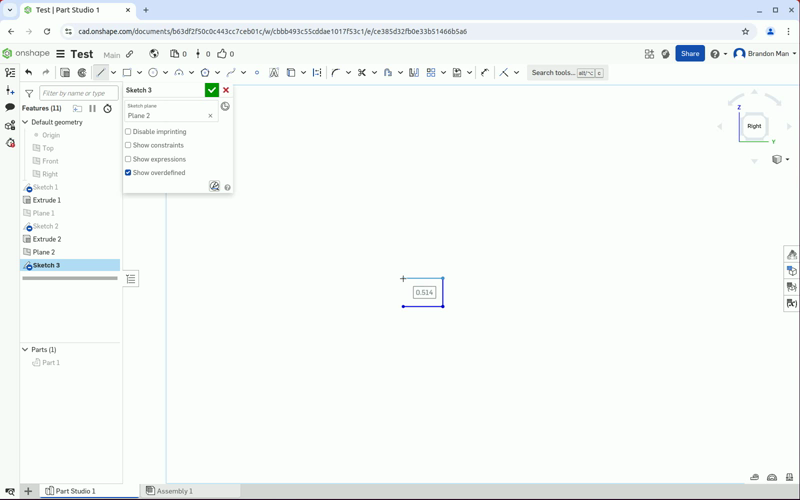
scroll(-6)
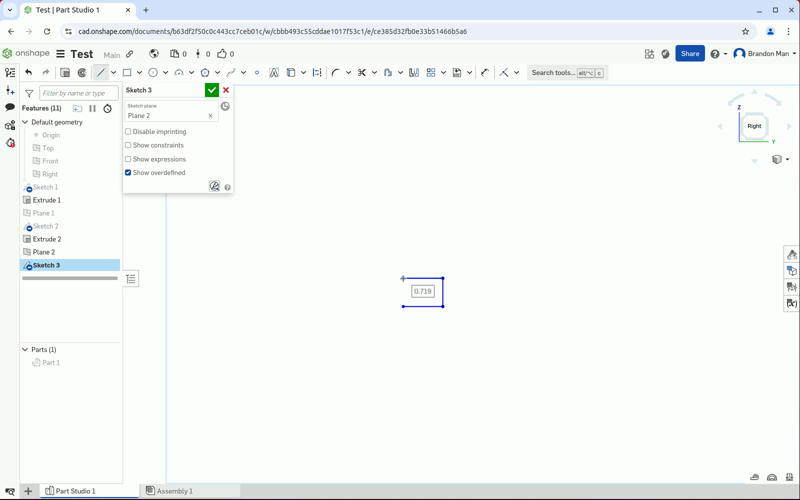
scroll(-6)
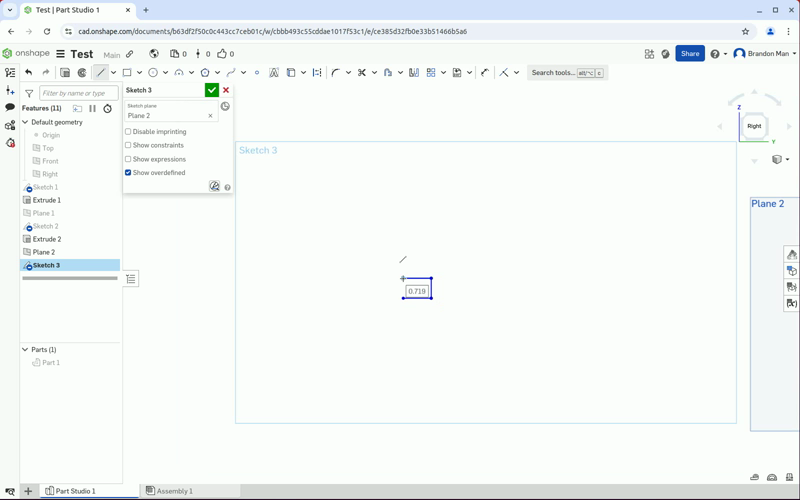
scroll(-6)
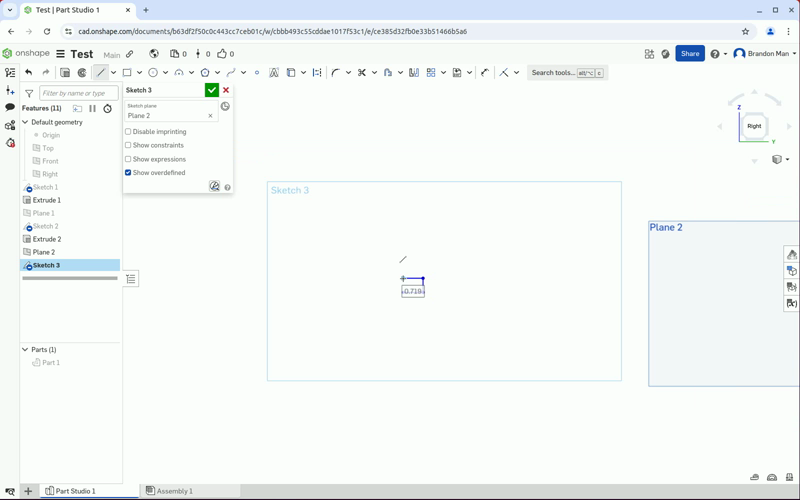
scroll(-6)
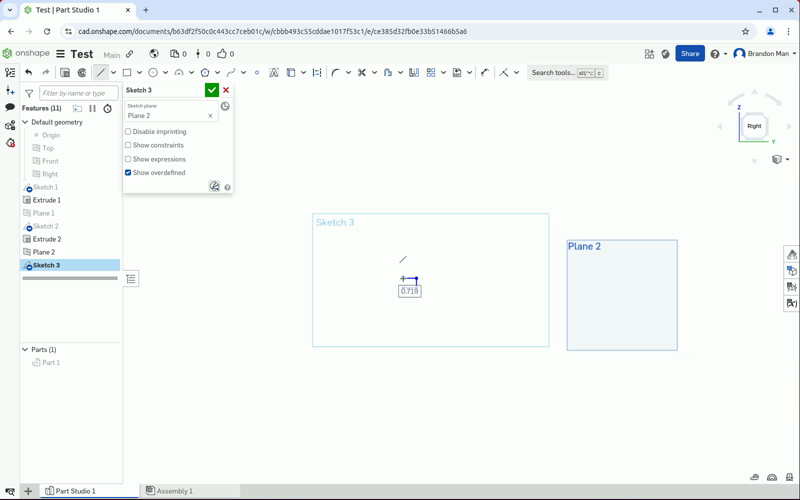
scroll(-6)
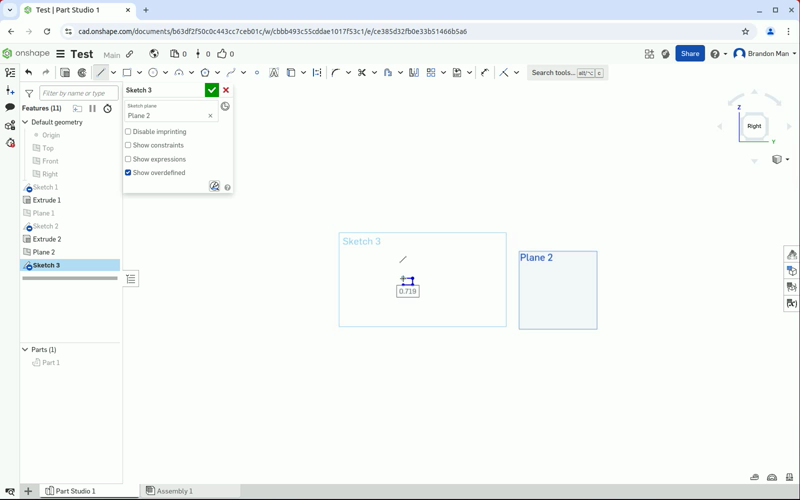
scroll(-6)
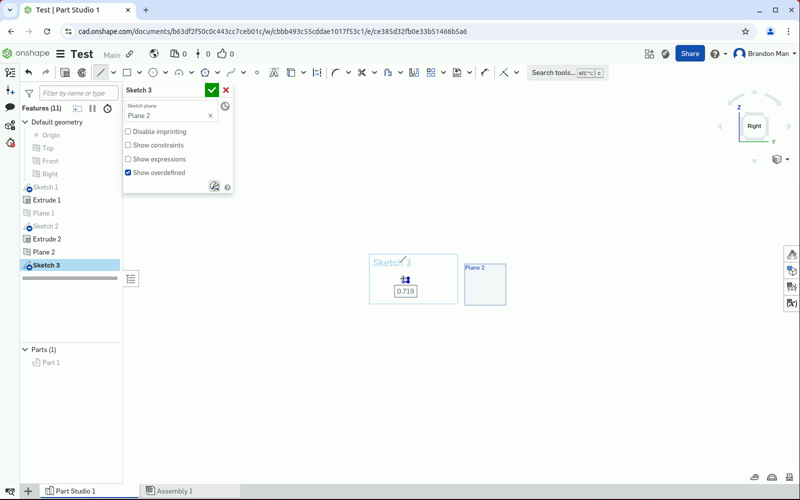
scroll(-6)
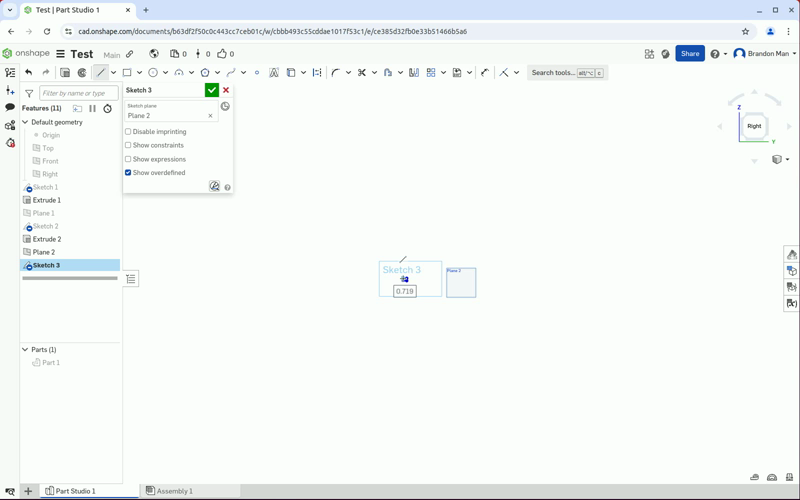
key_up(shift)
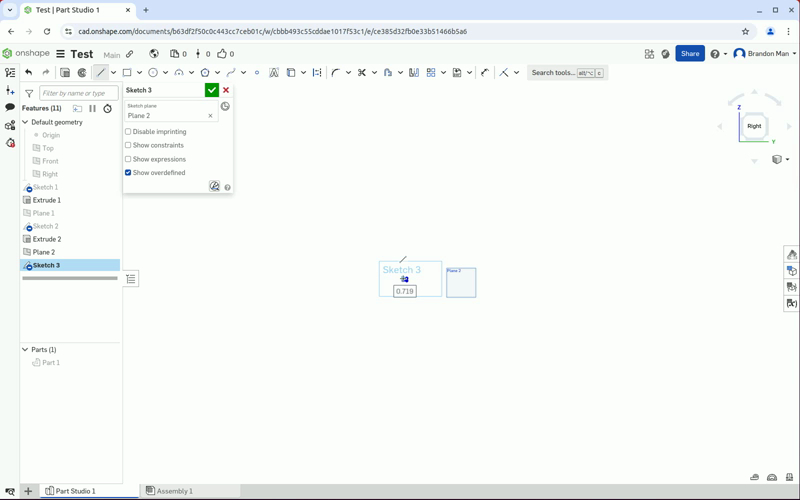
mouse_move(433, 278)
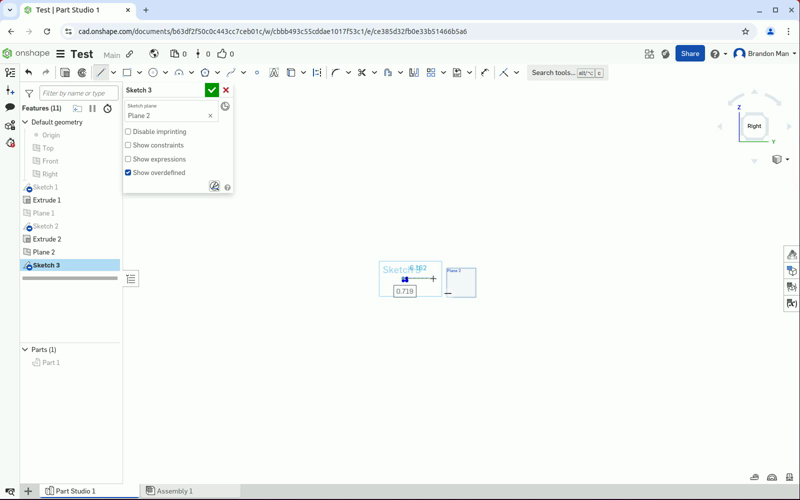
key_down(shift)
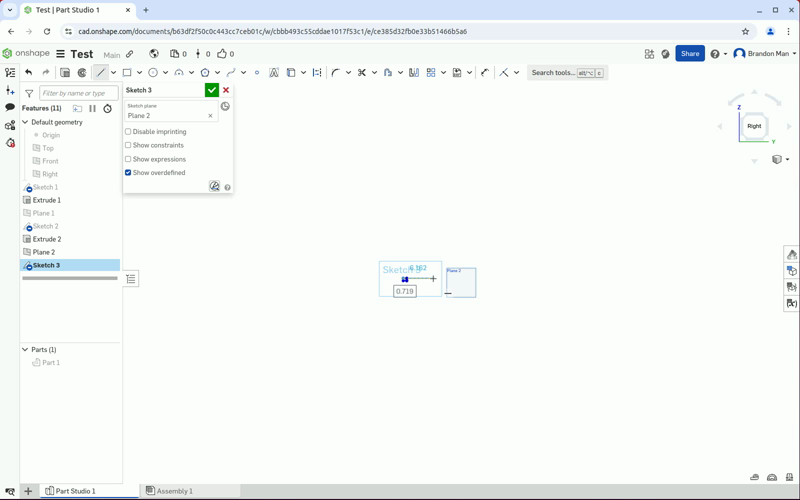
mouse_move(403, 280)
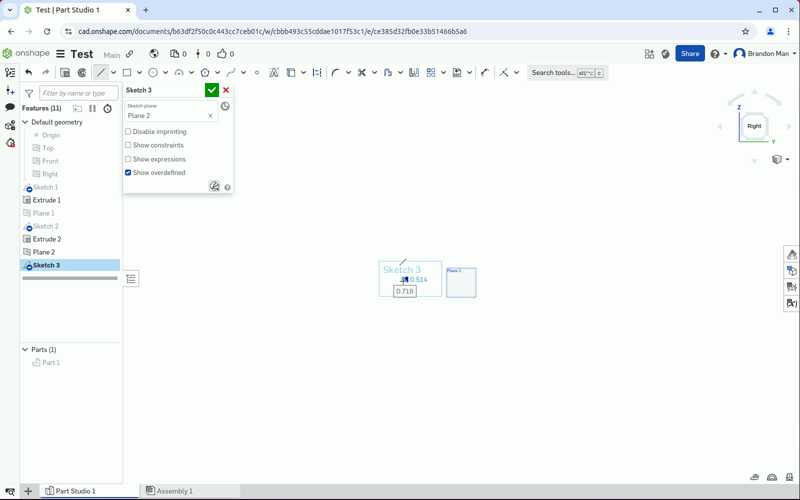
scroll(6)
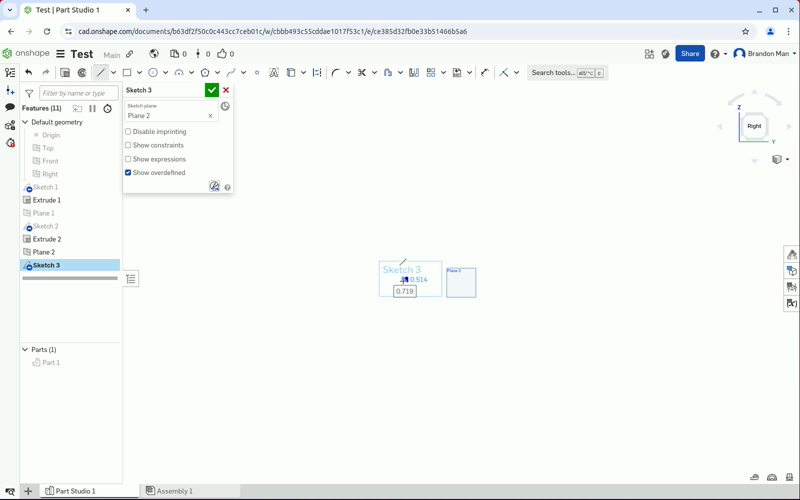
scroll(6)
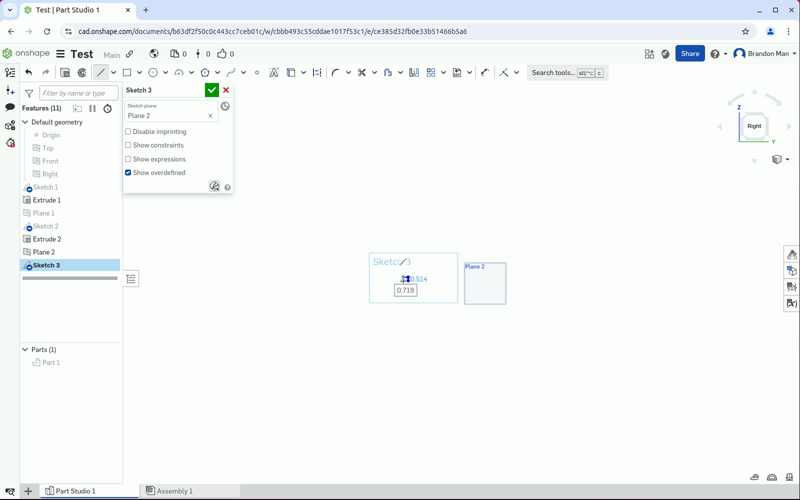
scroll(6)
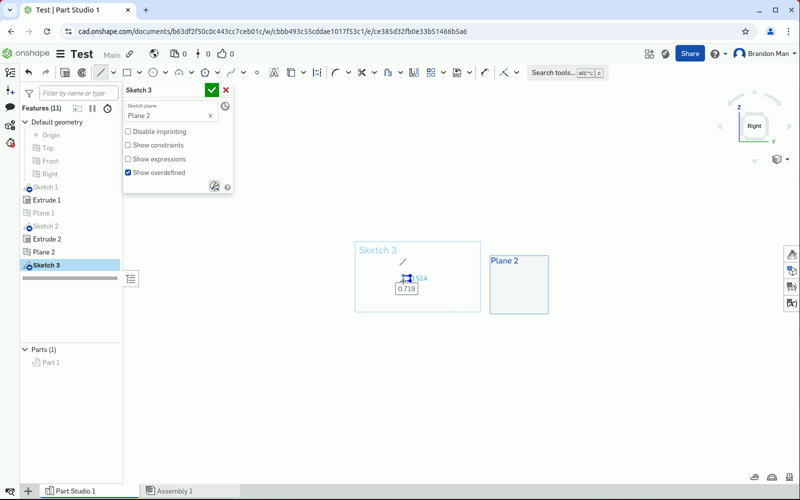
scroll(6)
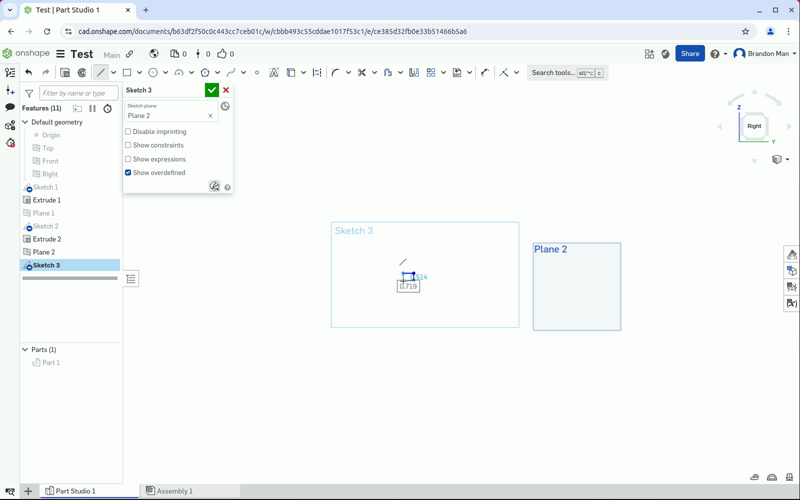
scroll(6)
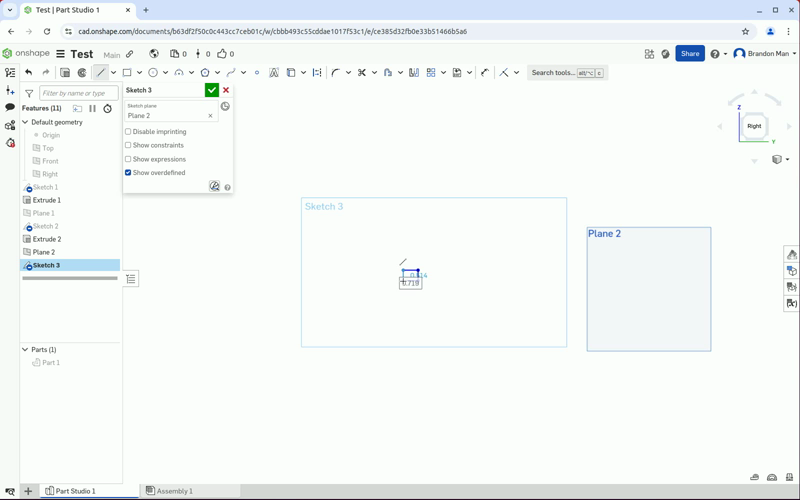
scroll(6)
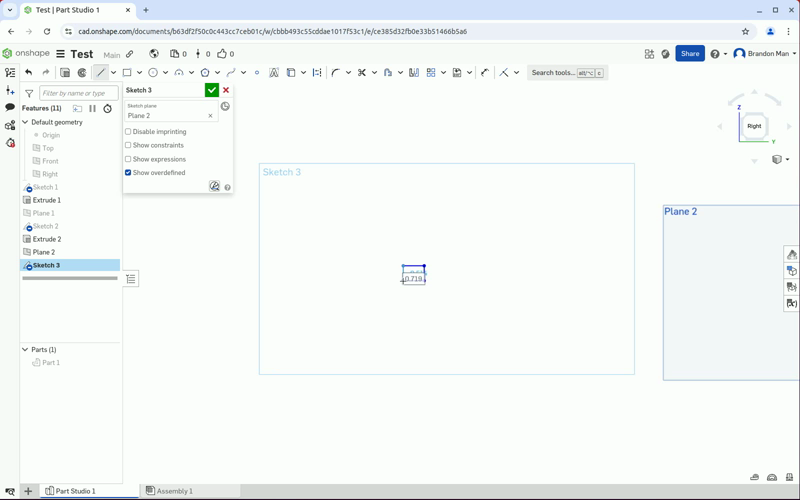
scroll(6)
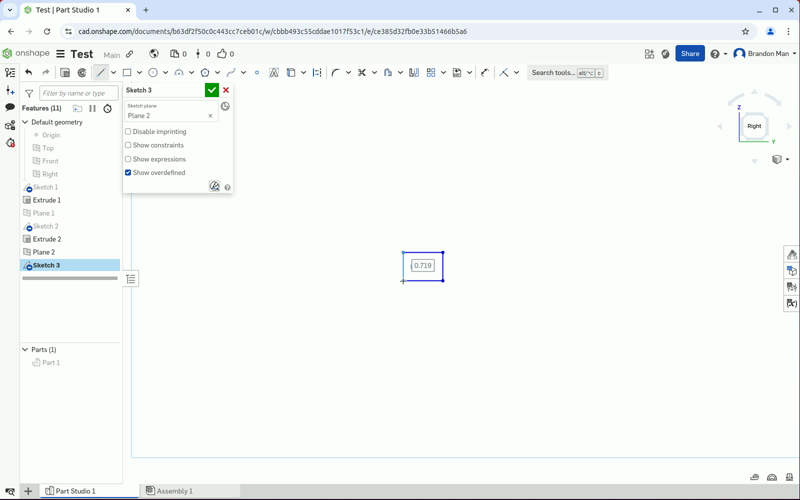
key_up(shift)
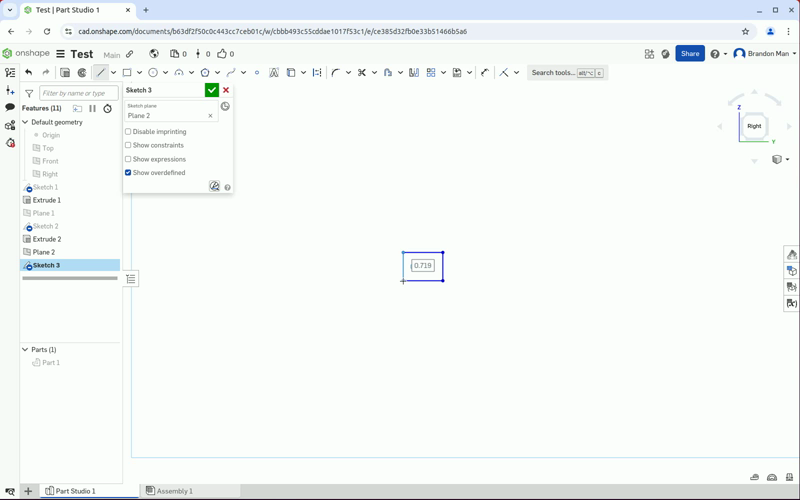
click(403, 280)
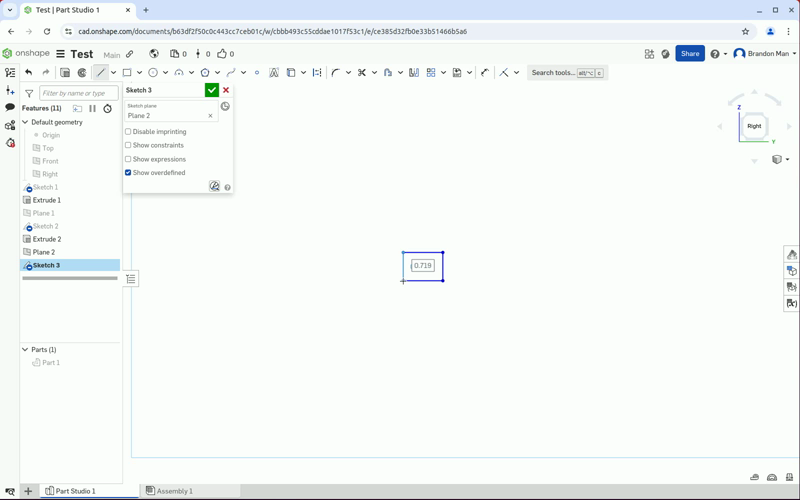
scroll(-6)
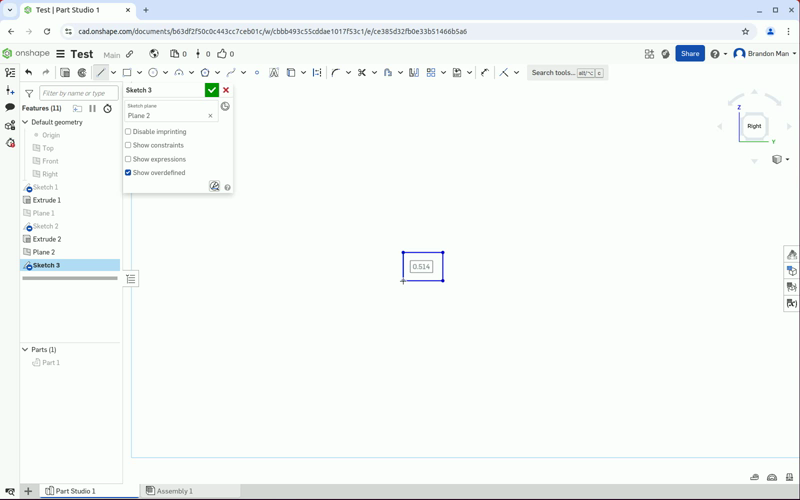
scroll(-6)
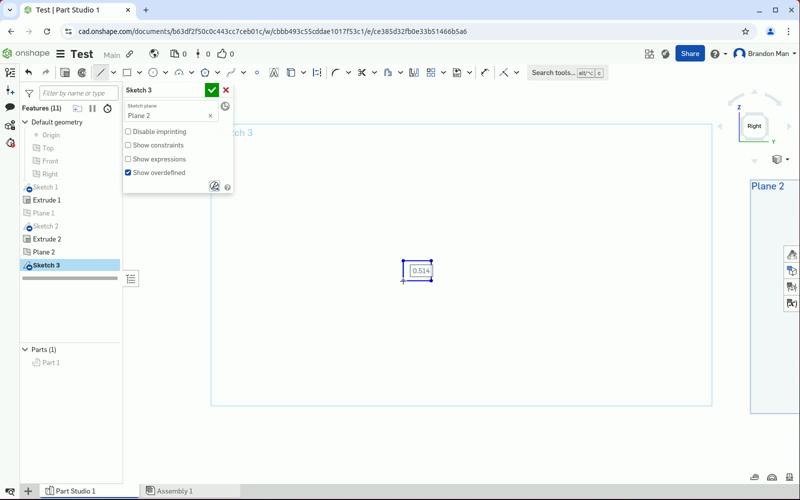
scroll(-6)
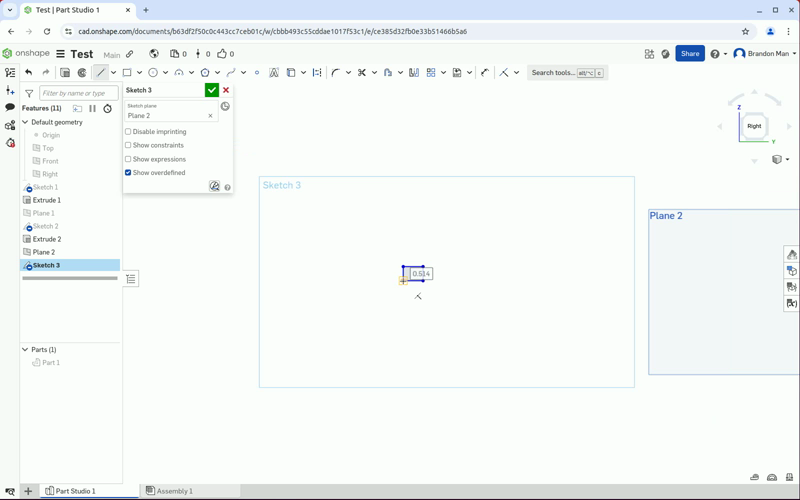
scroll(-6)
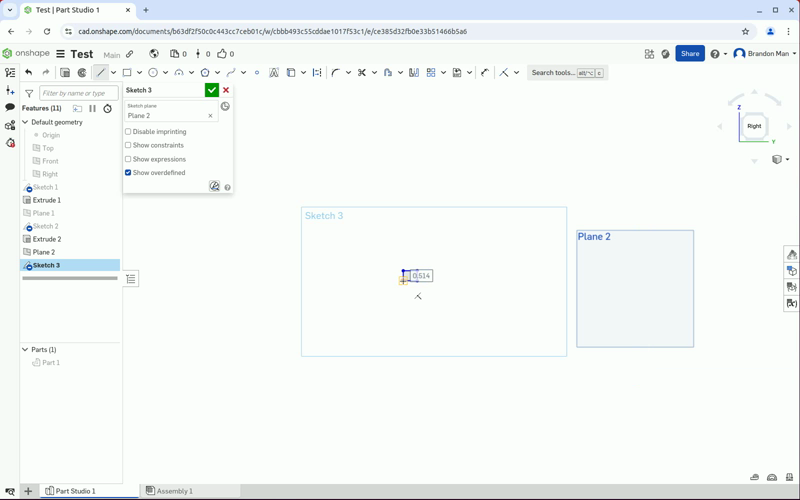
scroll(-6)
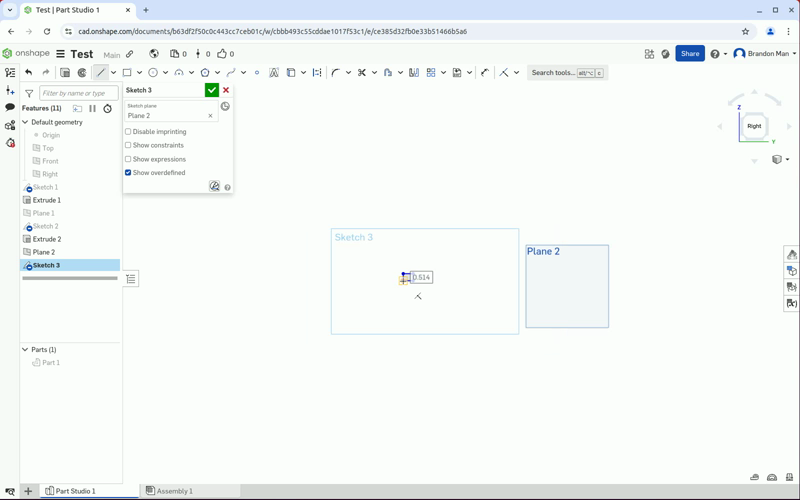
scroll(-6)
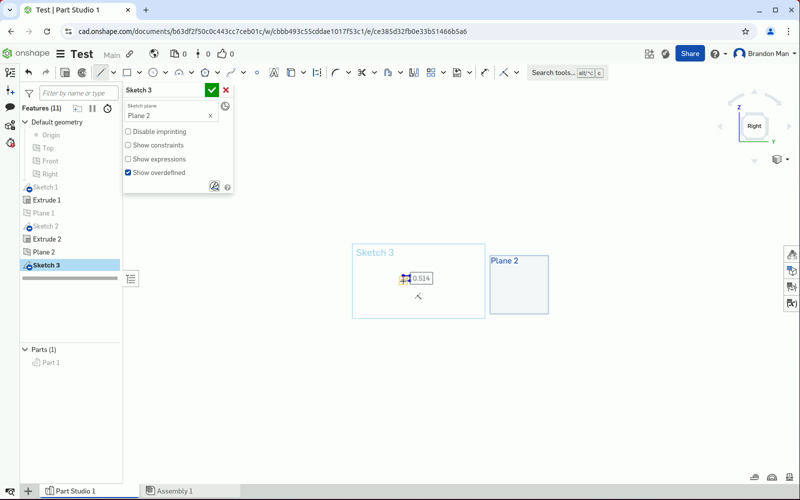
scroll(-6)
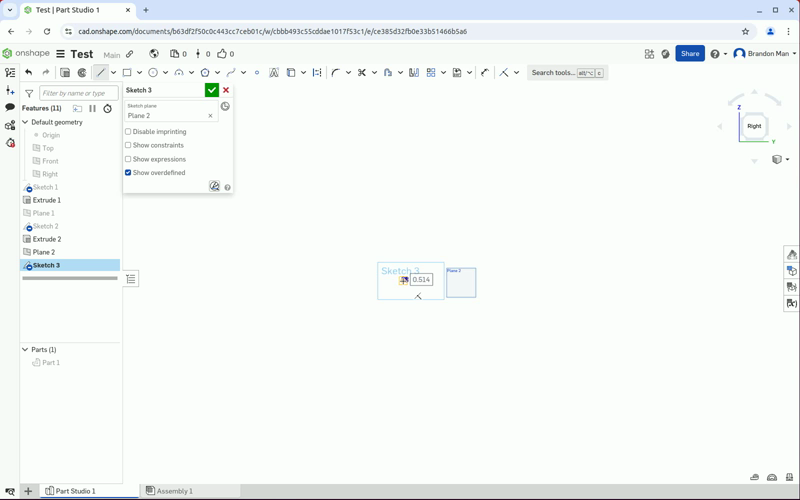
key(esc)
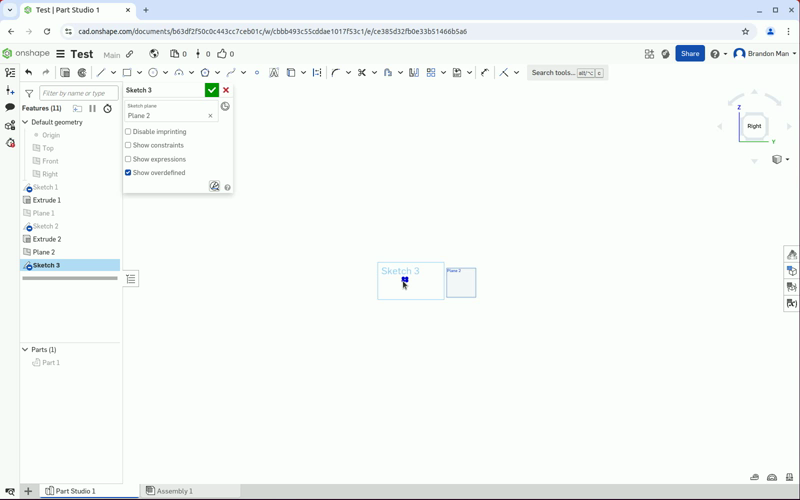
mouse_move(404, 278)
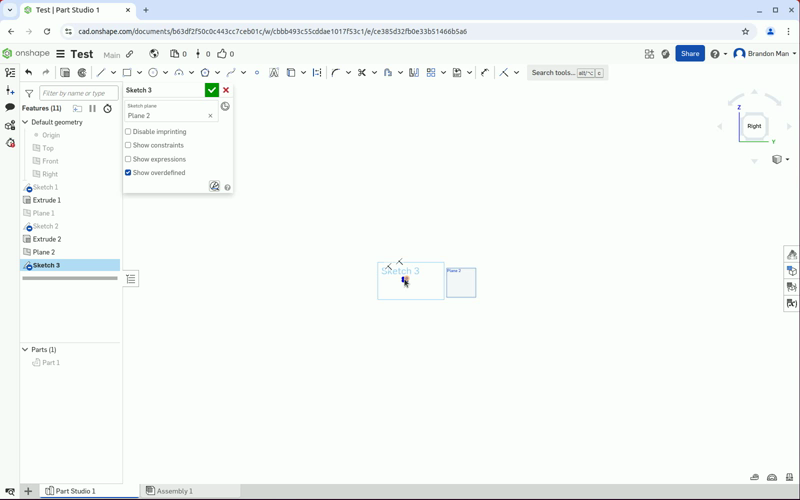
scroll(6)
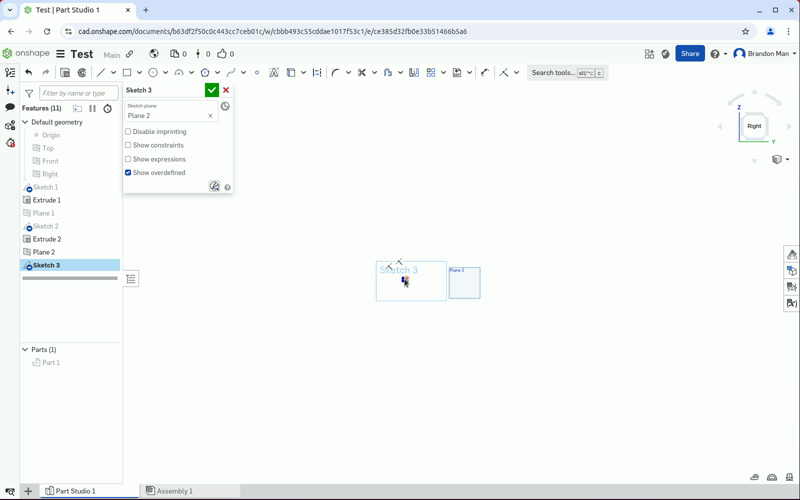
scroll(6)
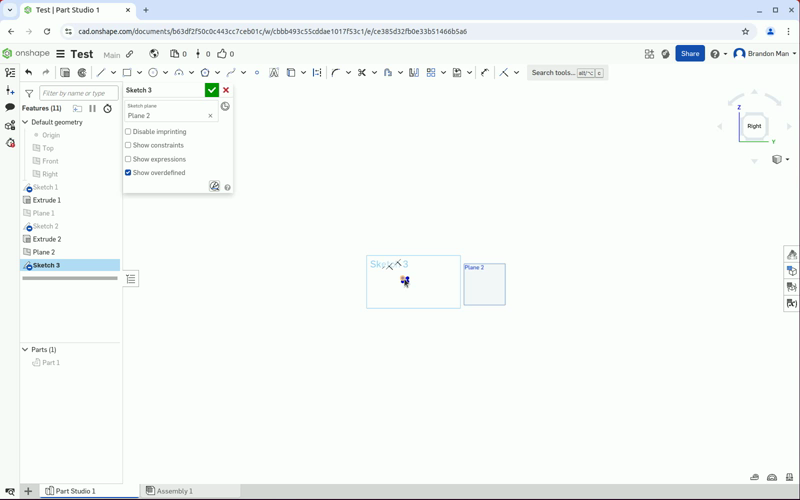
scroll(6)
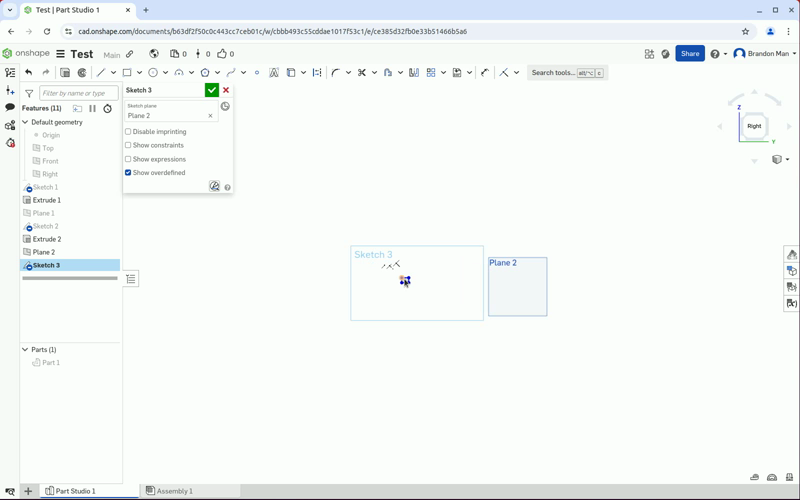
scroll(6)
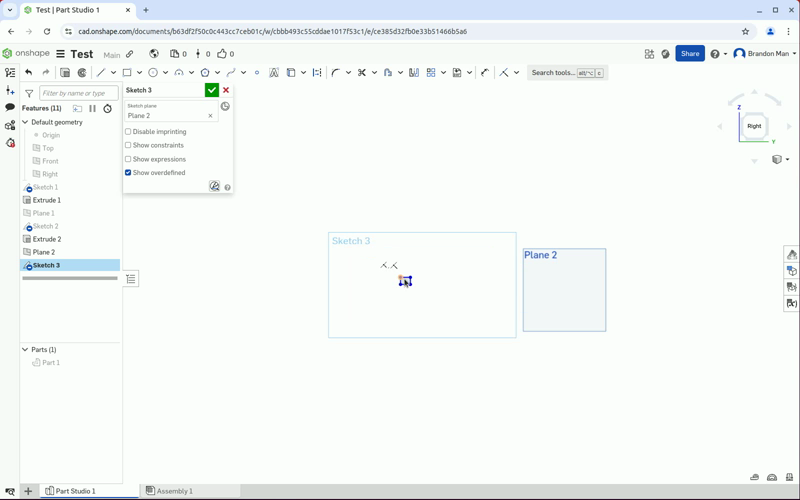
scroll(6)
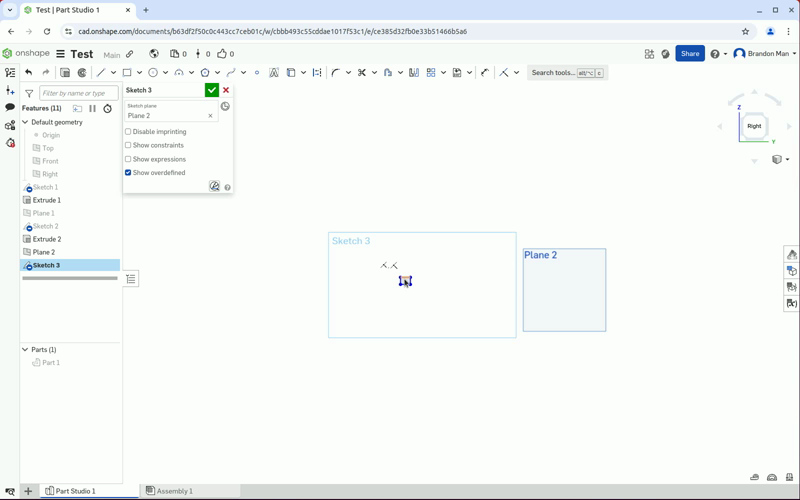
scroll(6)
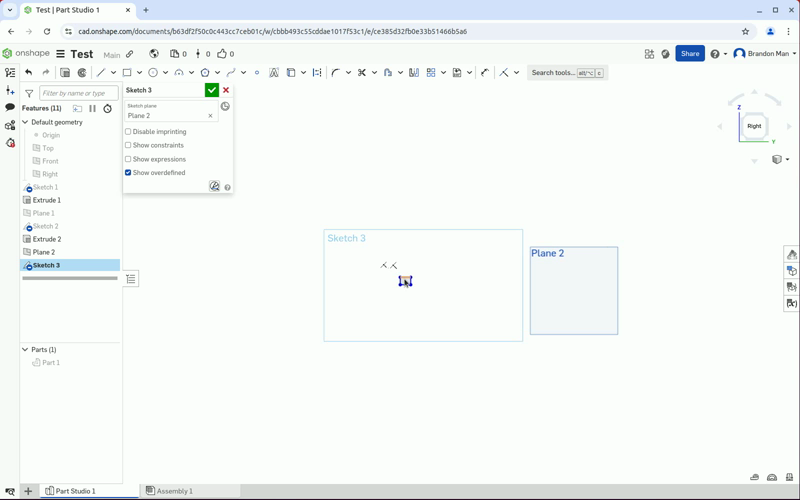
scroll(6)
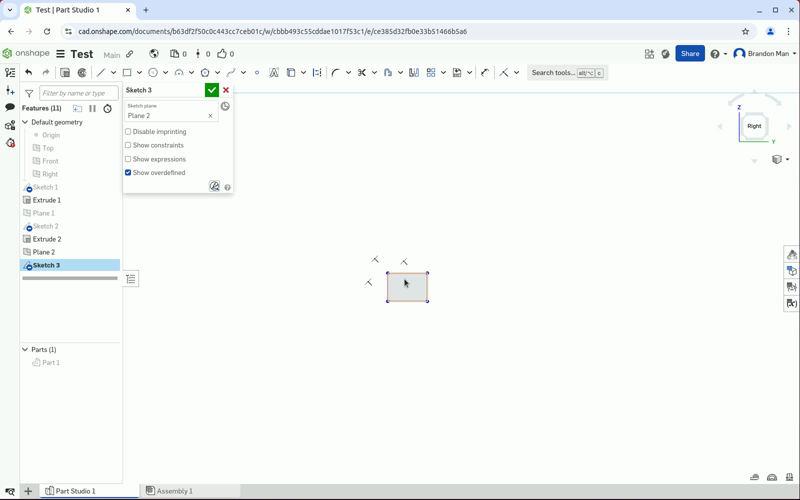
click(404, 278)
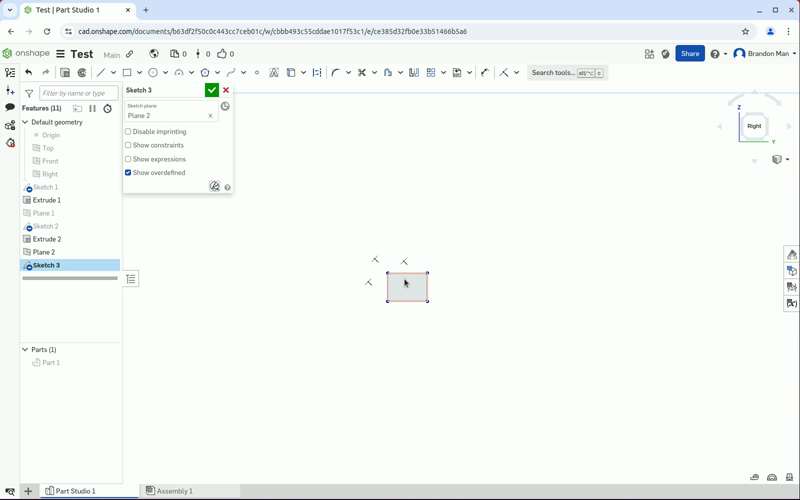
scroll(-6)
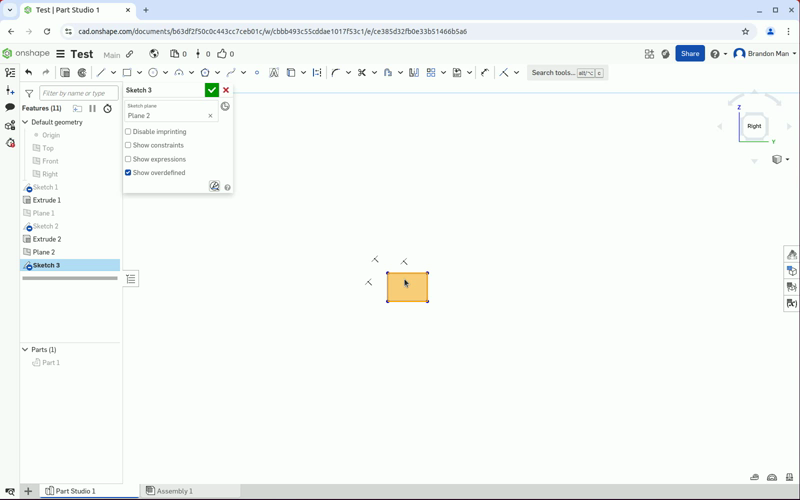
scroll(-6)
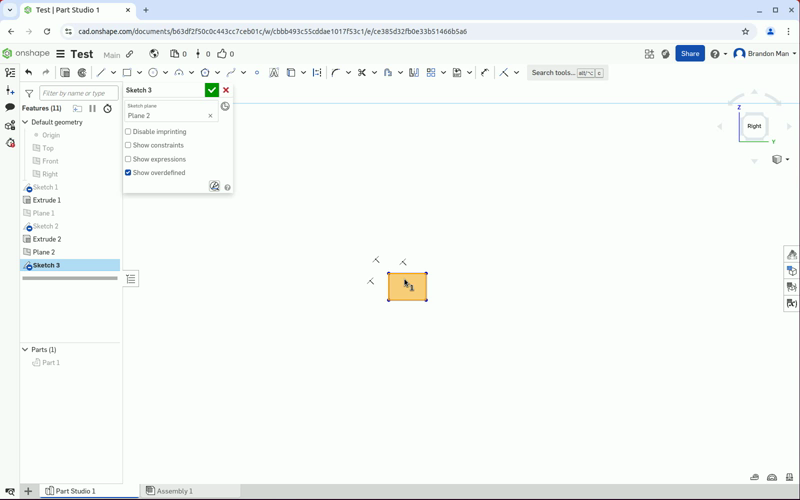
scroll(-6)
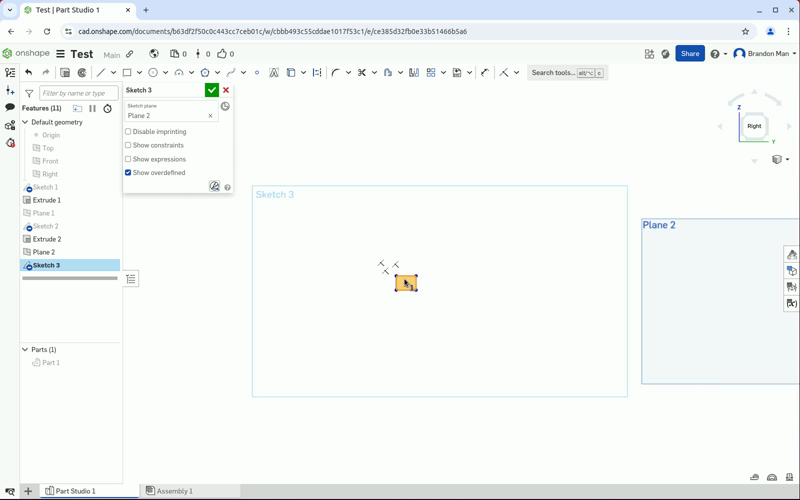
scroll(-6)
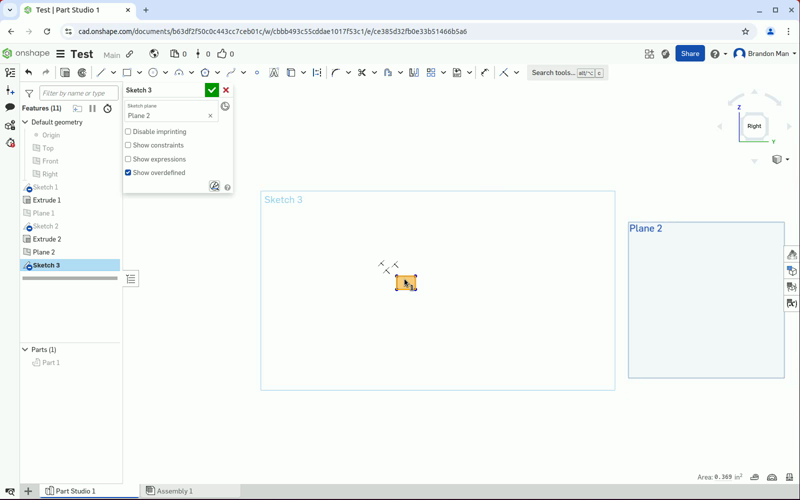
scroll(-6)
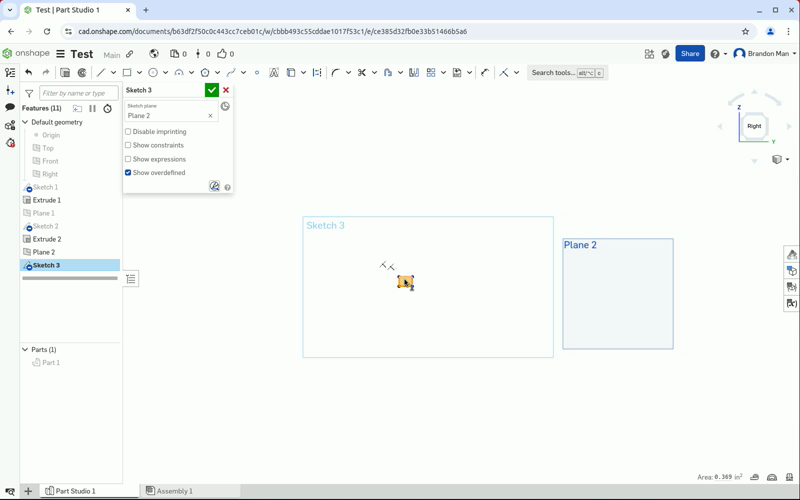
scroll(-6)
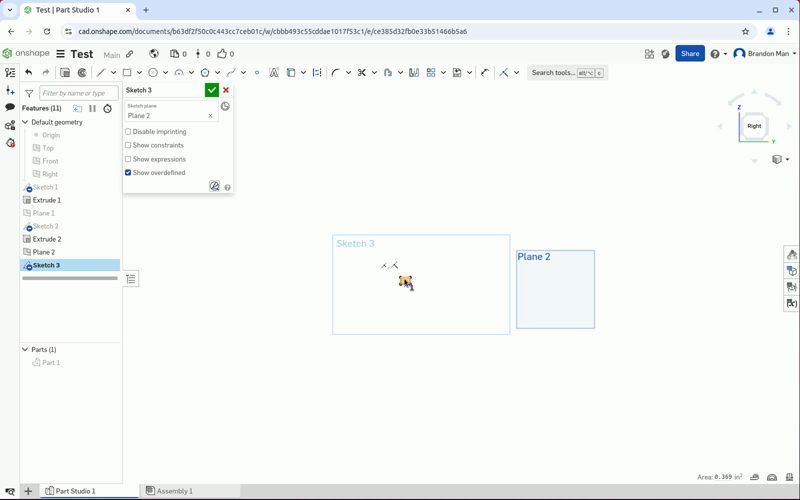
scroll(-6)
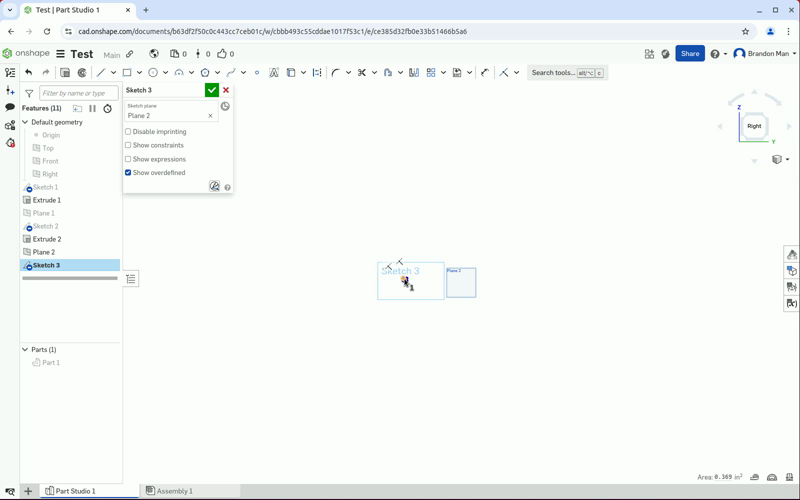
mouse_move(73, 352)
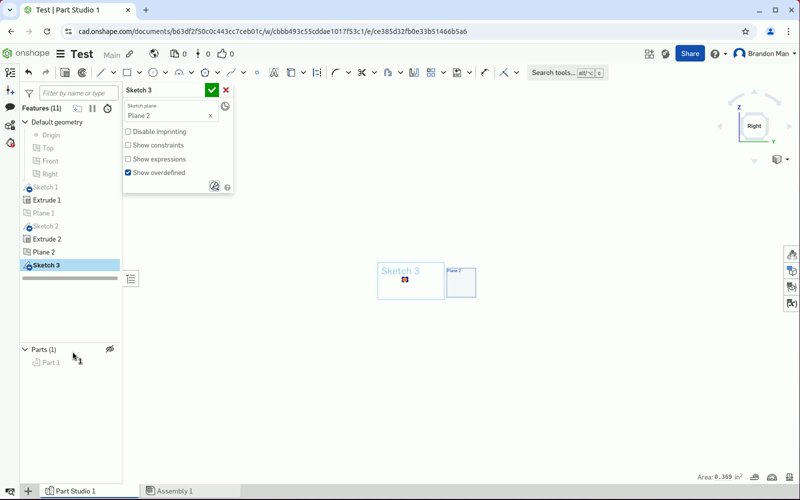
key(shift+y)
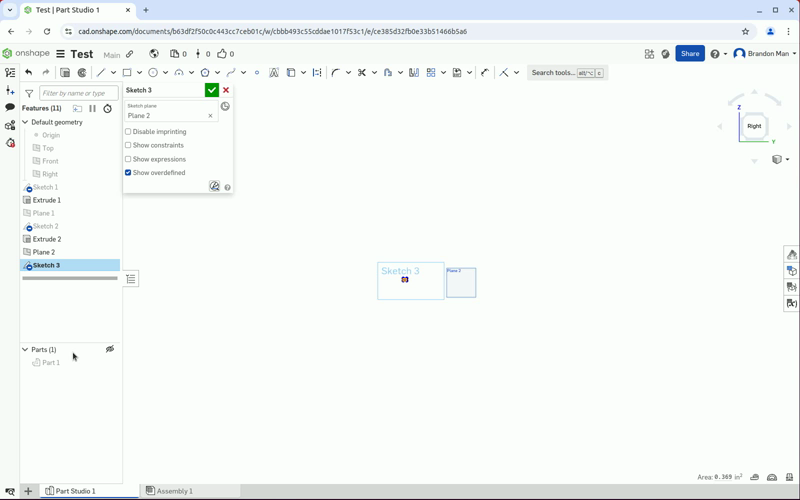
key(shift+e)
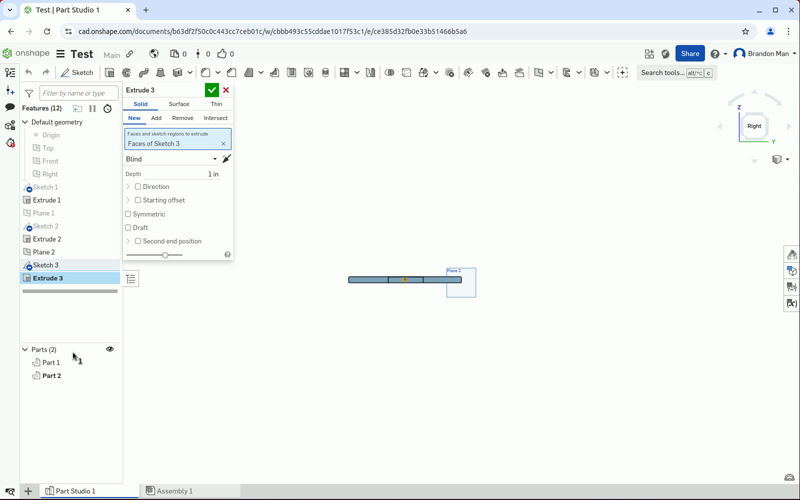
mouse_move(143, 106)
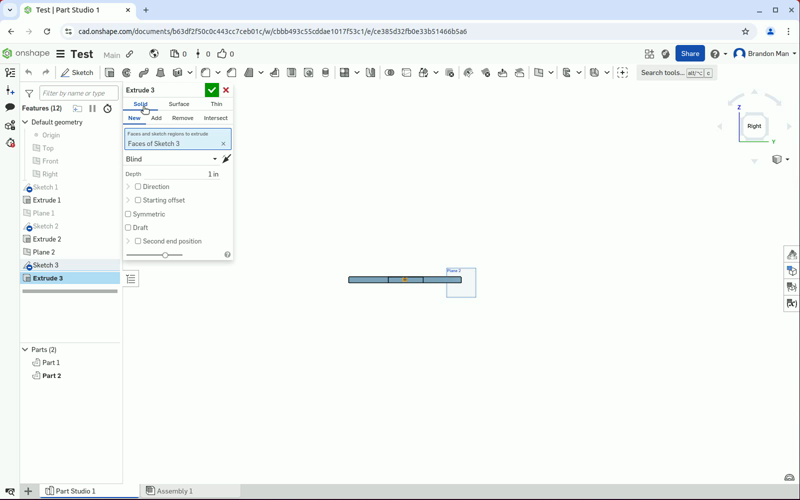
click(143, 106)
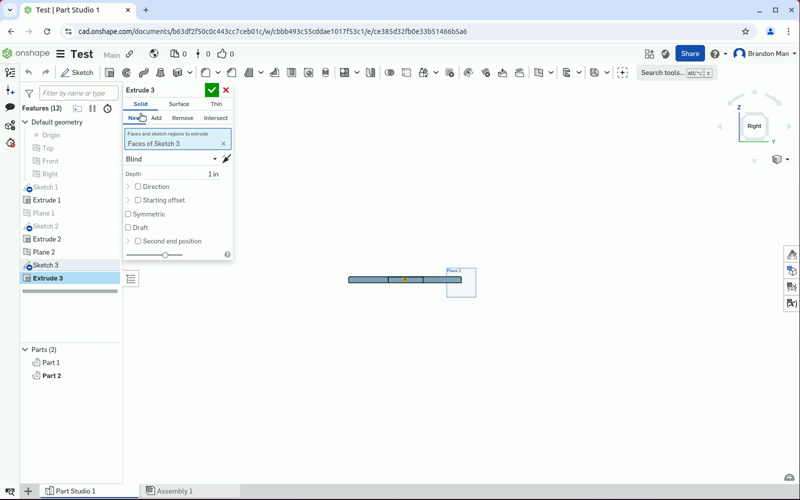
mouse_move(137, 120)
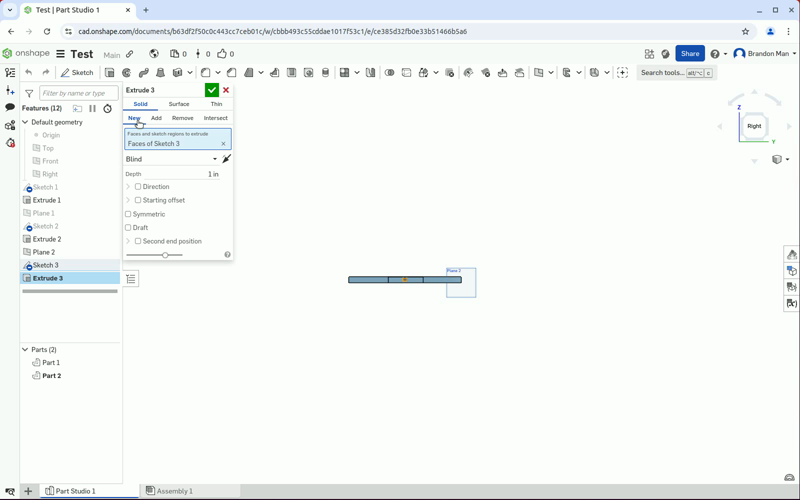
click(137, 120)
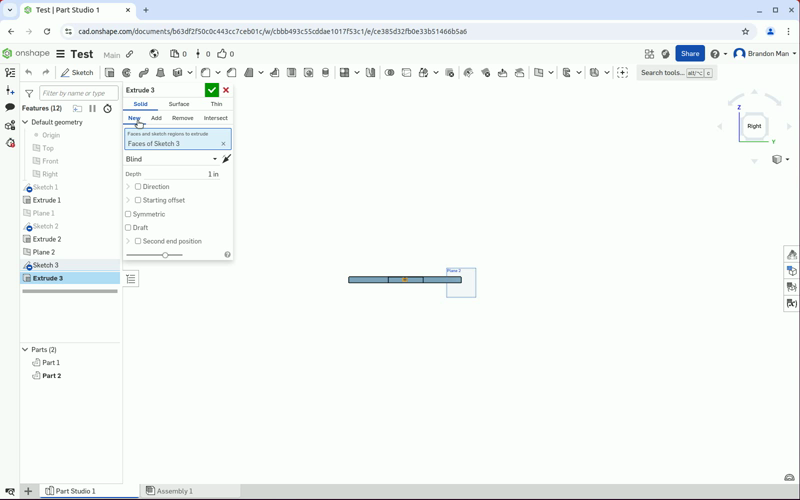
key(tab, 4)
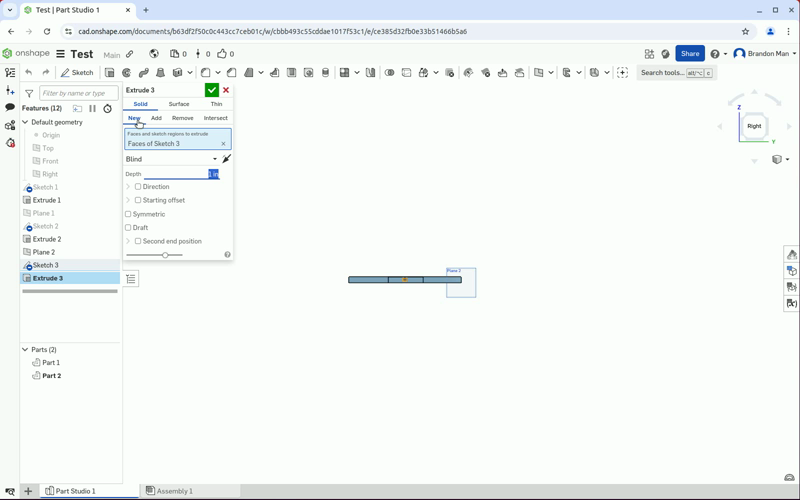
text(0.241)
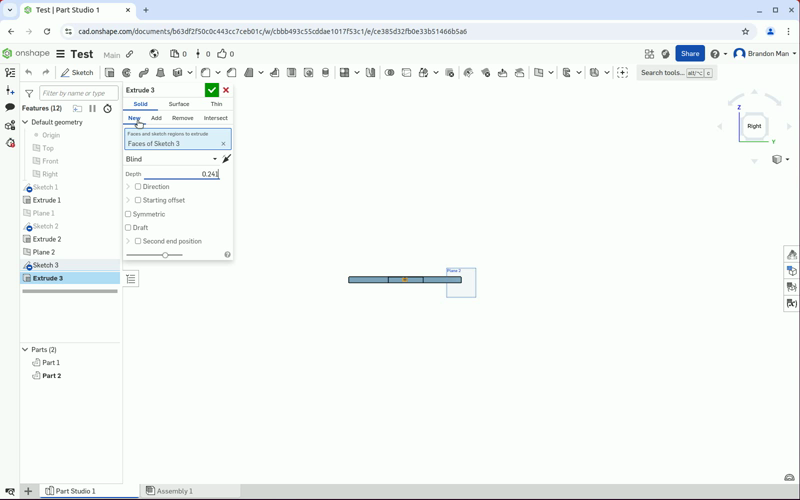
key(enter)
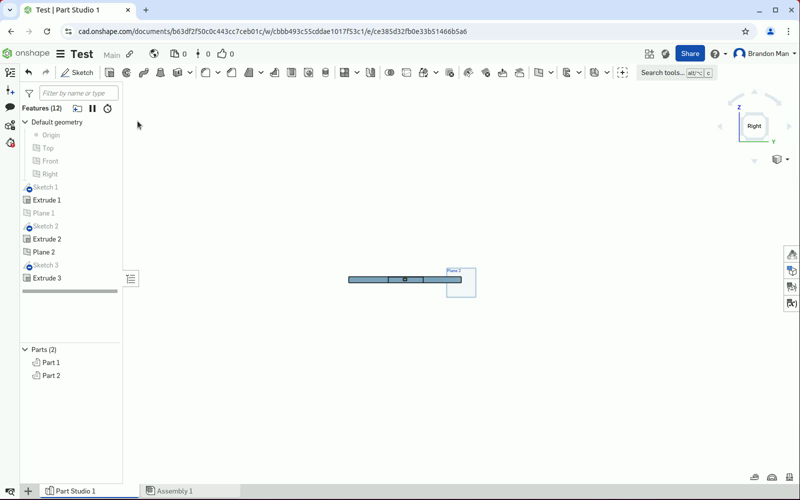
key(shift+h)
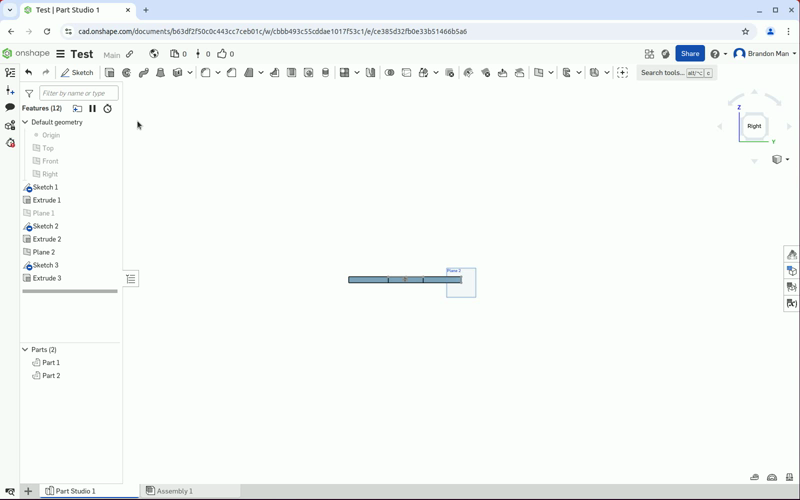
key(shift+h)
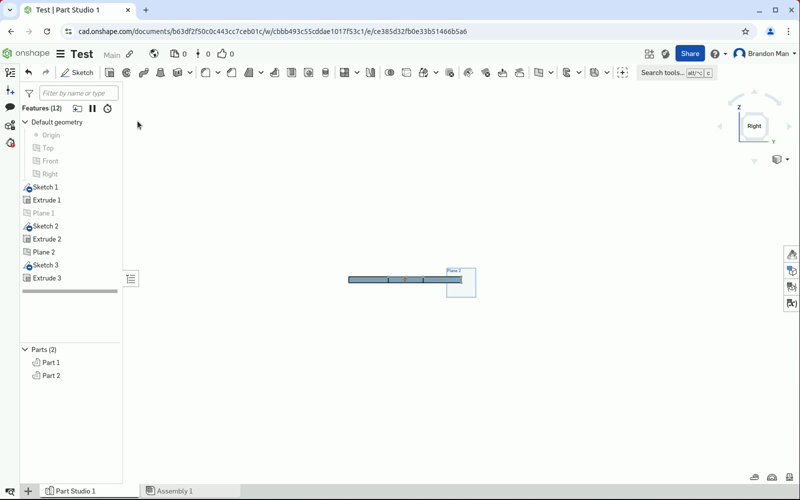
key(shift+7)
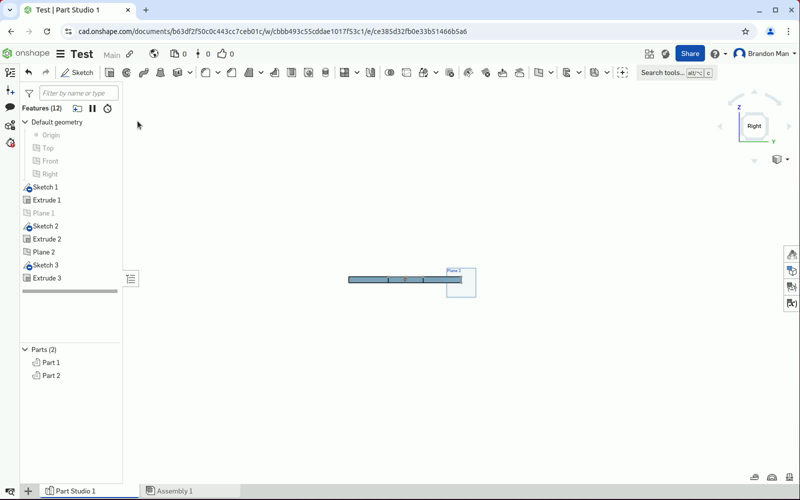
key(right, 2)
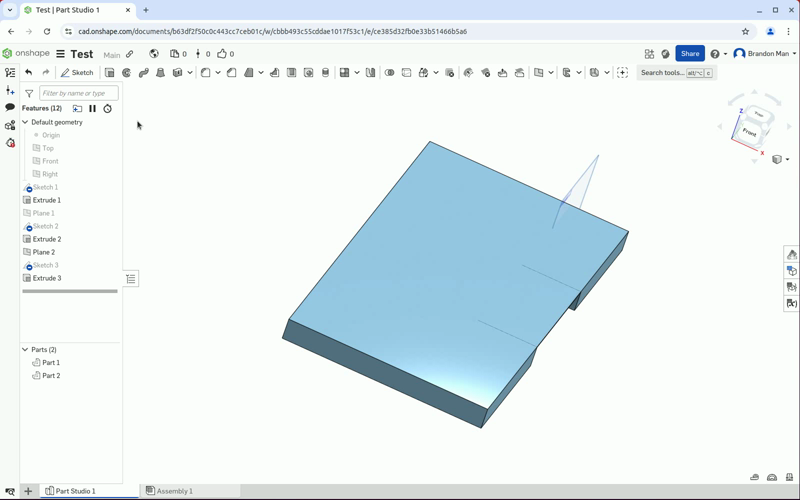
key(down, 2)
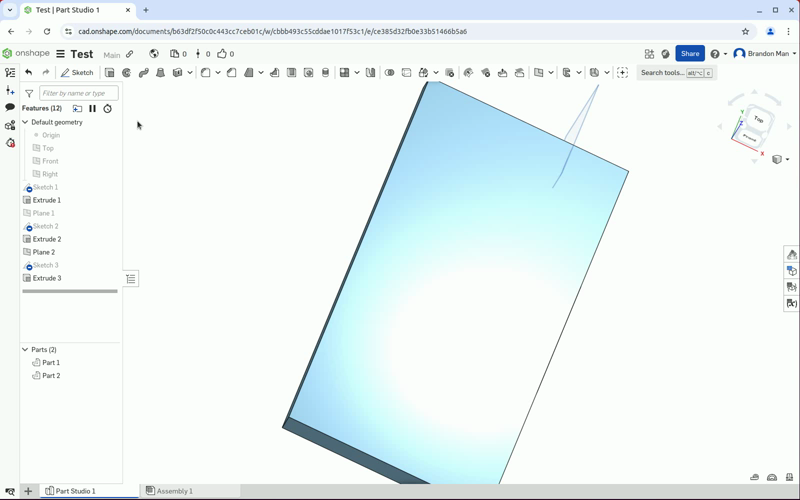
key(up, 2)
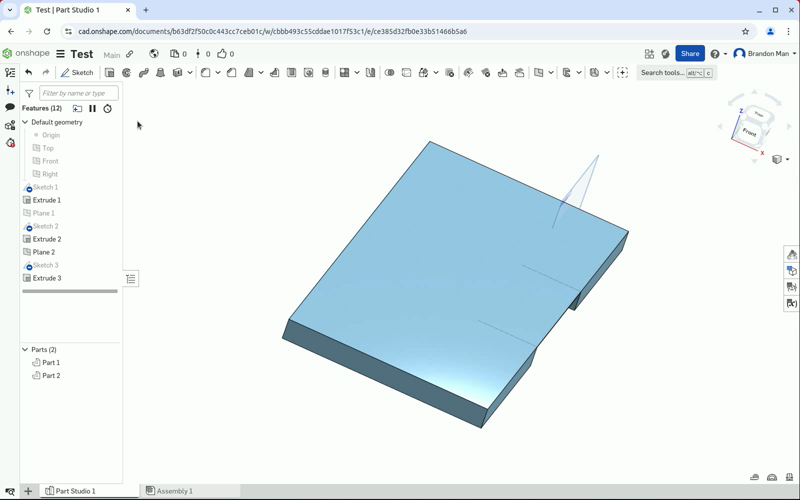
key(left, 2)
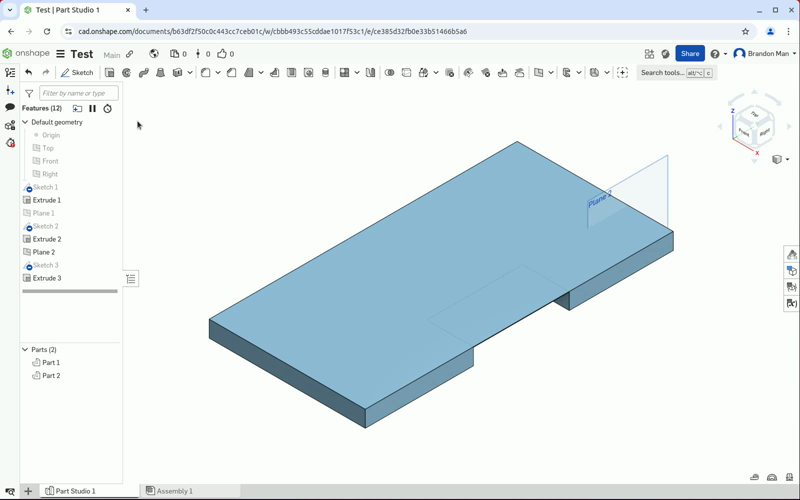
mouse_move(73, 189)
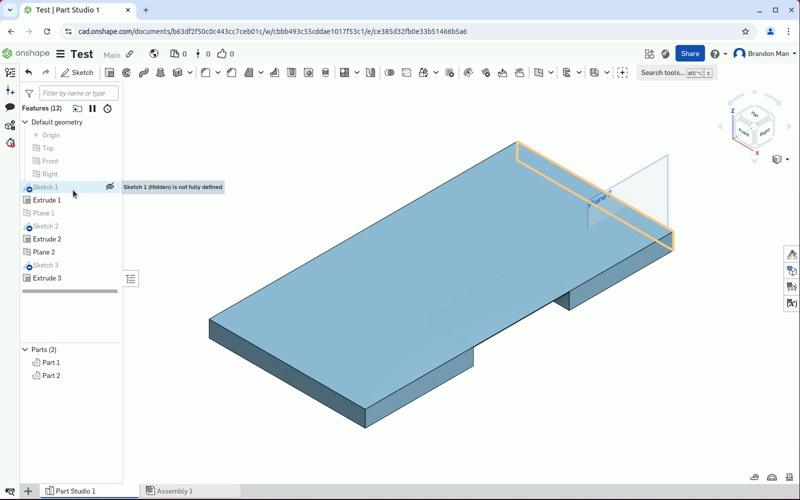
click(73, 189)